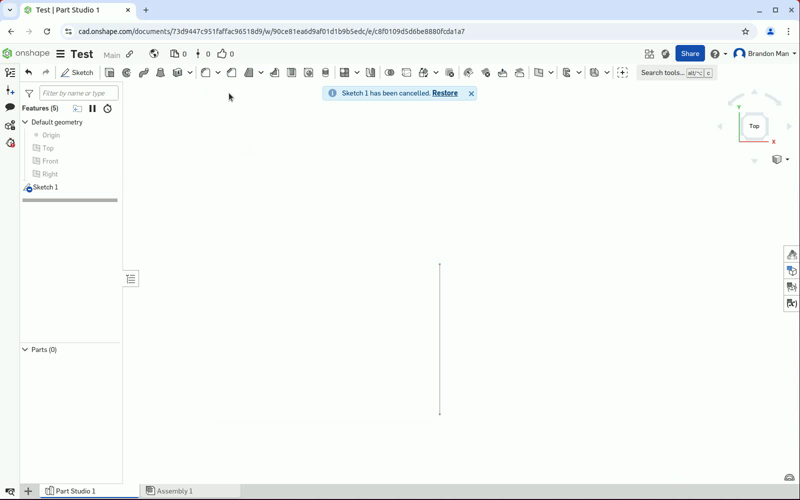
key(shift+h)
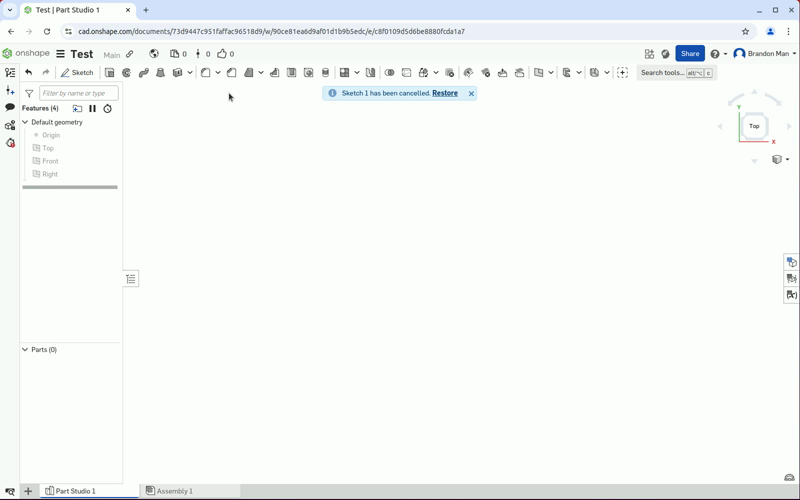
mouse_move(73, 352)
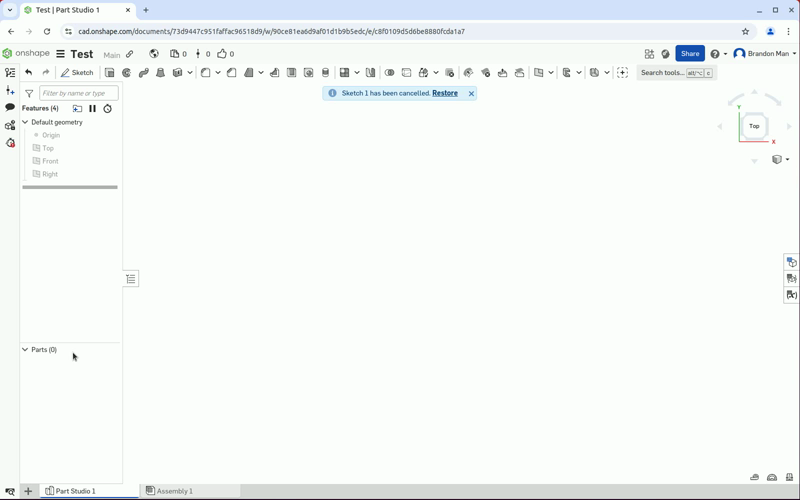
key(y)
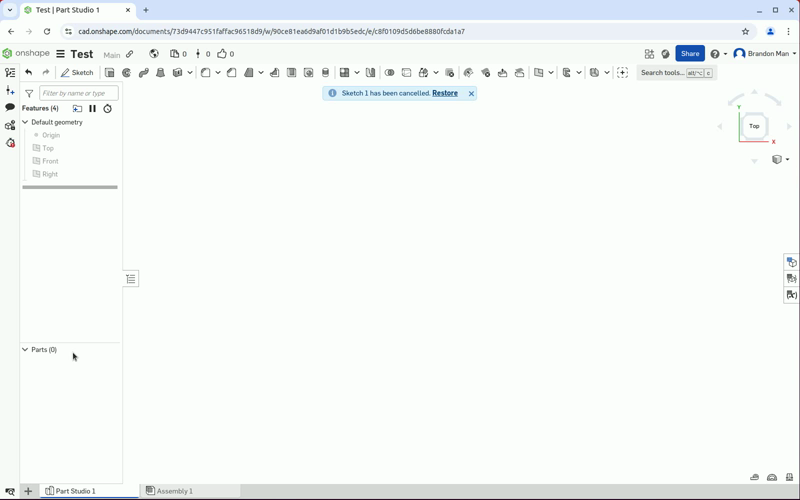
key(shift+p)
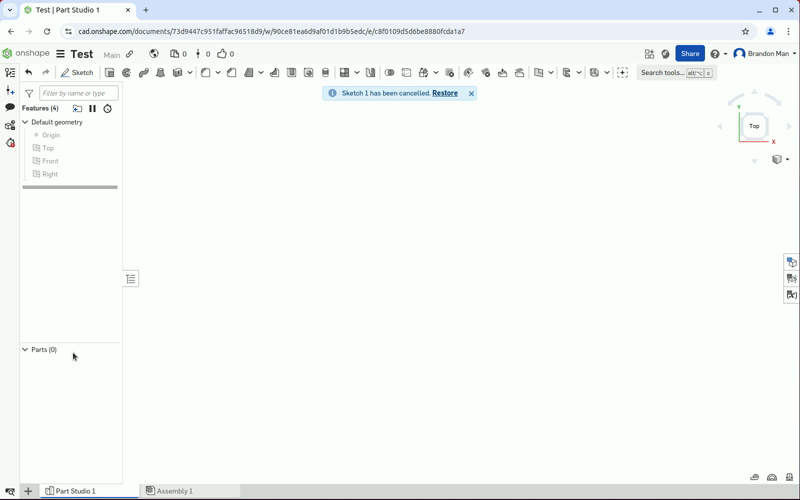
key(space)
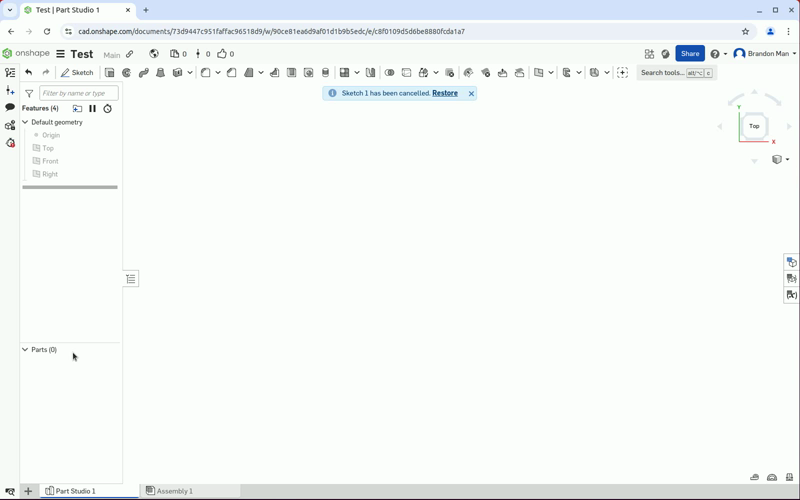
key_down(shift)
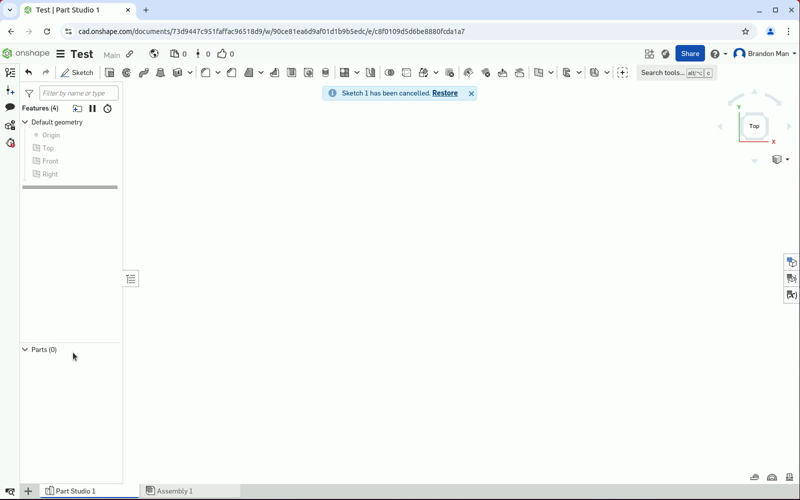
key(up)
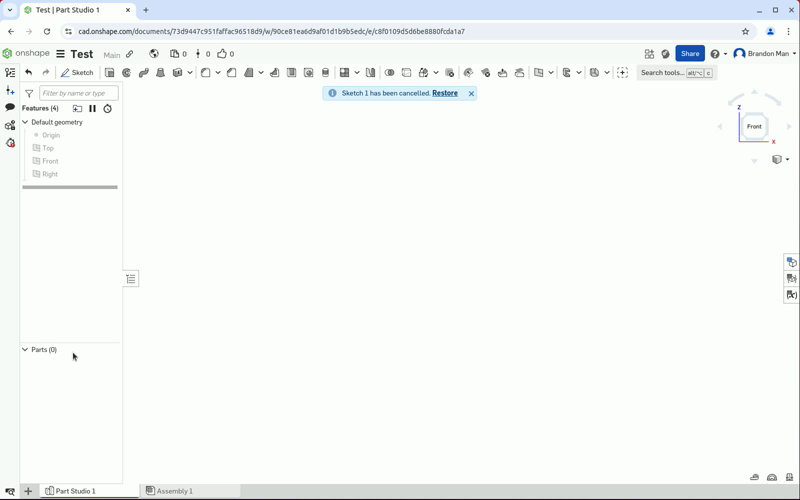
key_up(shift)
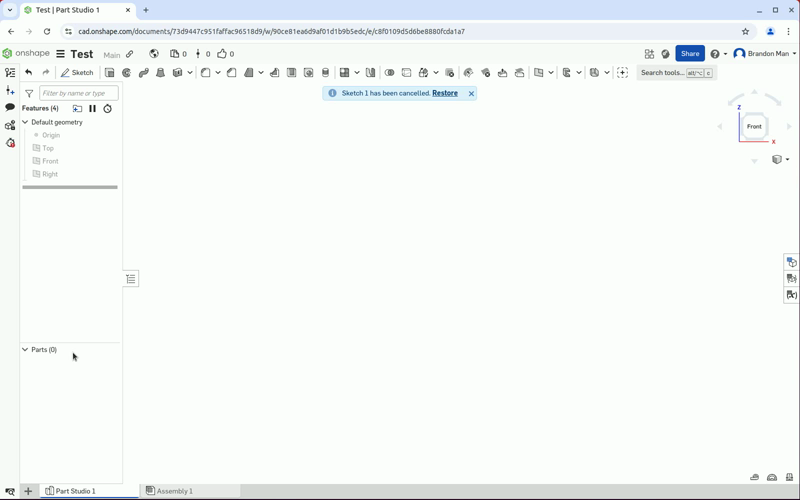
mouse_move(73, 352)
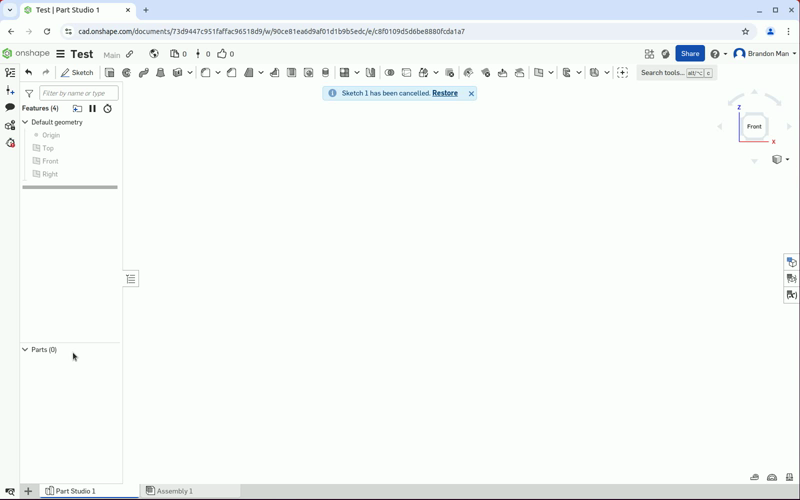
key(shift+y)
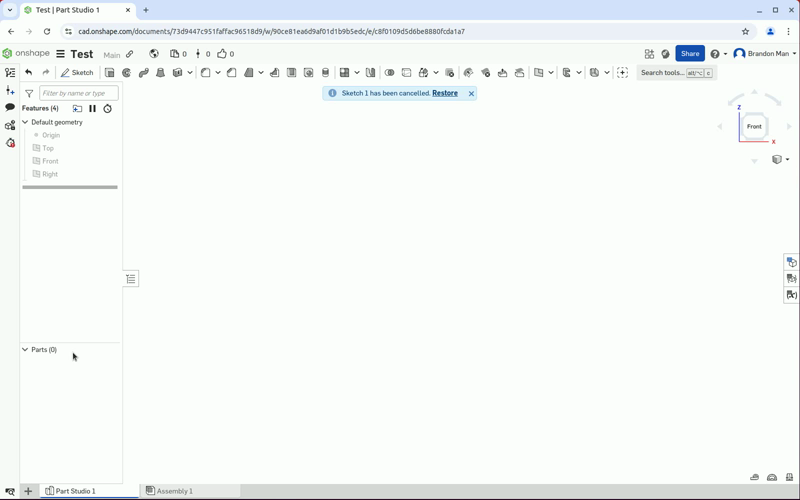
key(shift+s)
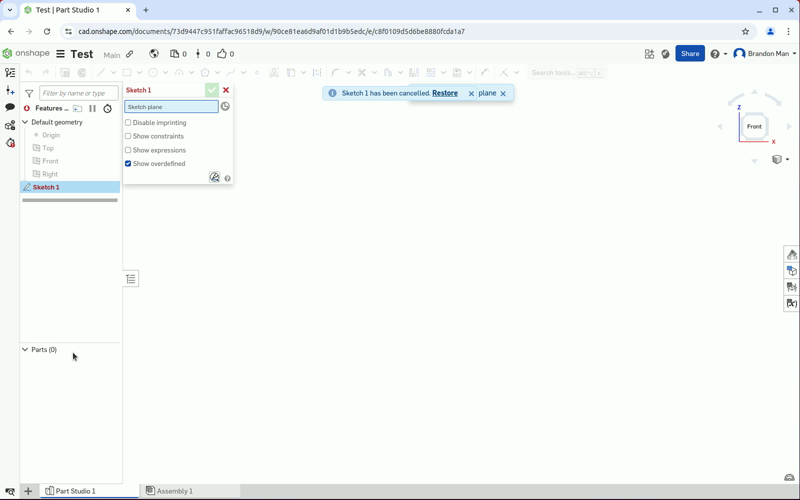
mouse_move(73, 163)
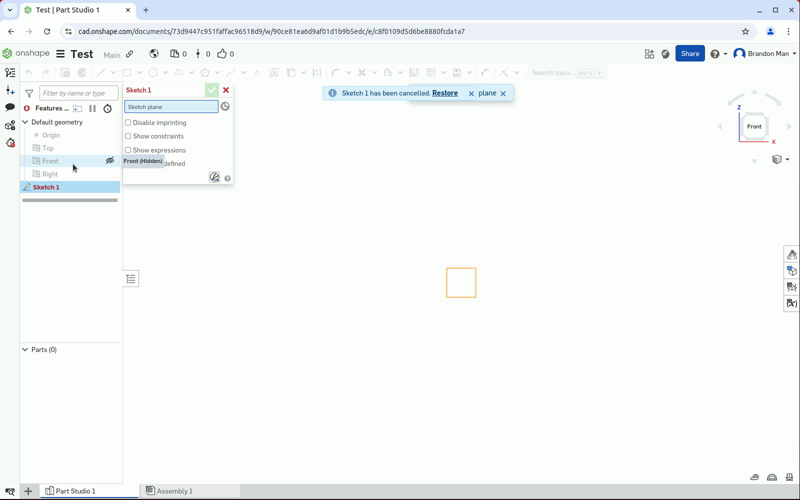
click(73, 163)
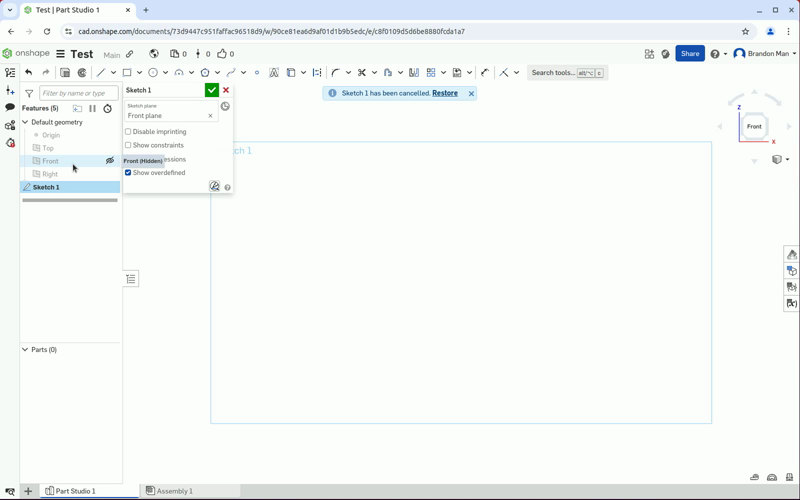
mouse_move(73, 352)
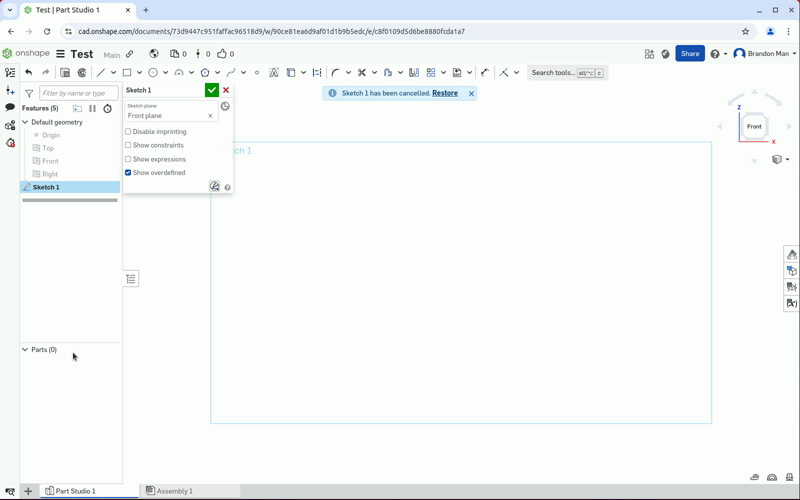
key(y)
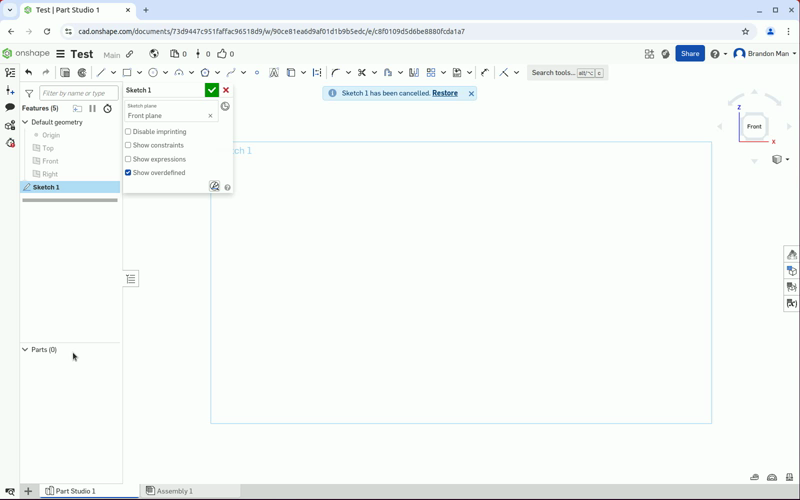
key(c)
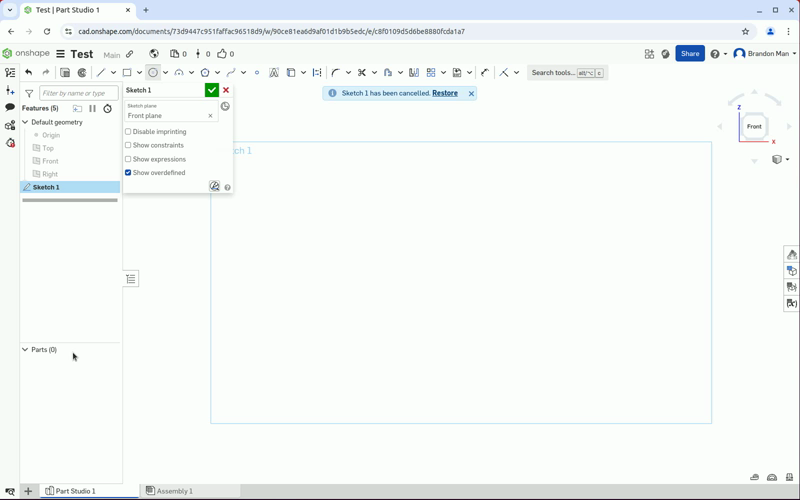
key_down(shift)
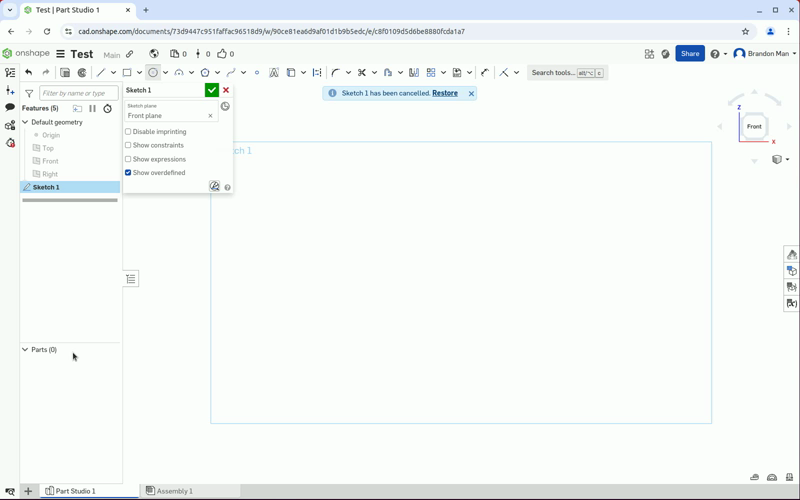
mouse_move(382, 282)
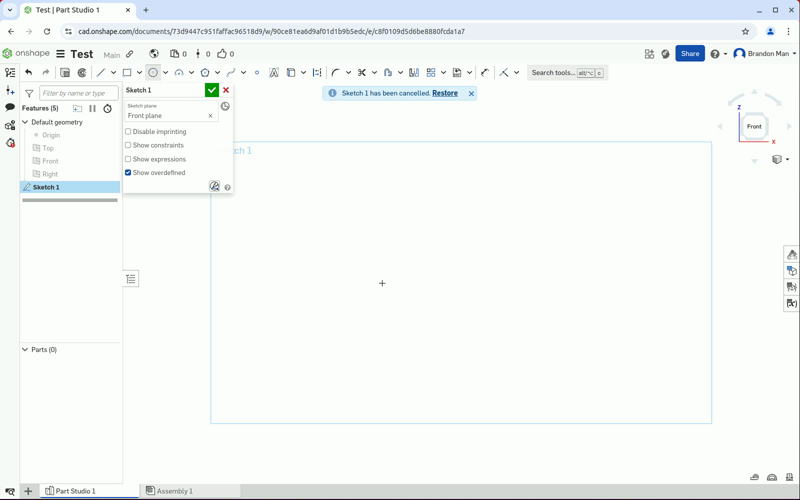
click(382, 282)
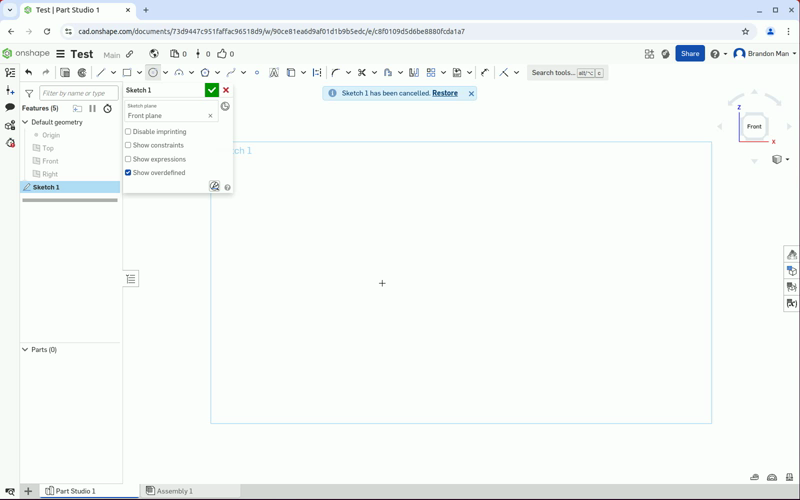
key_up(shift)
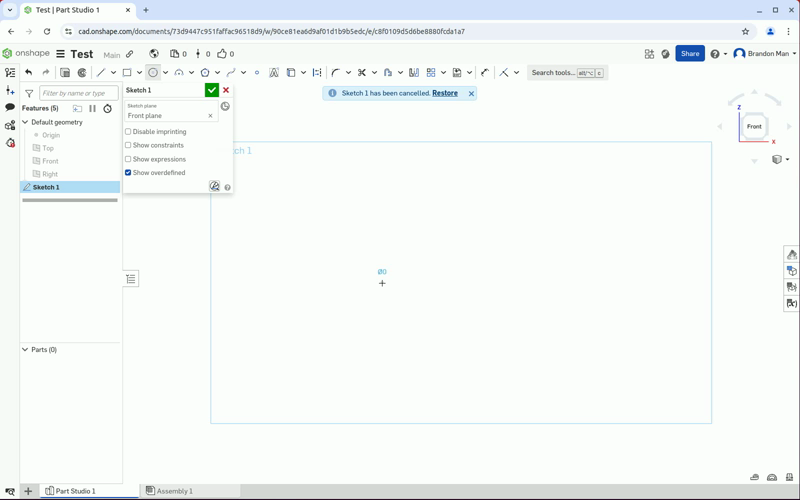
mouse_move(416, 282)
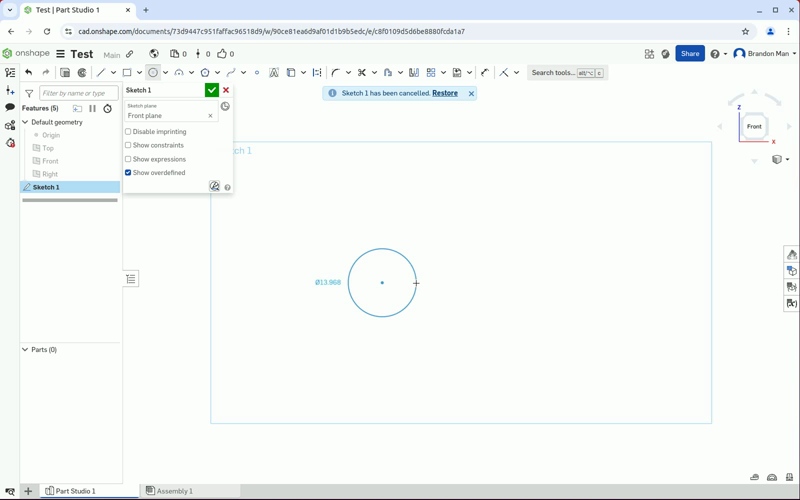
click(416, 282)
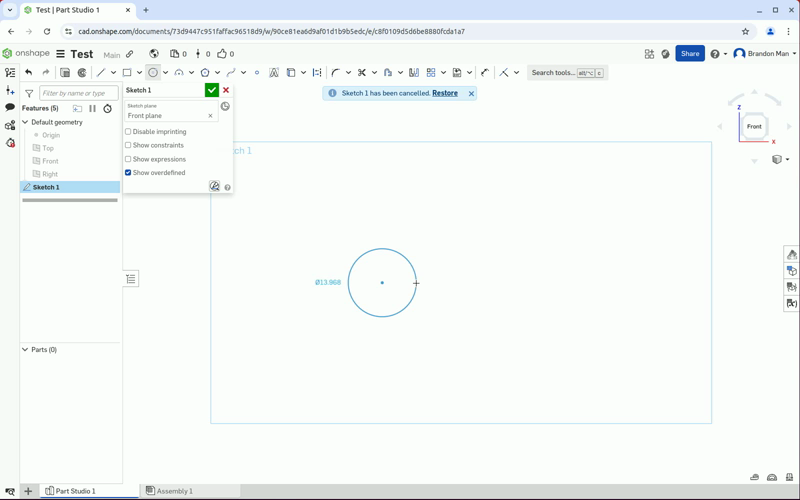
key(esc)
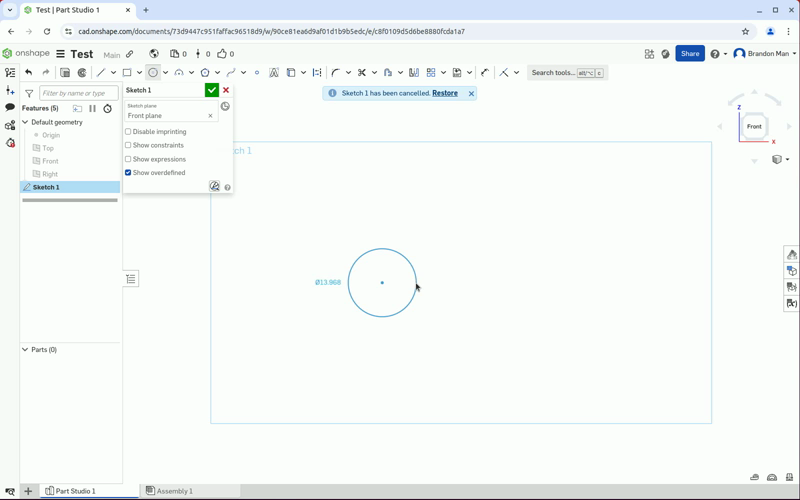
key(c)
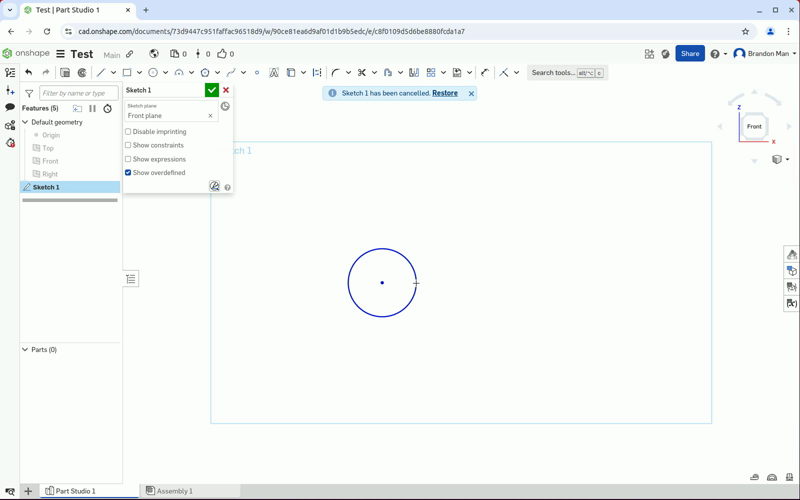
key_down(shift)
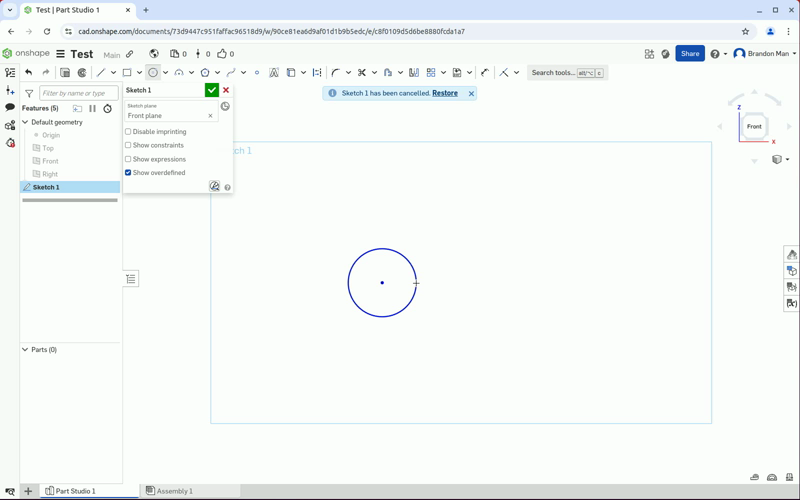
mouse_move(382, 282)
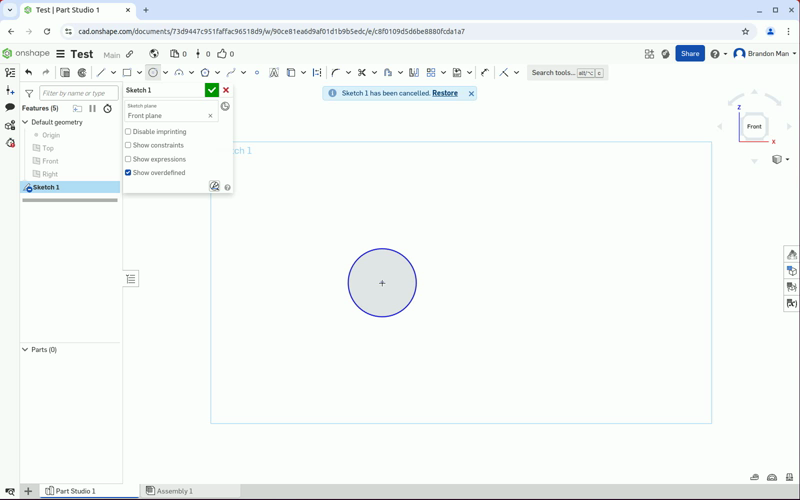
click(382, 282)
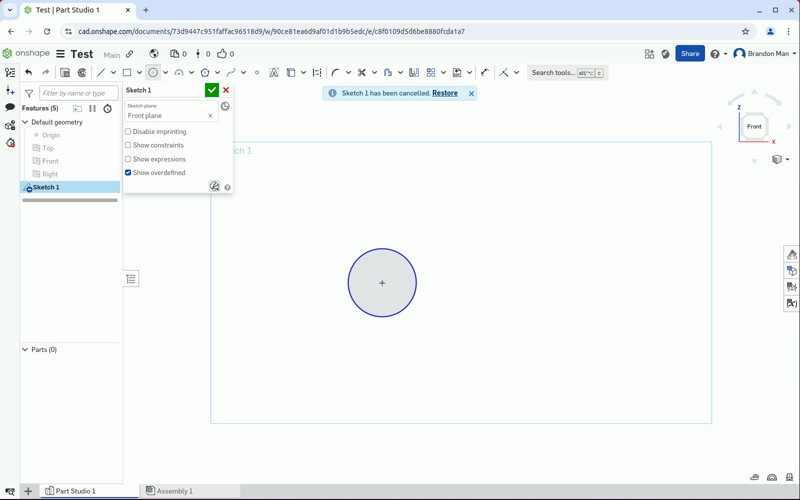
key_up(shift)
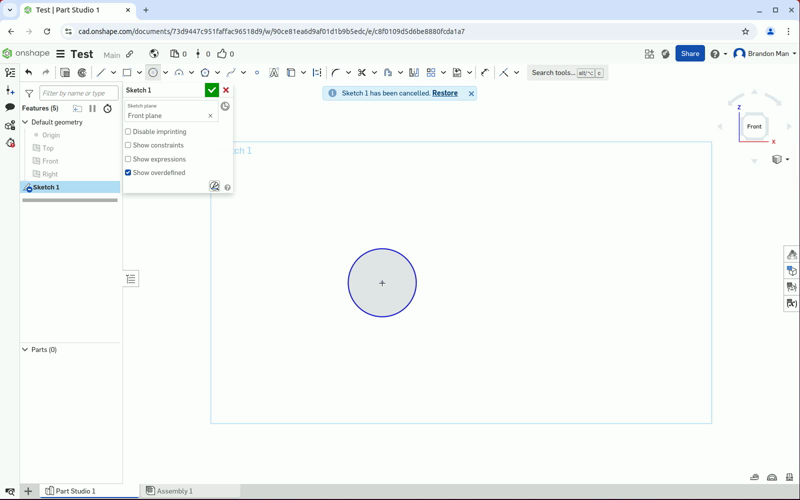
mouse_move(395, 282)
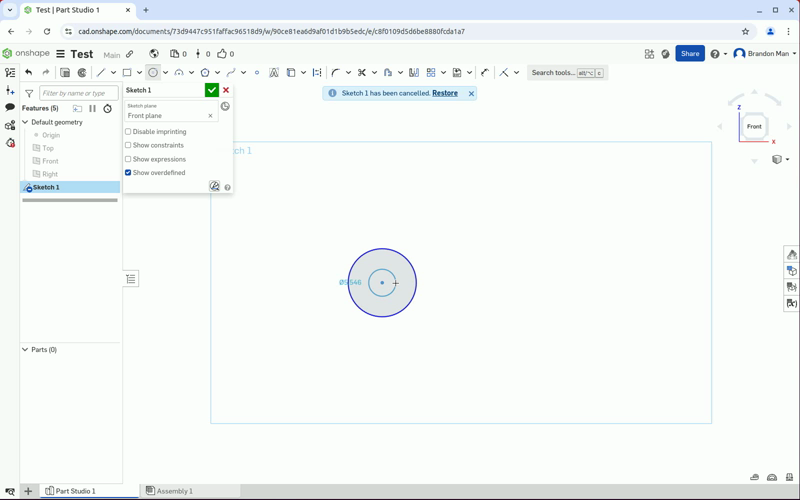
click(395, 282)
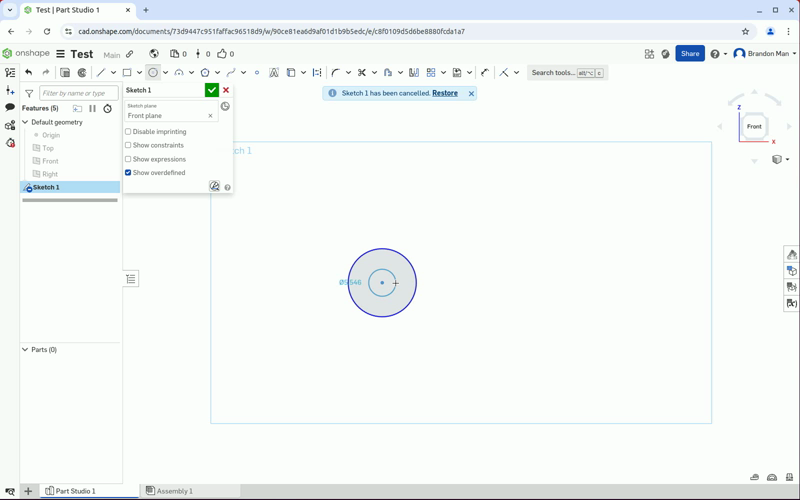
key(esc)
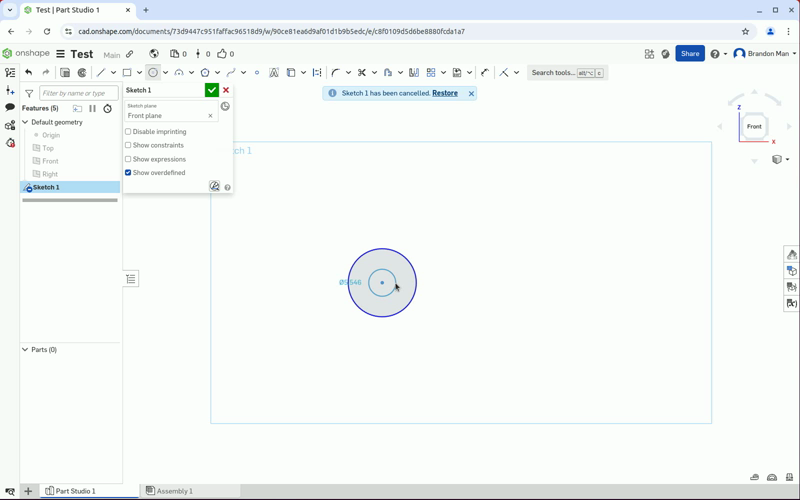
mouse_move(351, 281)
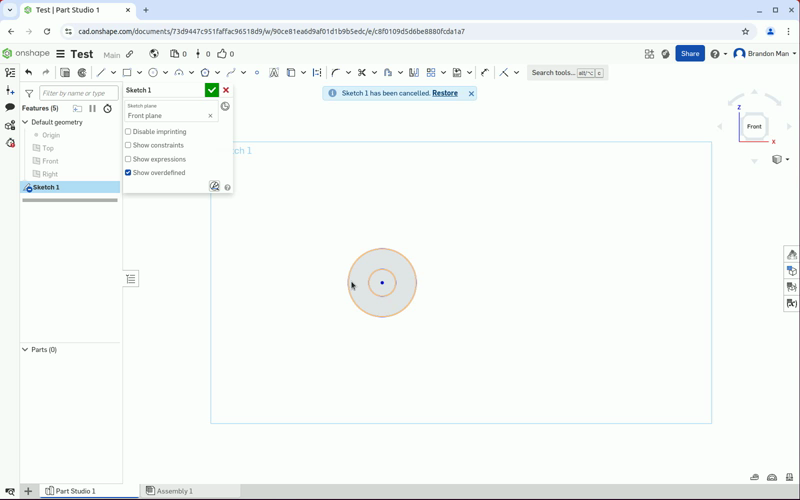
click(351, 281)
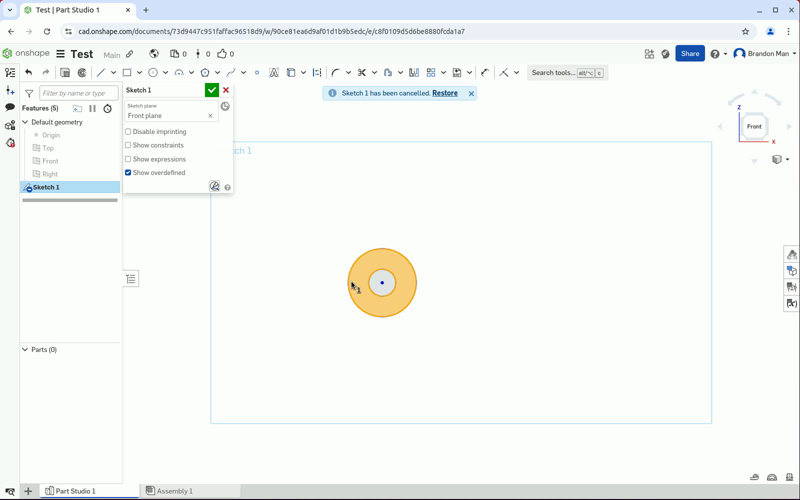
mouse_move(73, 352)
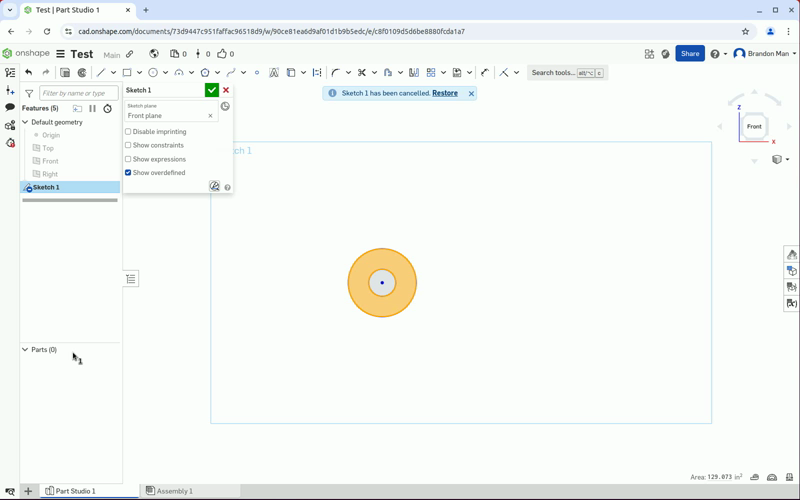
key(shift+y)
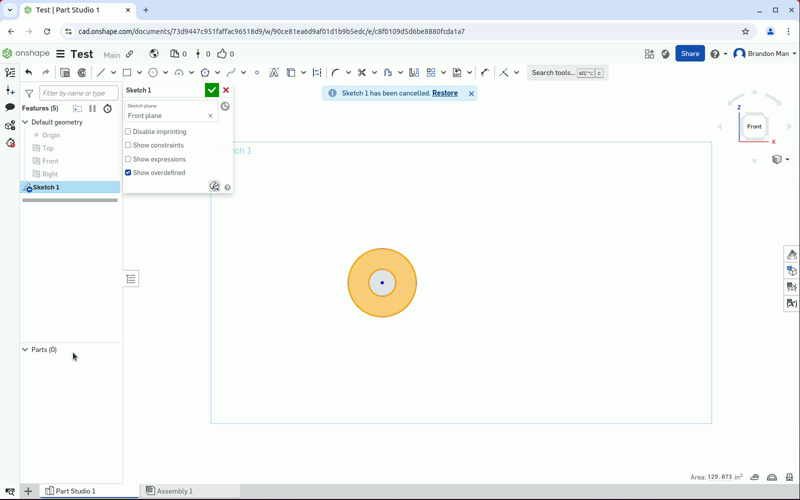
key(shift+e)
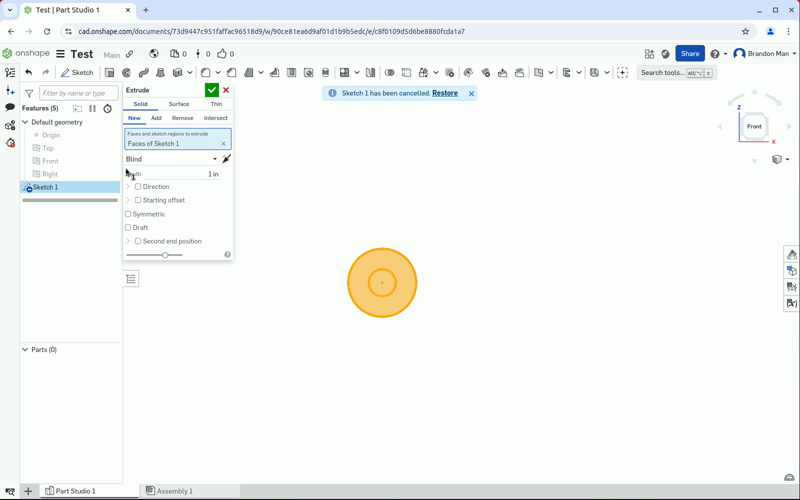
mouse_move(143, 106)
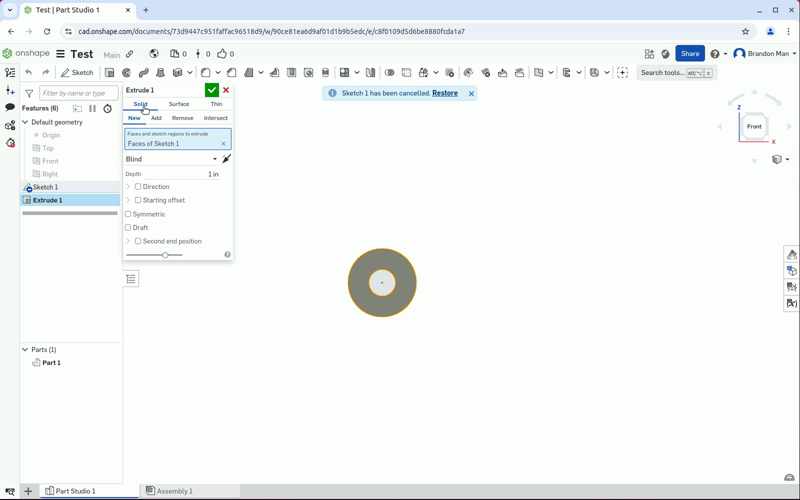
click(143, 106)
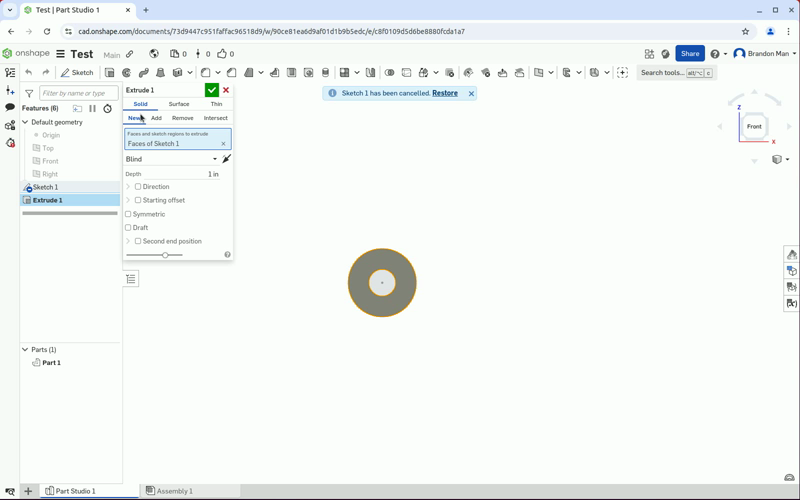
mouse_move(137, 120)
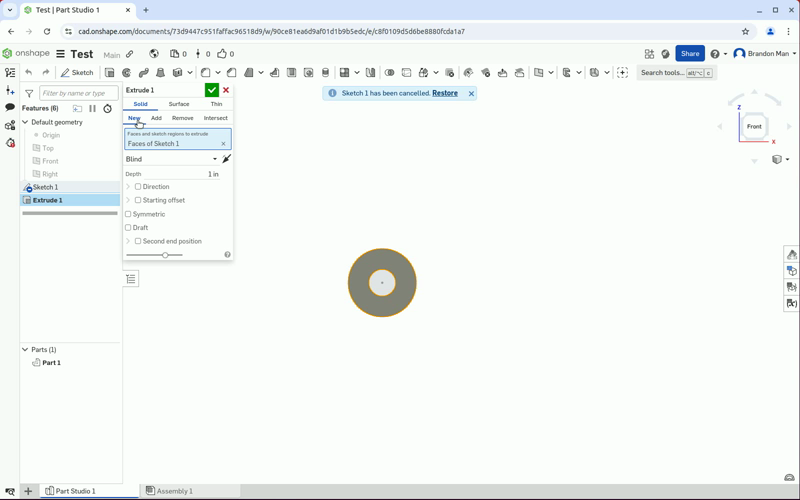
click(137, 120)
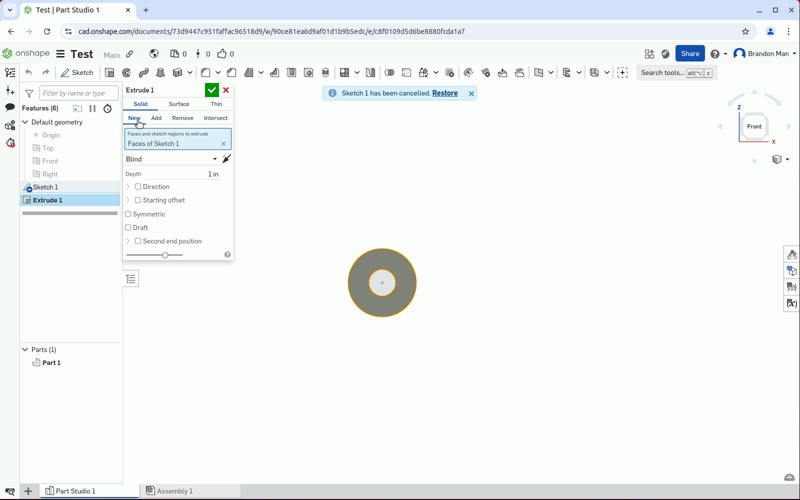
key(tab, 4)
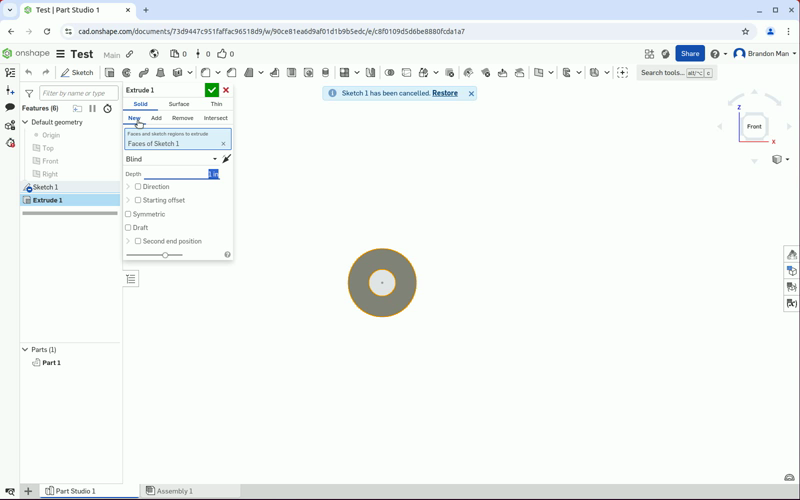
text(6.74)
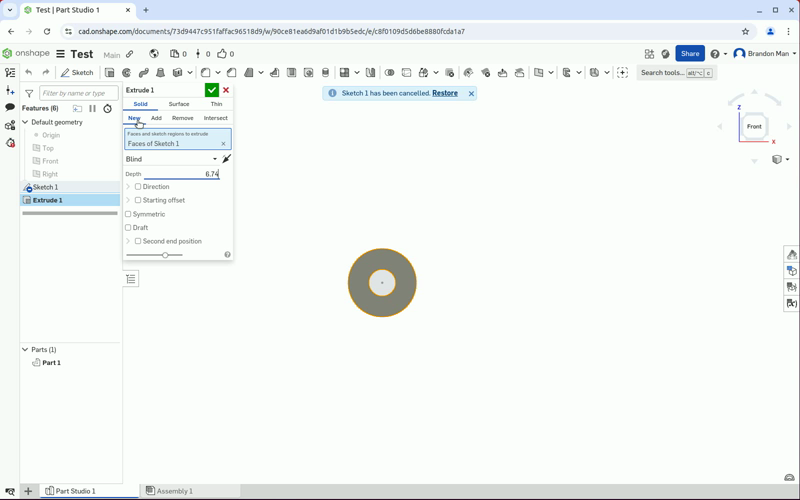
key(enter)
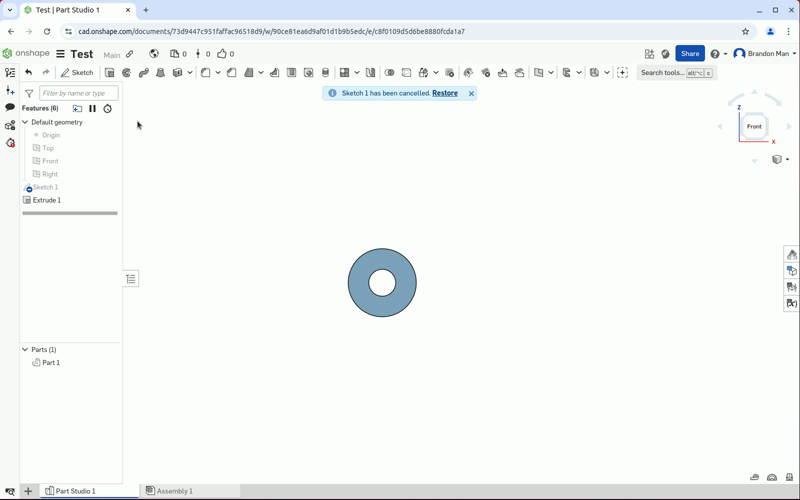
key(shift+h)
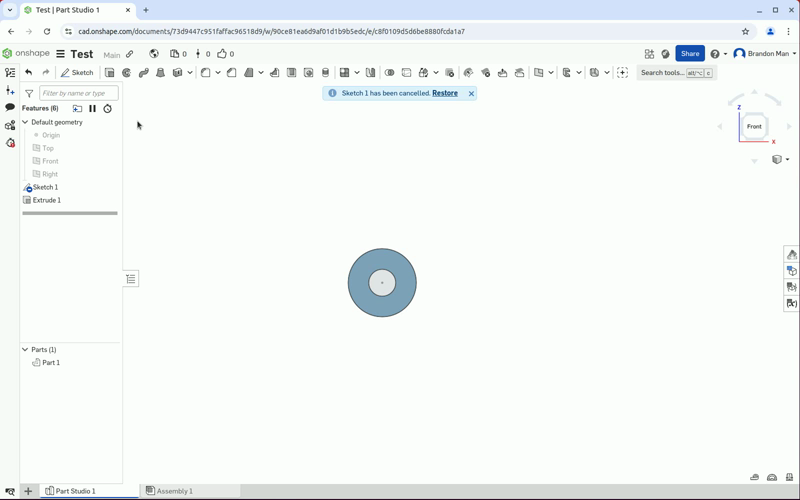
key(shift+h)
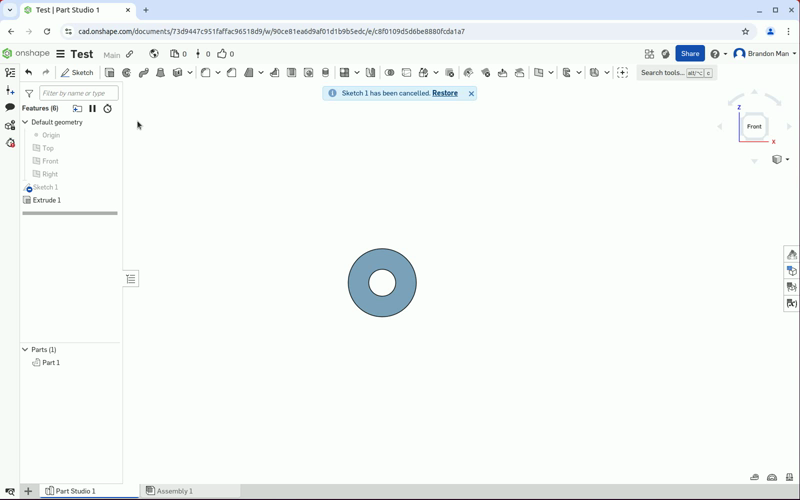
mouse_move(73, 189)
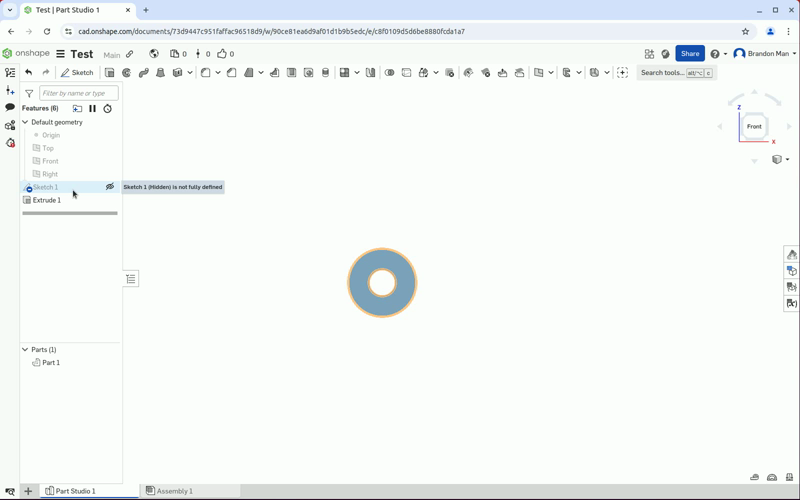
click(73, 189)
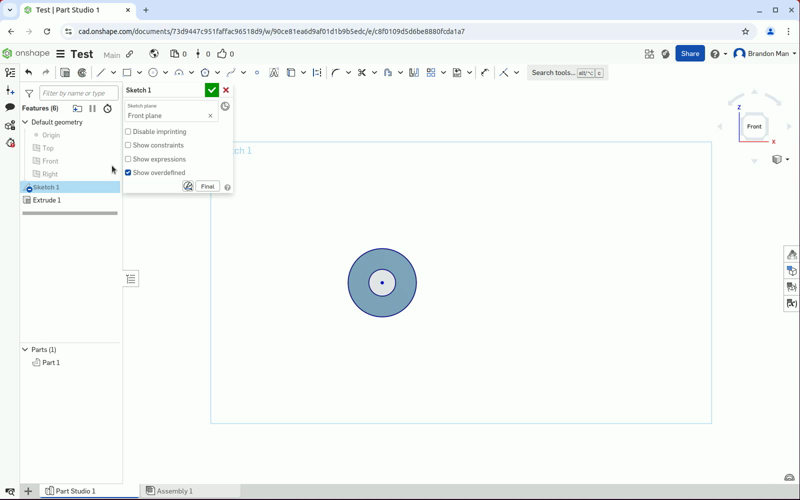
mouse_move(229, 92)
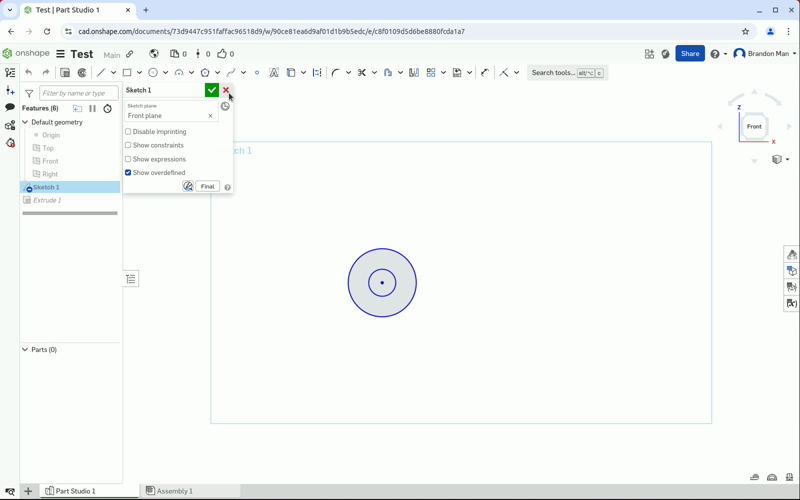
click(229, 92)
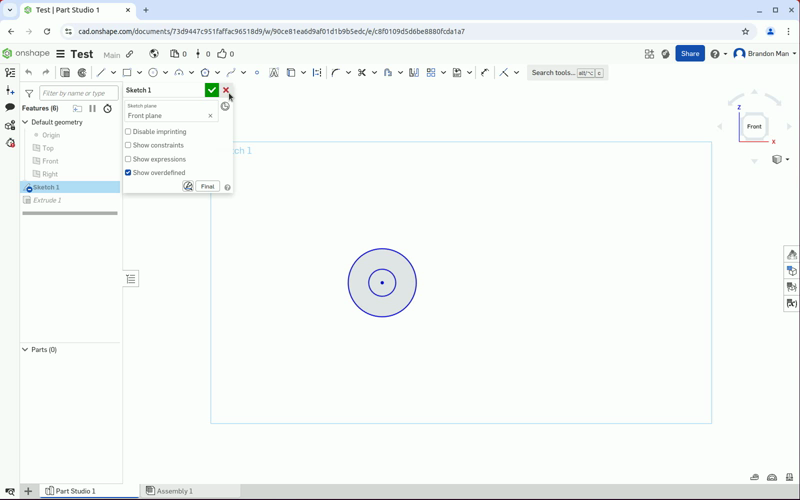
key(shift+s)
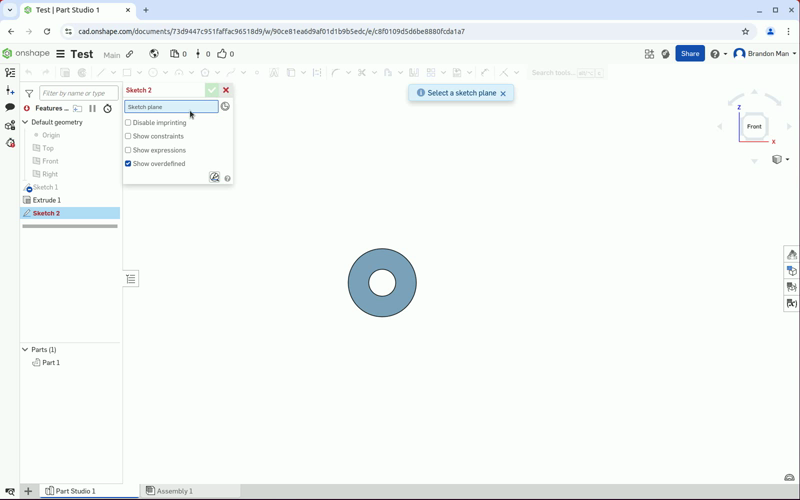
mouse_move(73, 163)
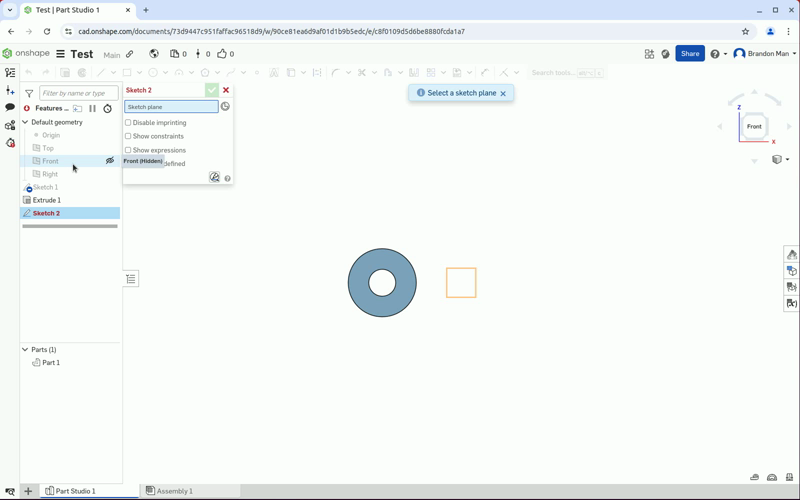
click(73, 163)
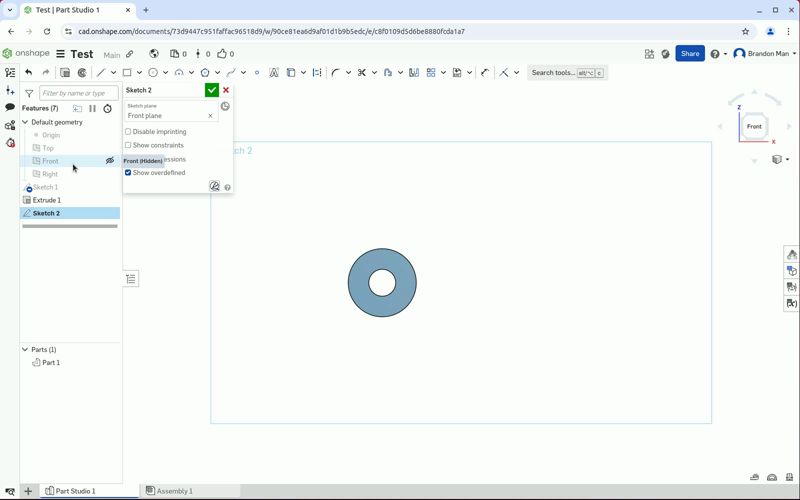
mouse_move(73, 352)
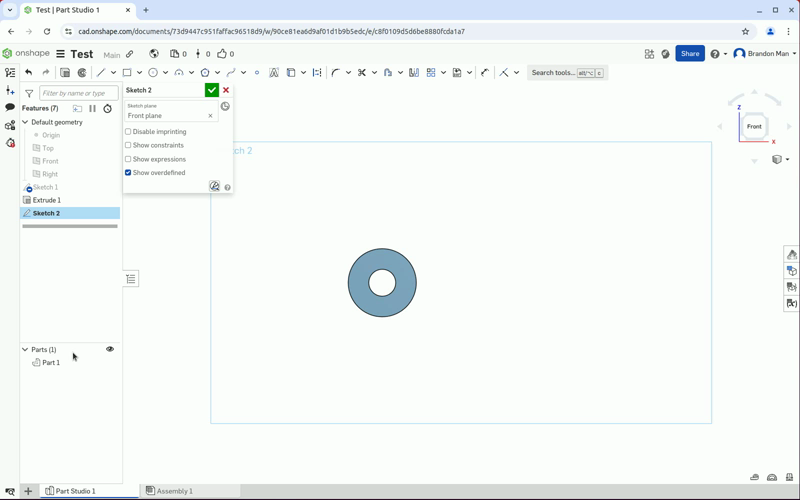
key(y)
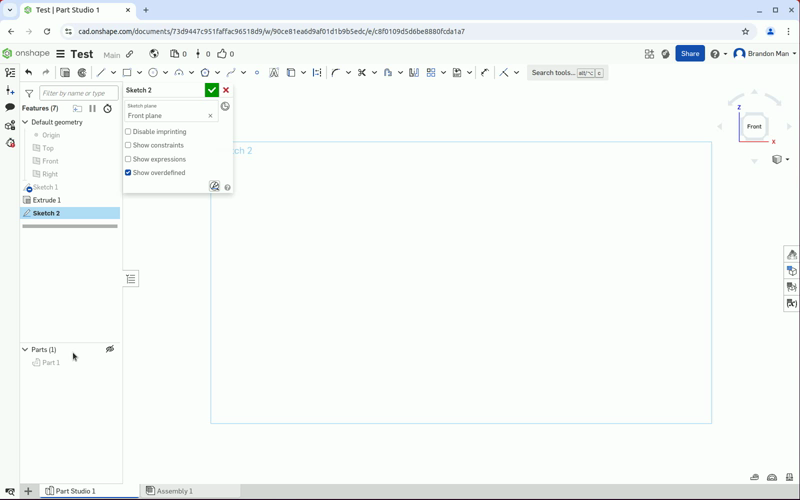
key(l)
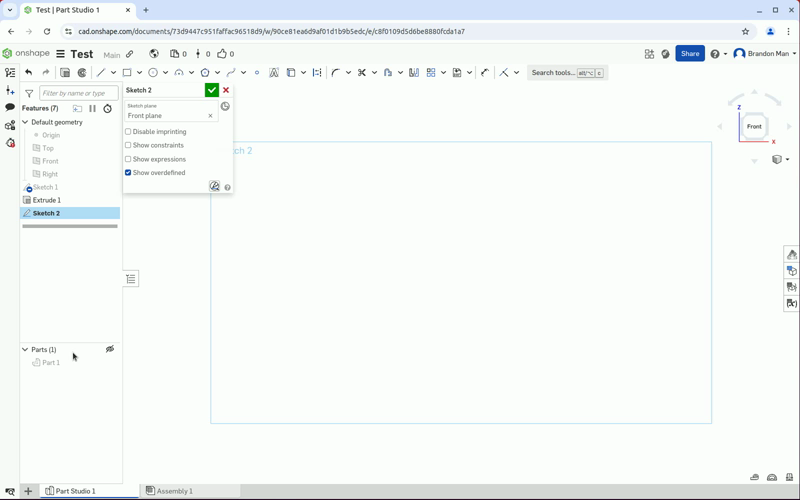
key_down(shift)
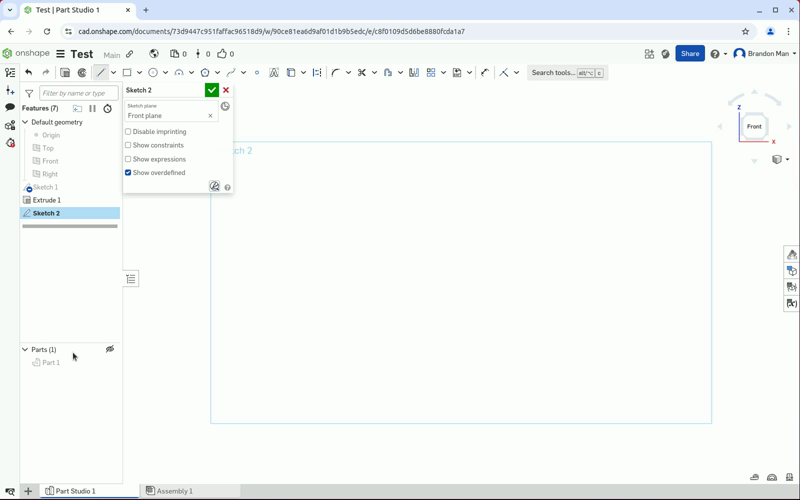
mouse_move(411, 295)
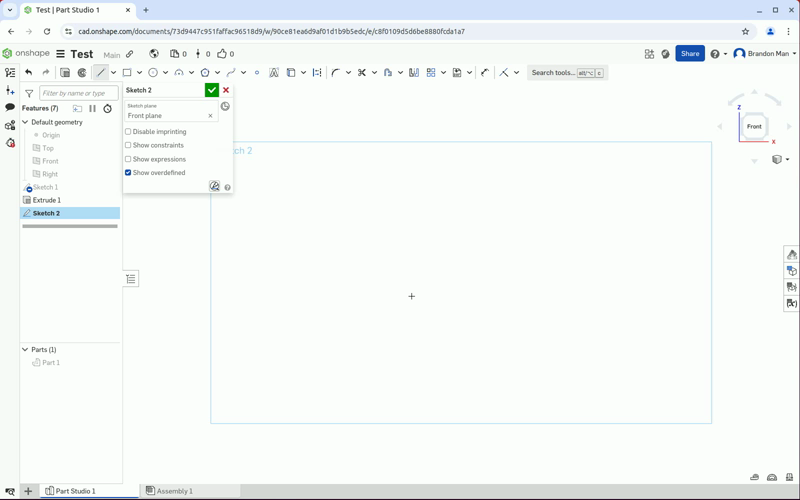
click(411, 295)
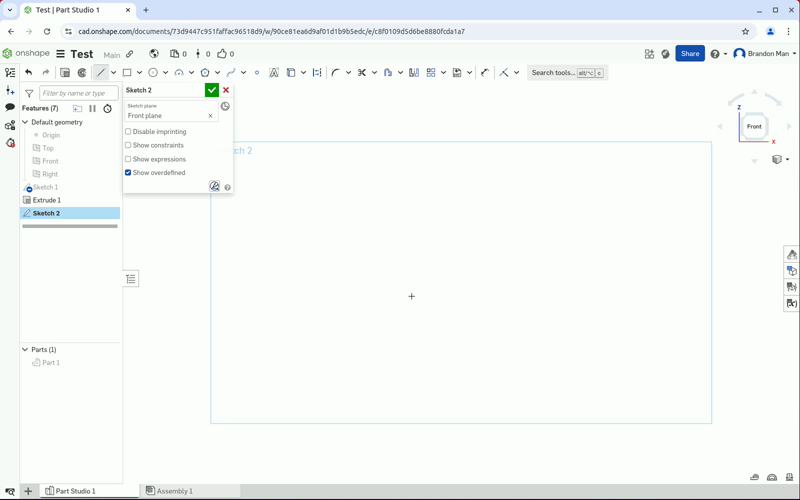
key_up(shift)
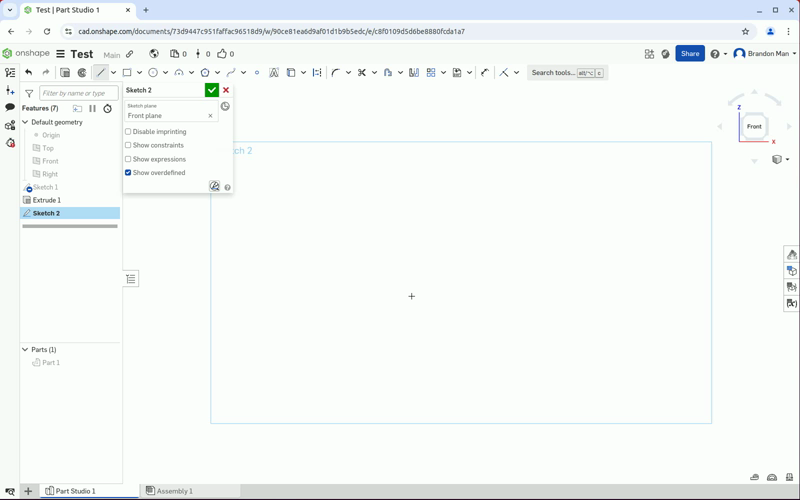
key_down(shift)
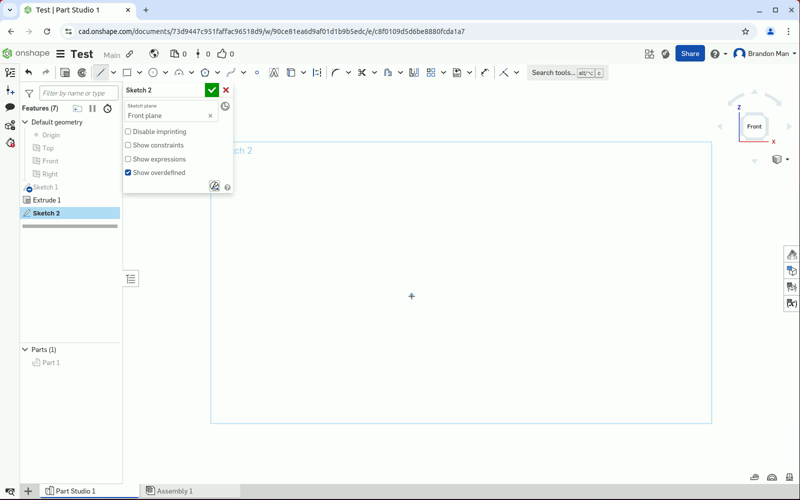
mouse_move(527, 295)
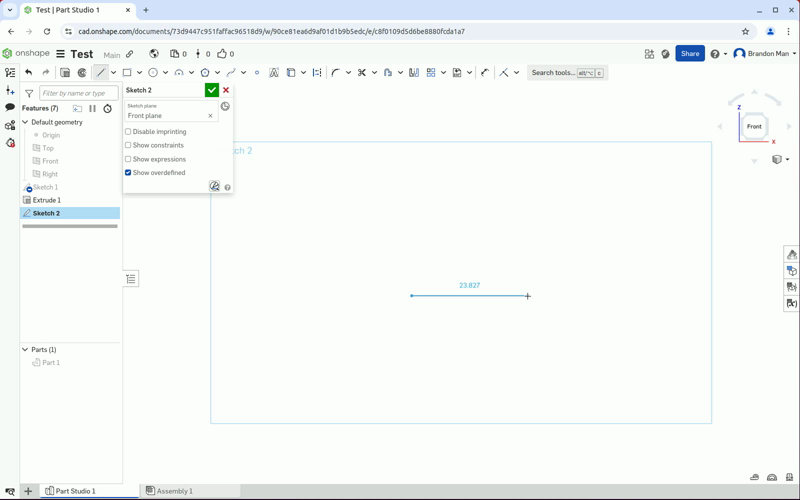
click(527, 295)
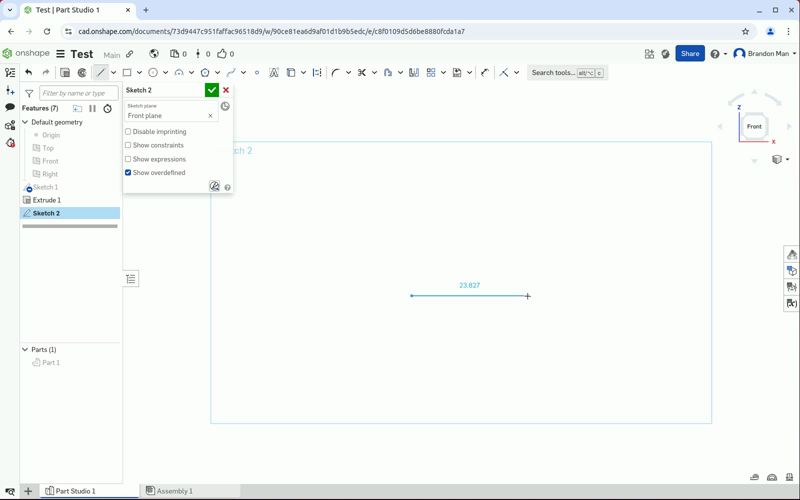
key_up(shift)
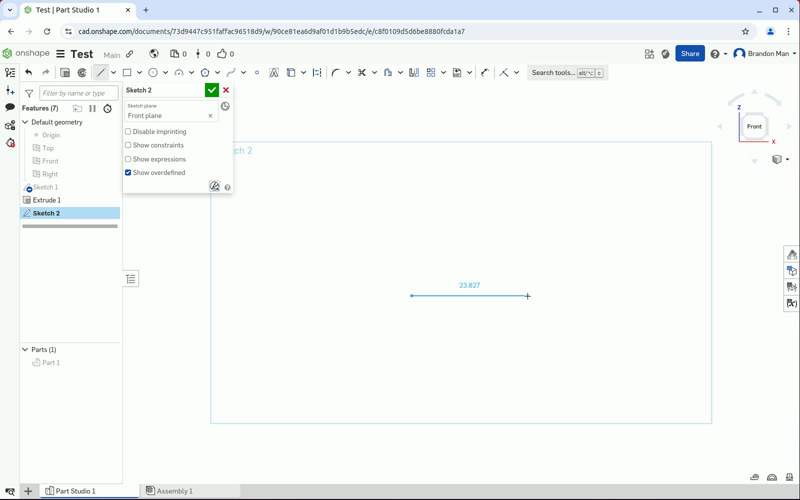
key(esc)
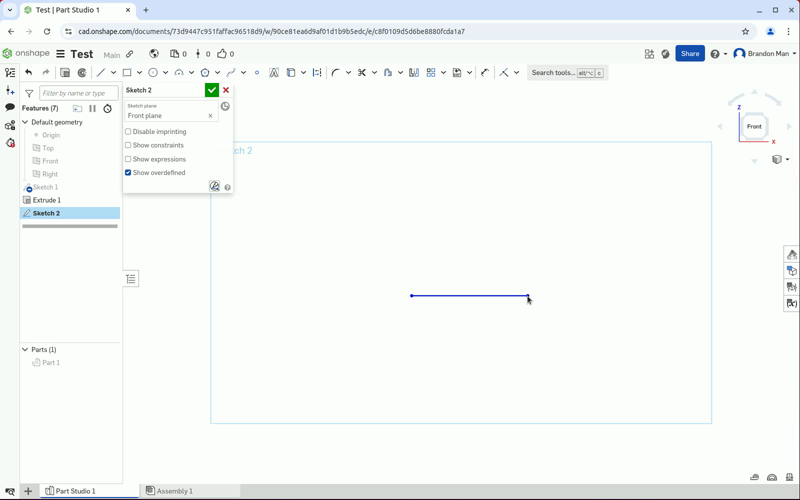
key(a)
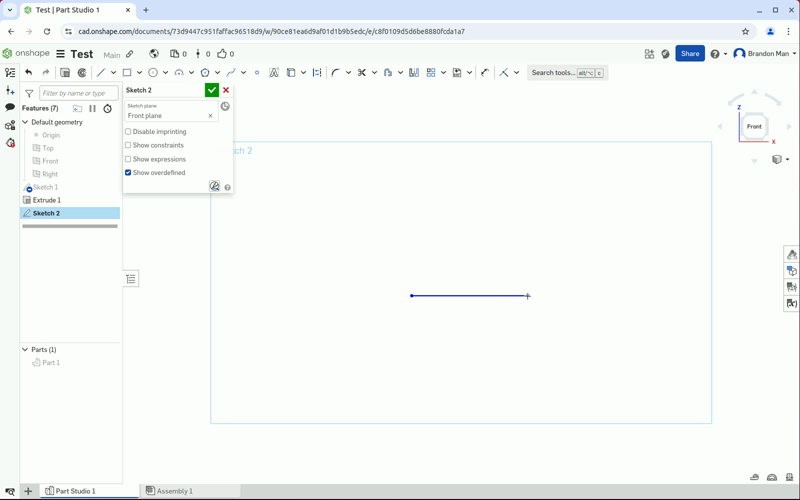
mouse_move(527, 295)
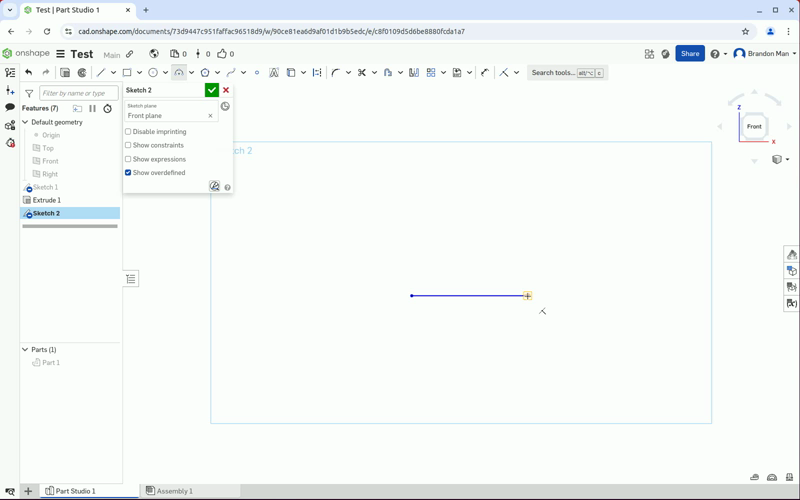
click(527, 295)
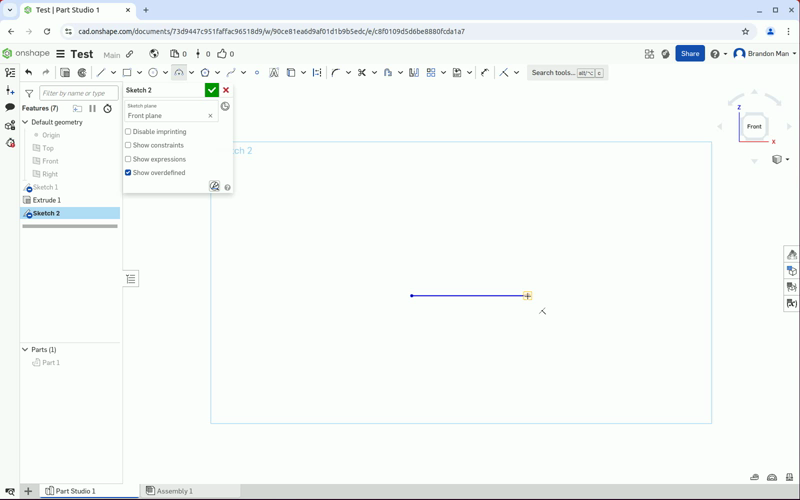
key_down(shift)
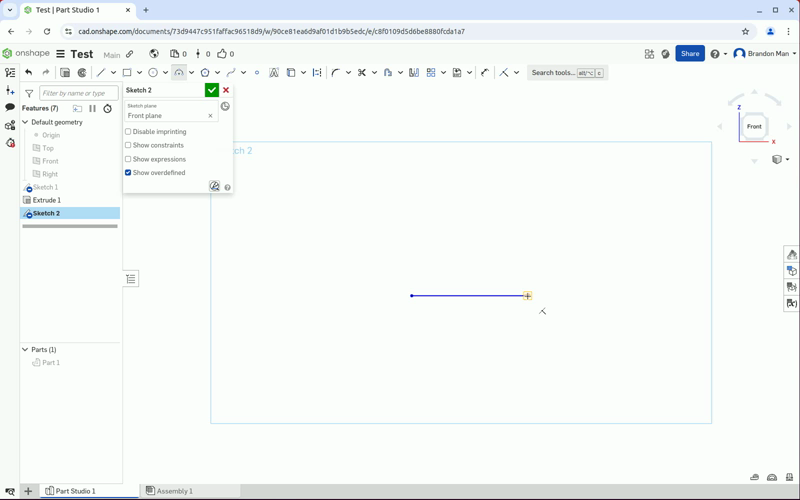
mouse_move(527, 270)
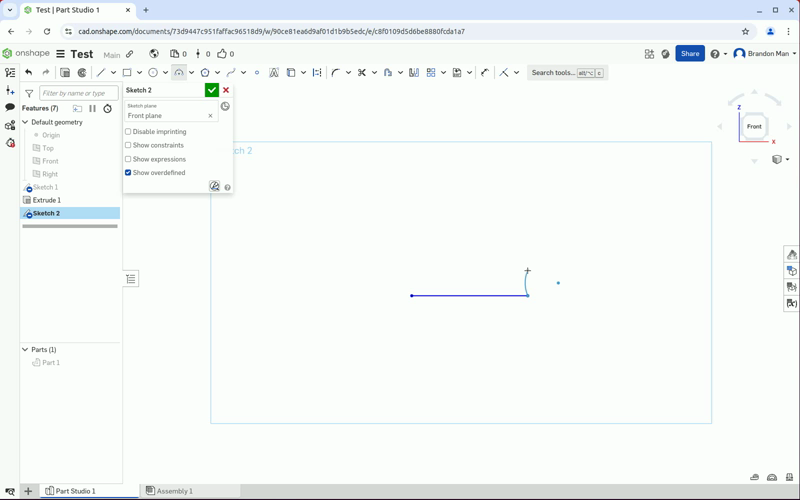
click(527, 270)
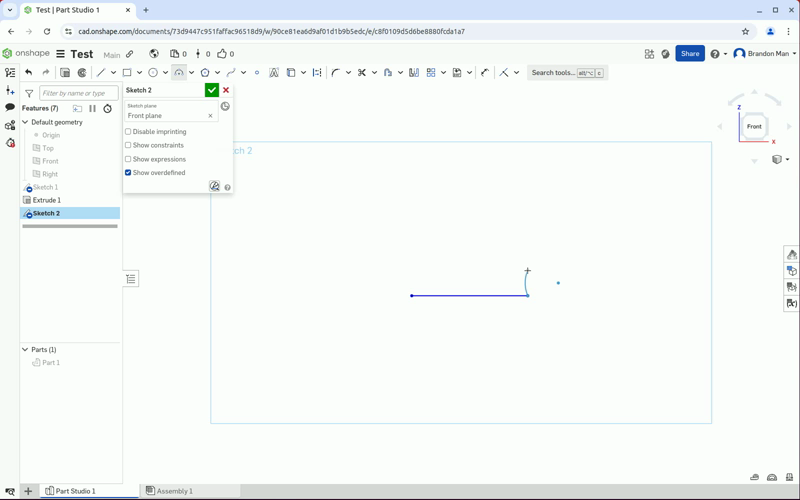
mouse_move(523, 282)
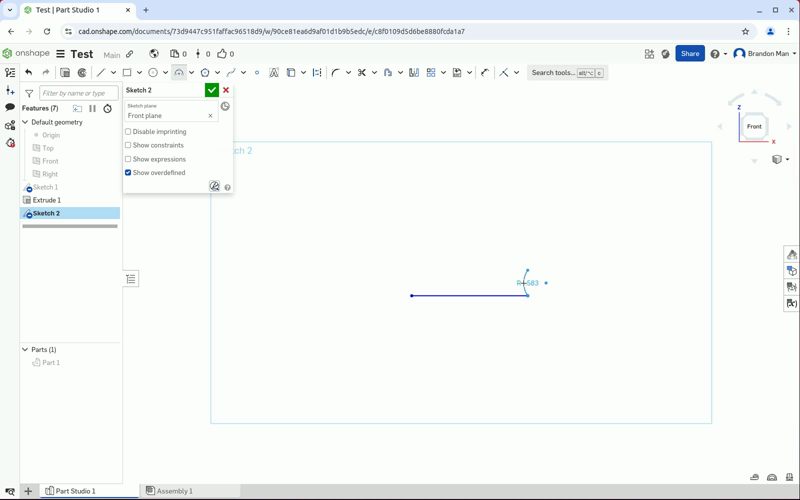
click(523, 282)
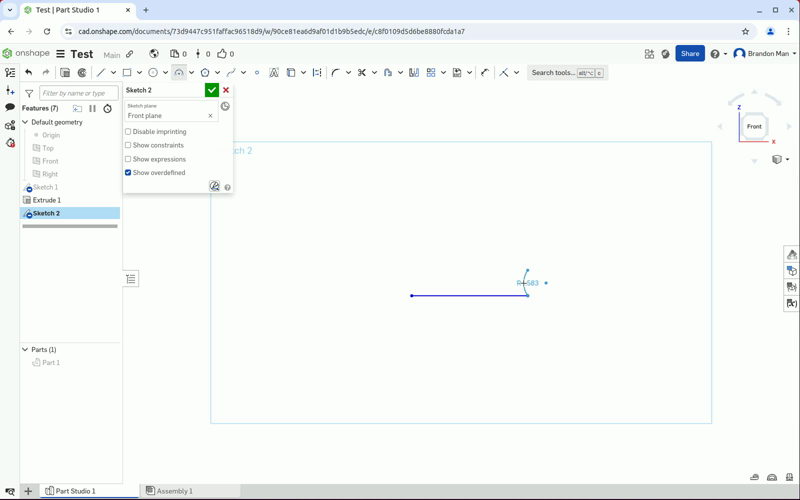
key_up(shift)
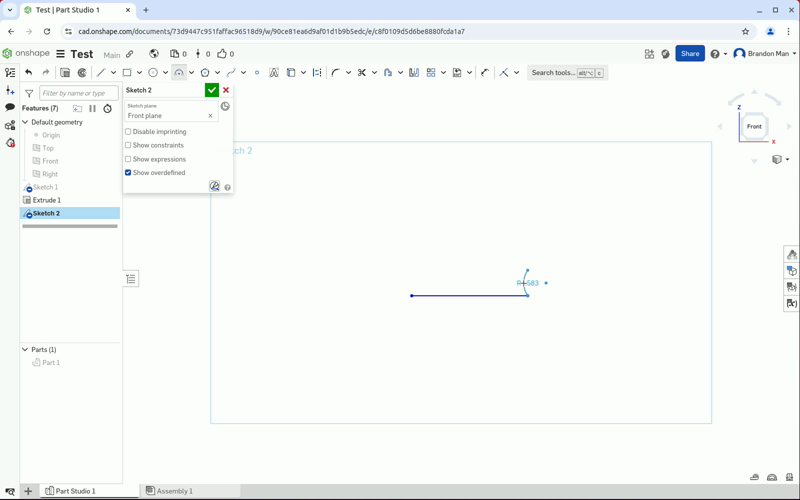
key(esc)
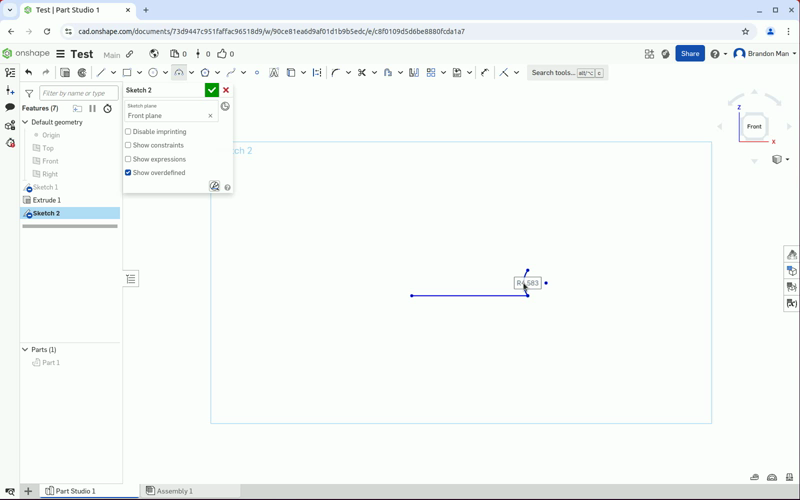
key(l)
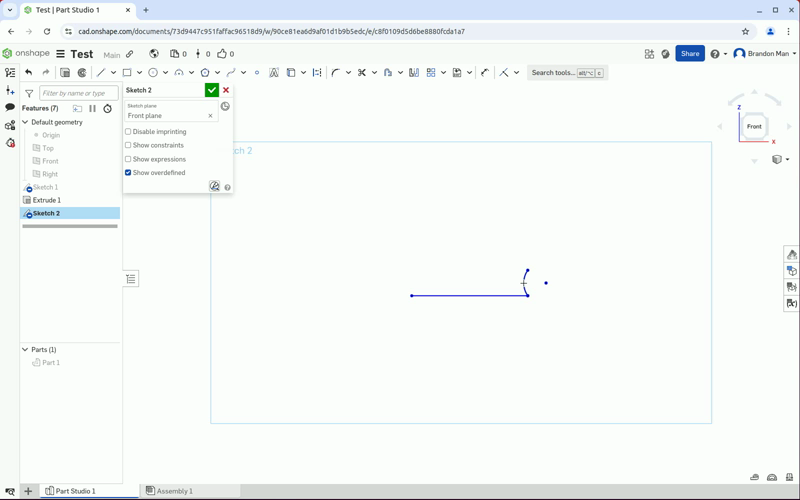
mouse_move(527, 270)
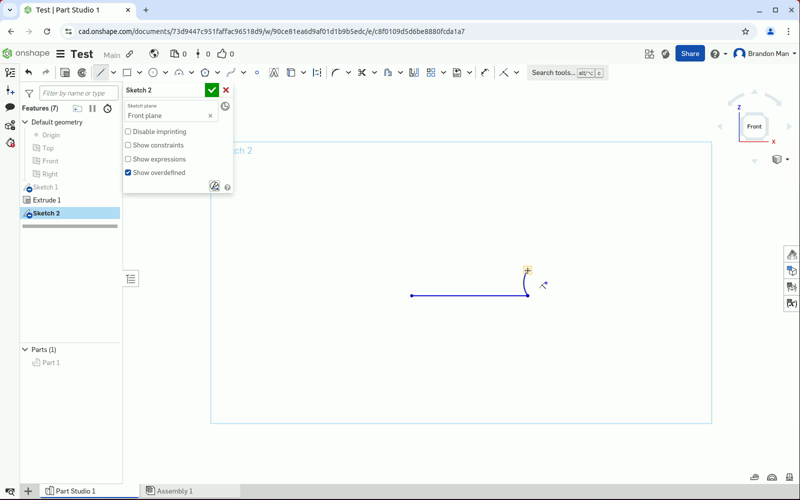
click(527, 270)
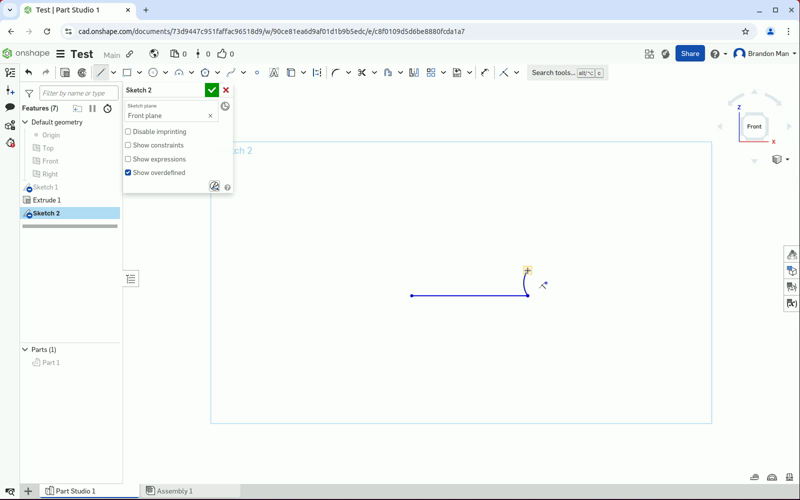
key_down(shift)
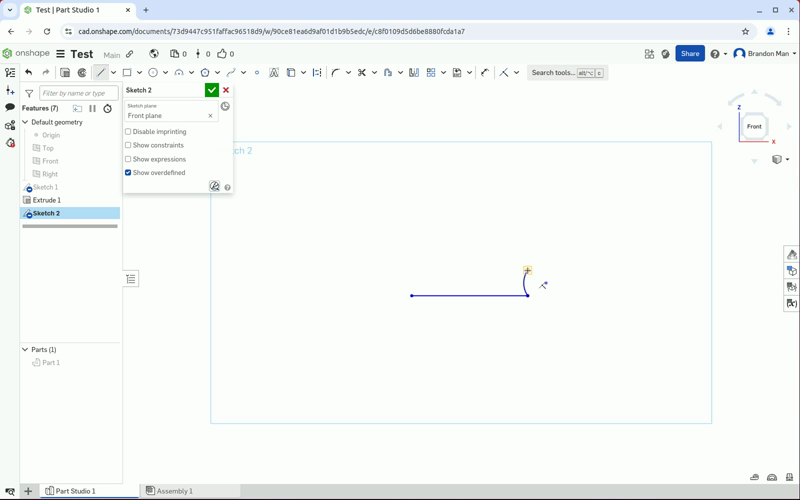
mouse_move(411, 270)
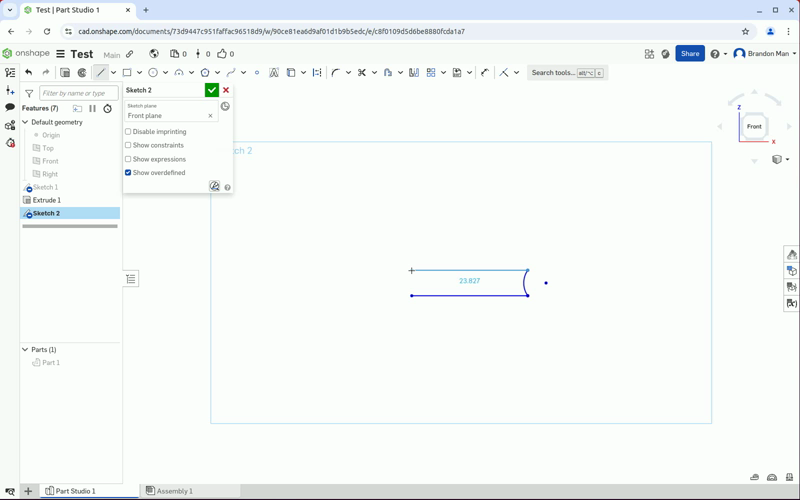
click(411, 270)
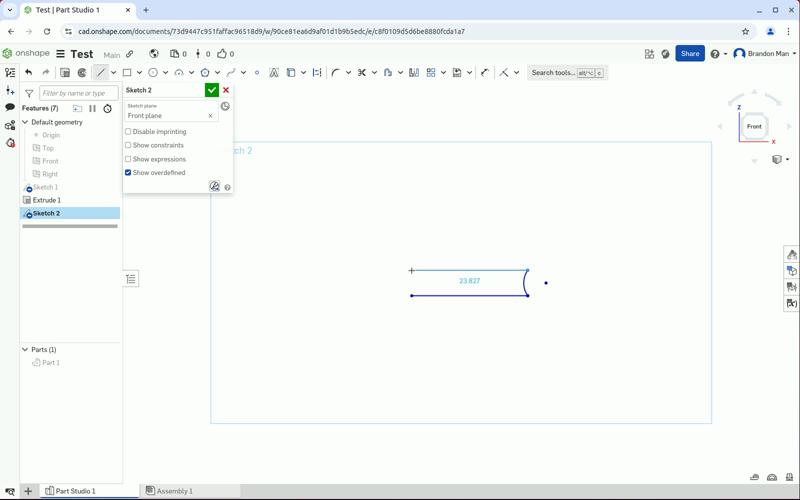
key_up(shift)
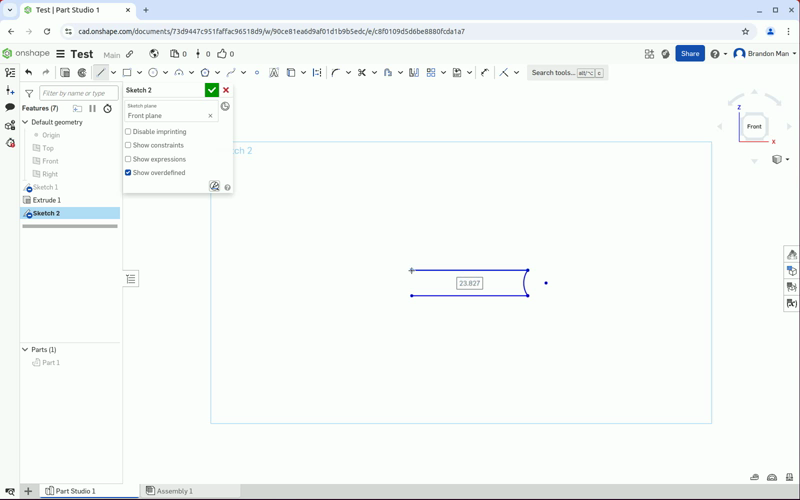
key(esc)
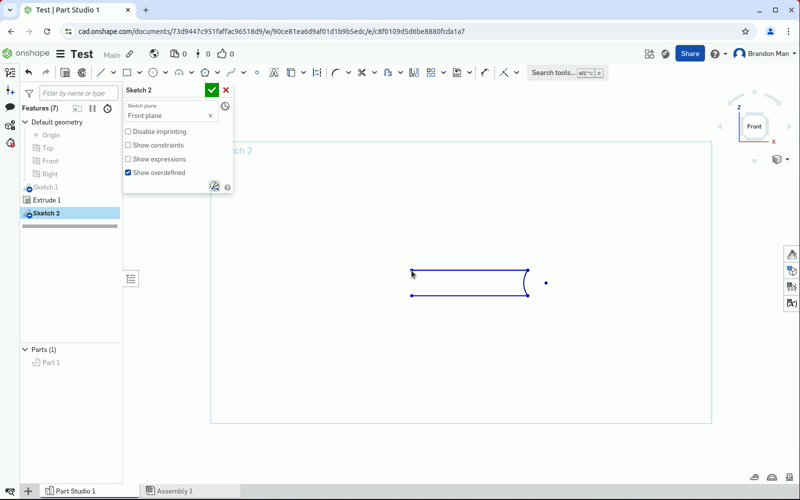
key(a)
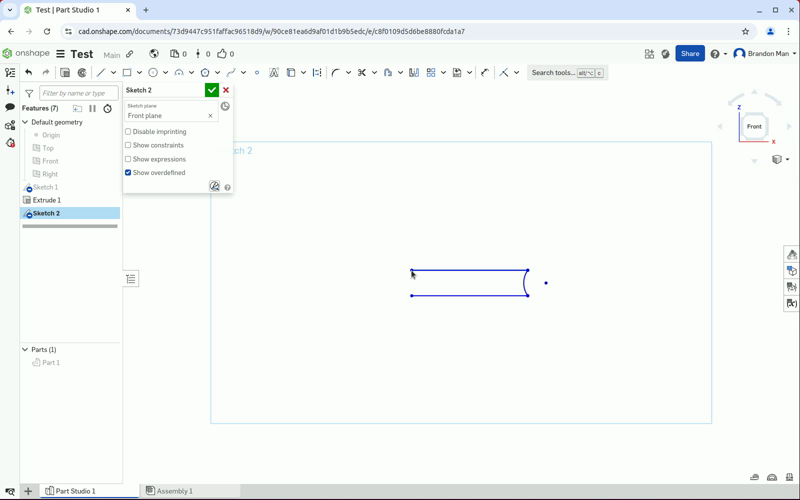
mouse_move(411, 270)
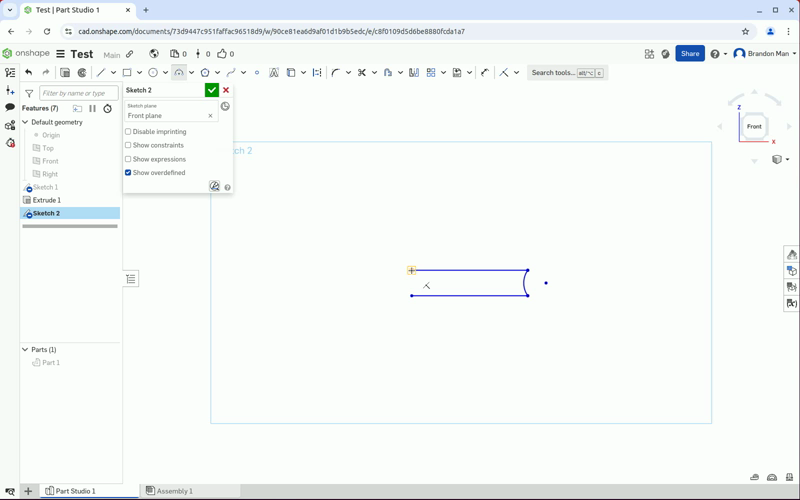
click(411, 270)
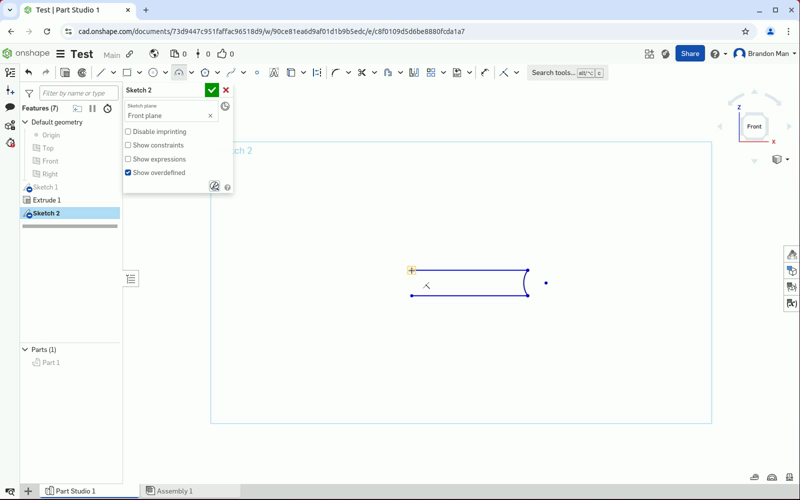
mouse_move(411, 295)
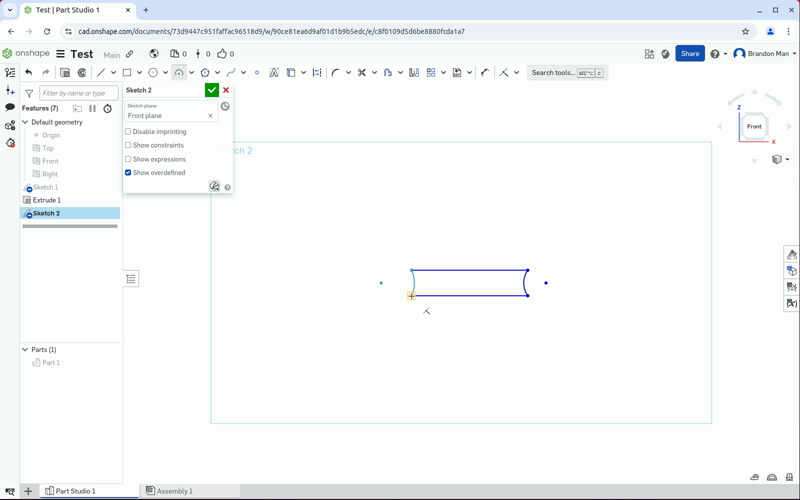
click(411, 295)
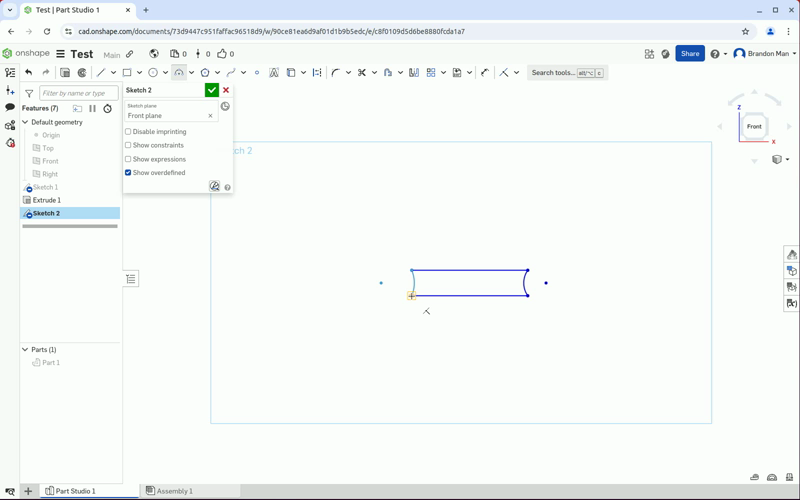
key_down(shift)
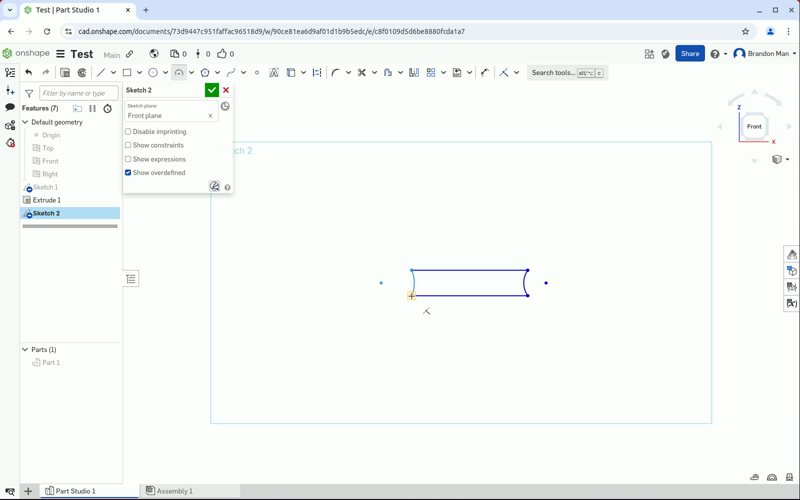
mouse_move(414, 282)
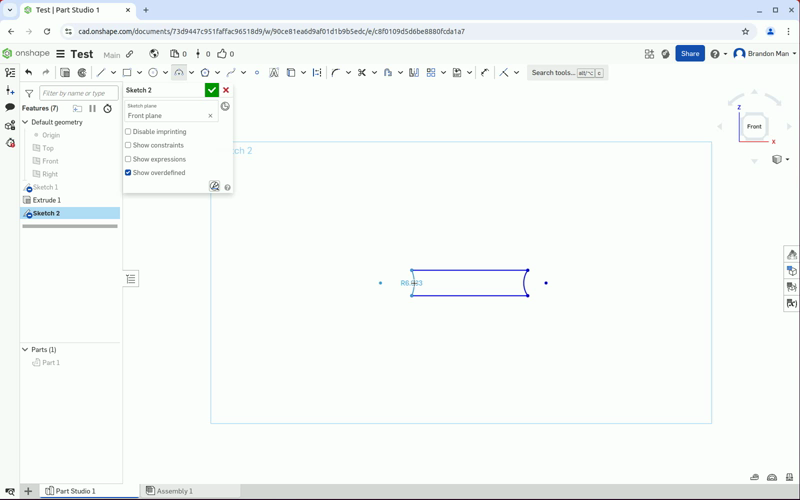
click(414, 282)
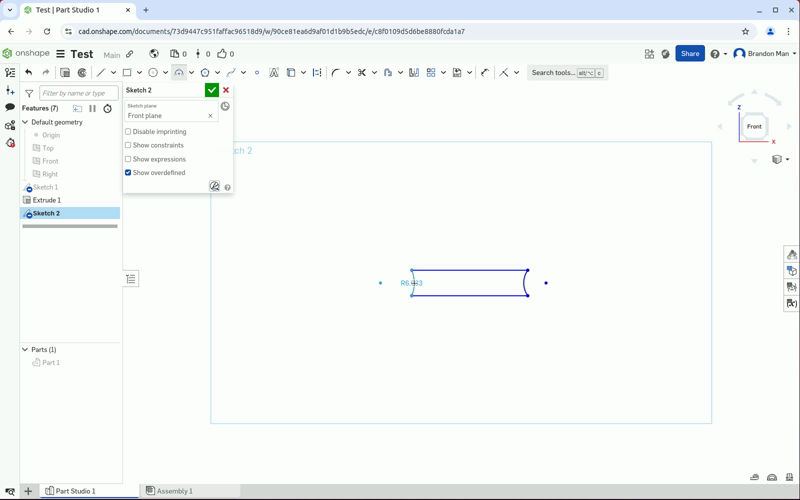
key_up(shift)
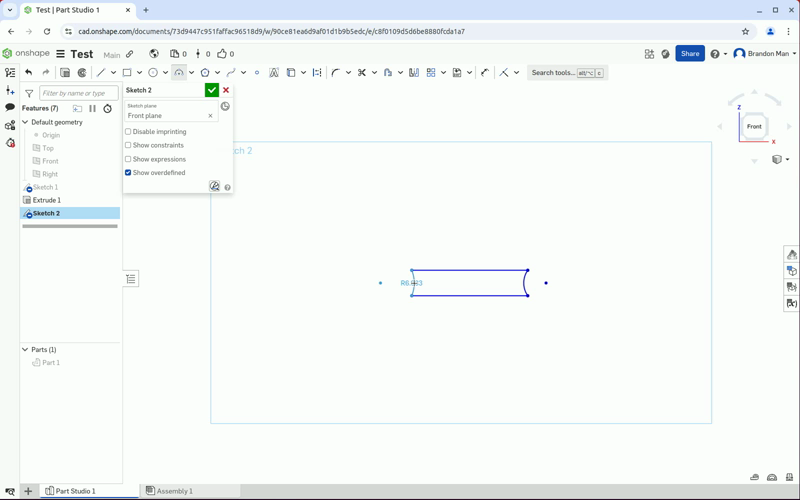
key(esc)
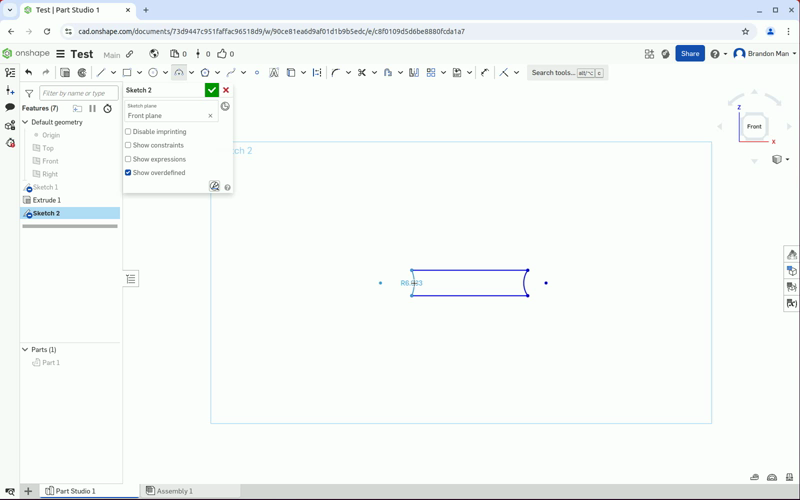
mouse_move(426, 281)
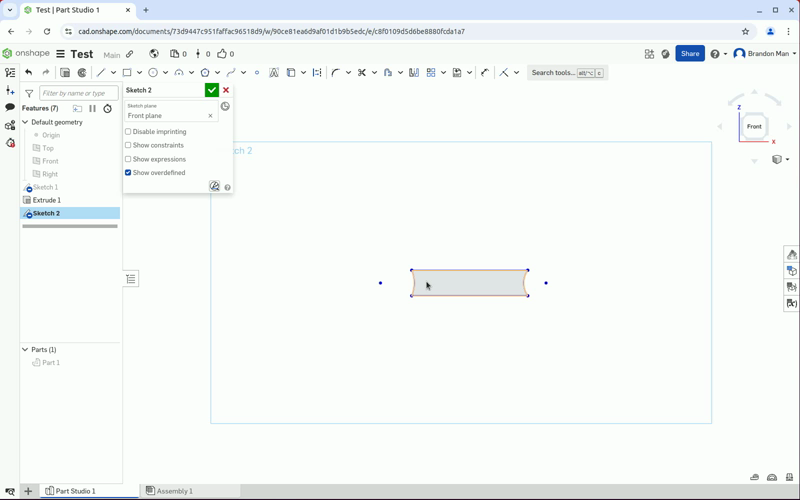
click(426, 281)
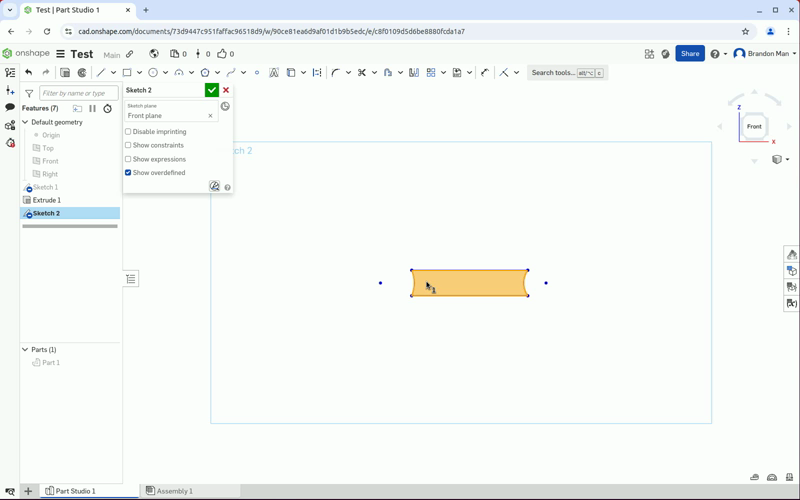
mouse_move(73, 352)
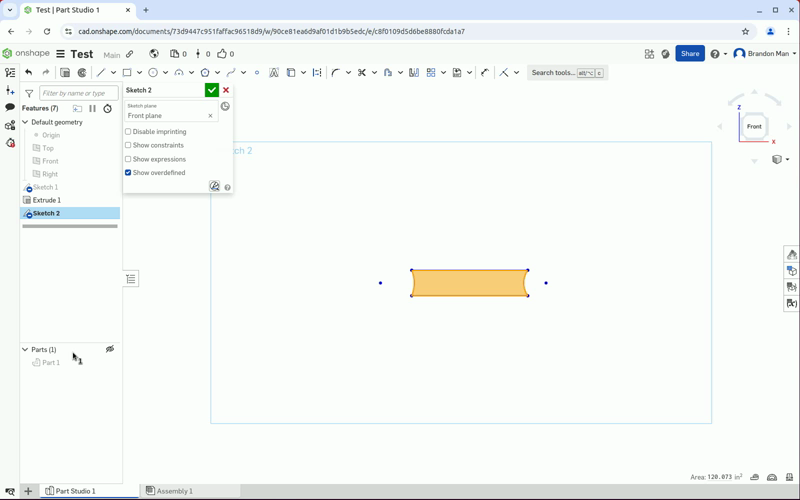
key(shift+y)
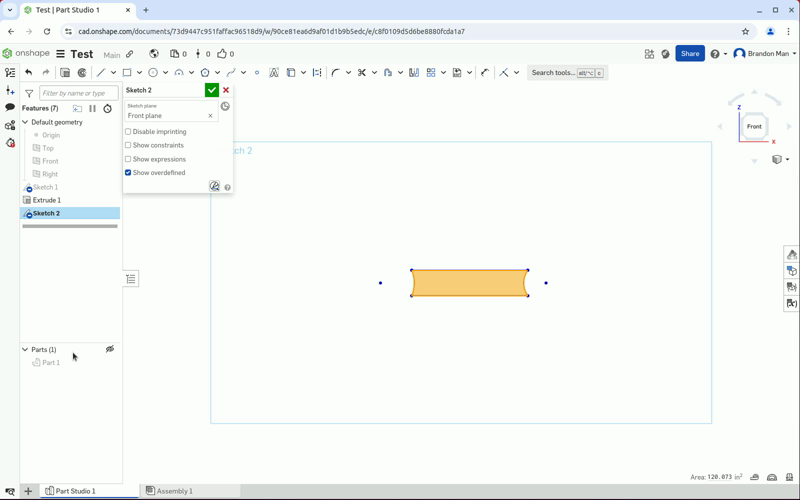
key(shift+e)
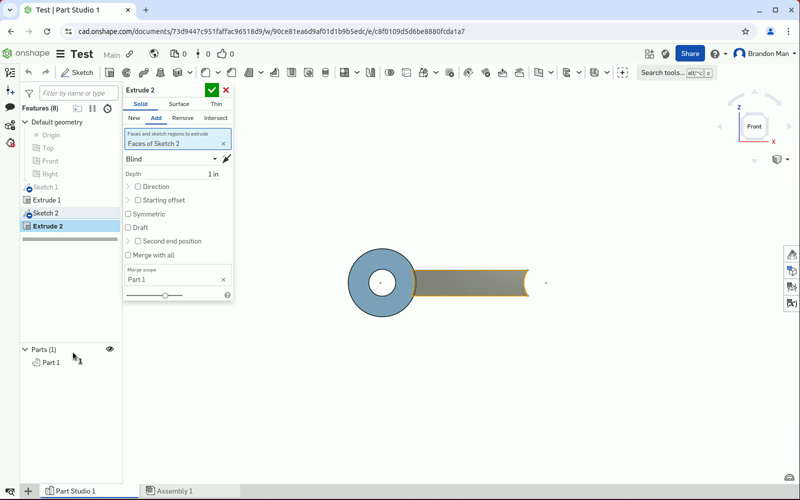
mouse_move(143, 106)
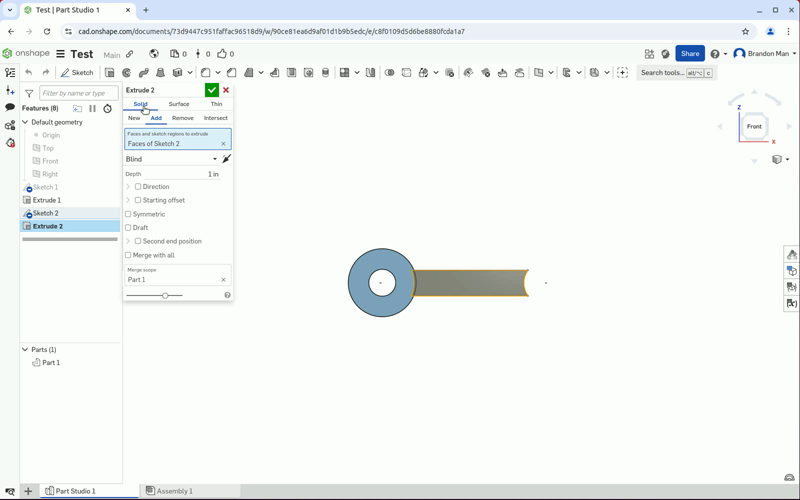
click(143, 106)
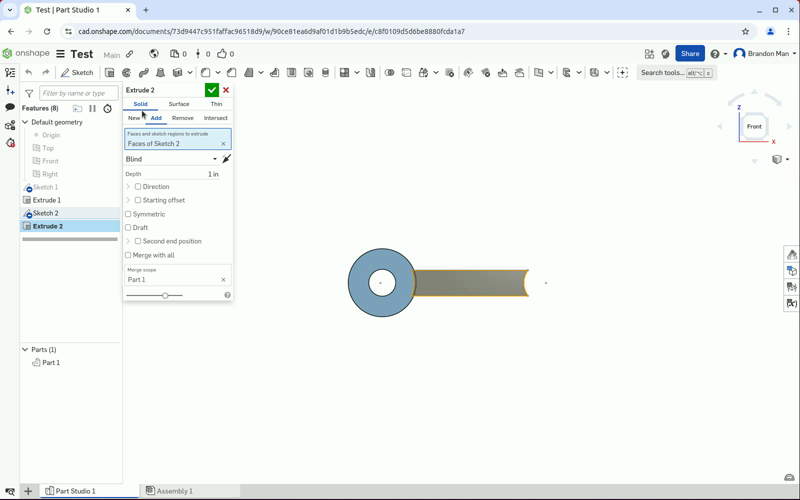
mouse_move(137, 120)
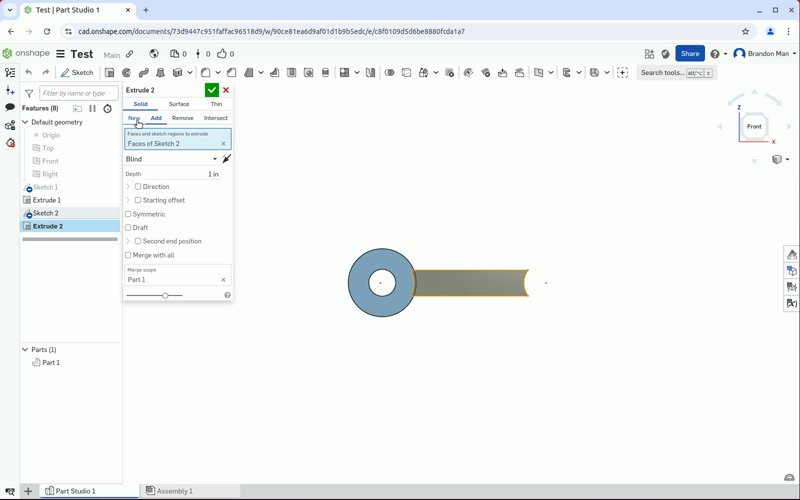
click(137, 120)
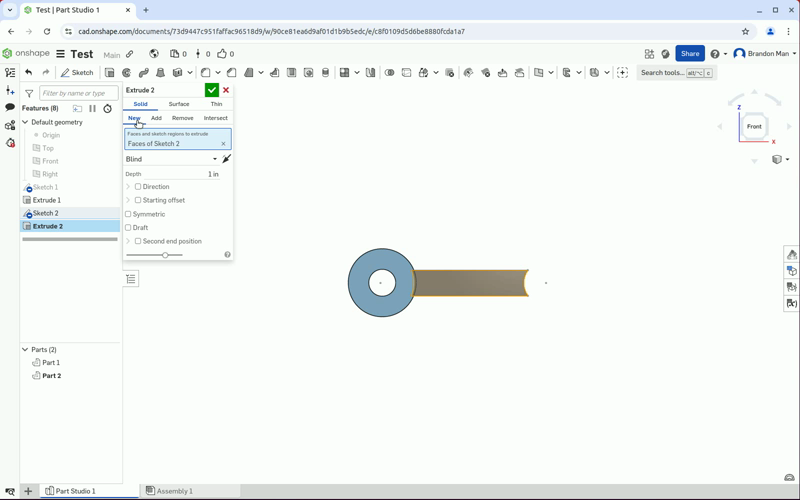
key(tab, 4)
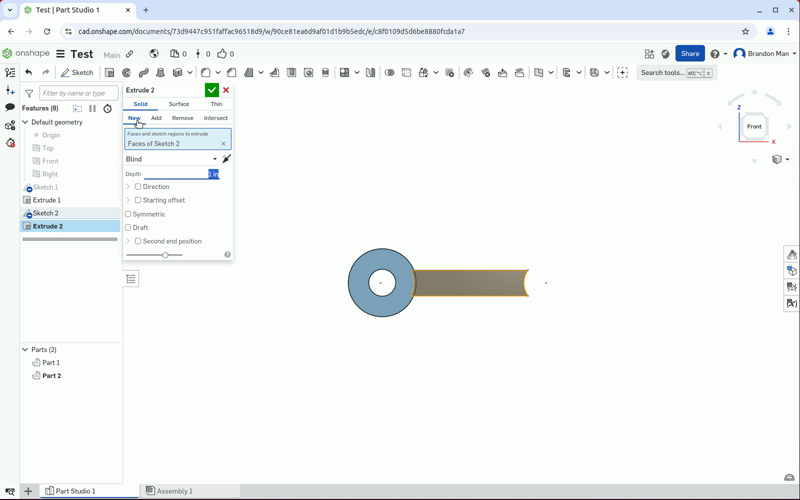
text(6.74)
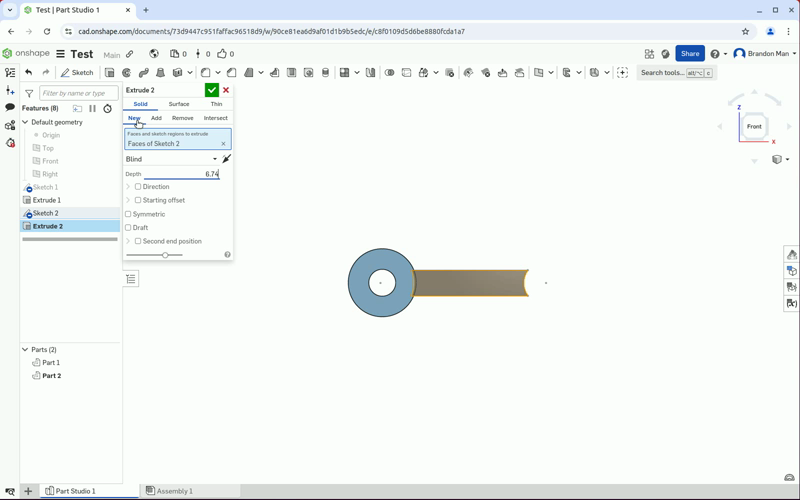
key(enter)
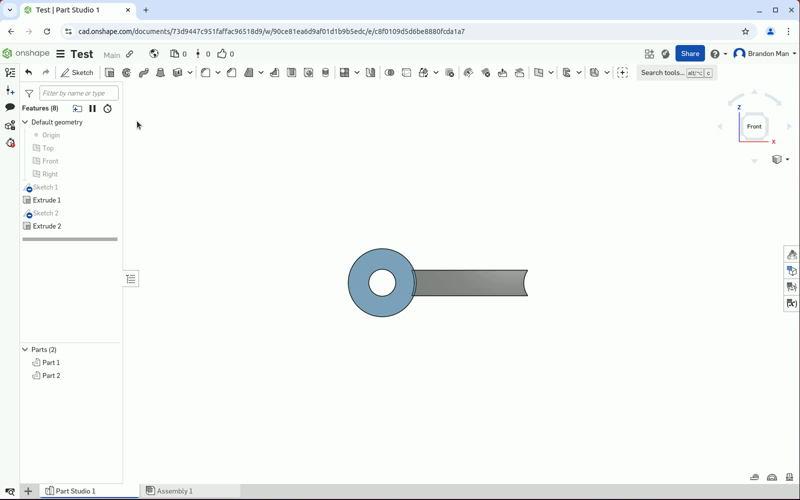
key(shift+h)
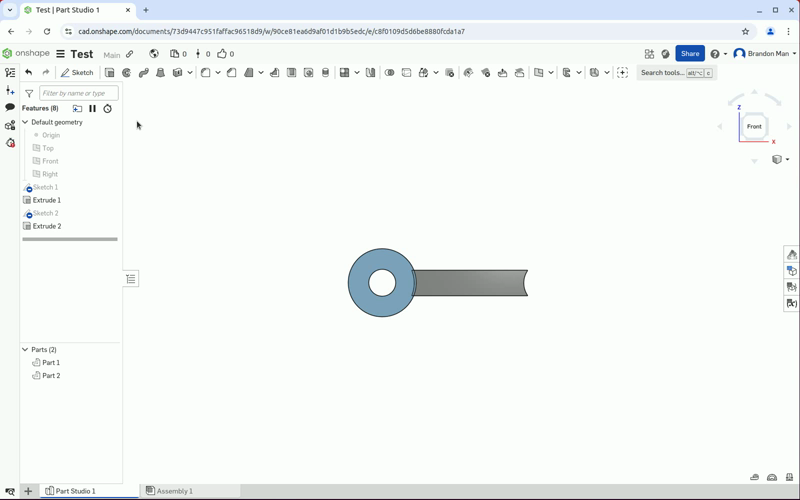
key(shift+h)
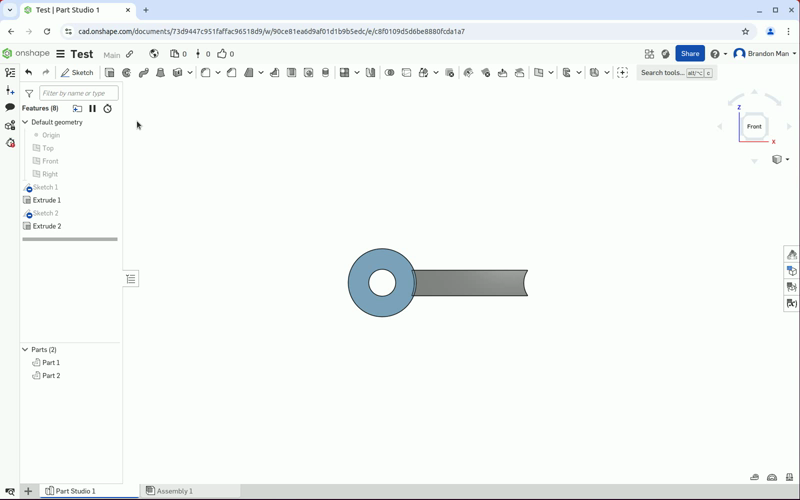
mouse_move(73, 189)
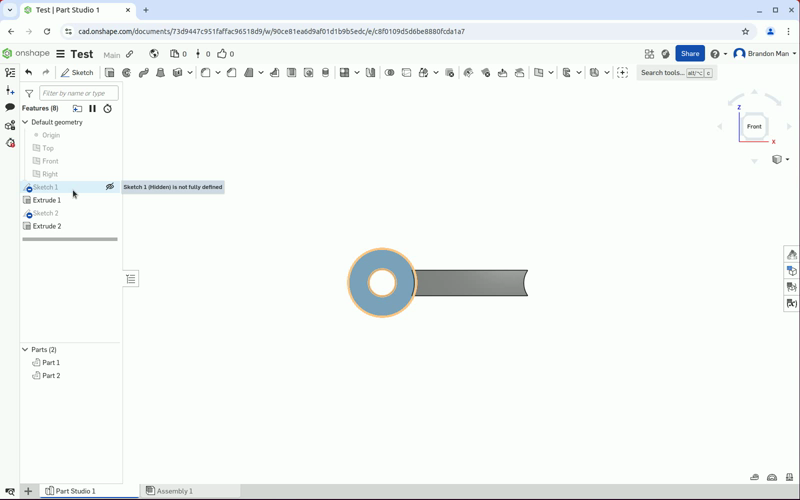
click(73, 189)
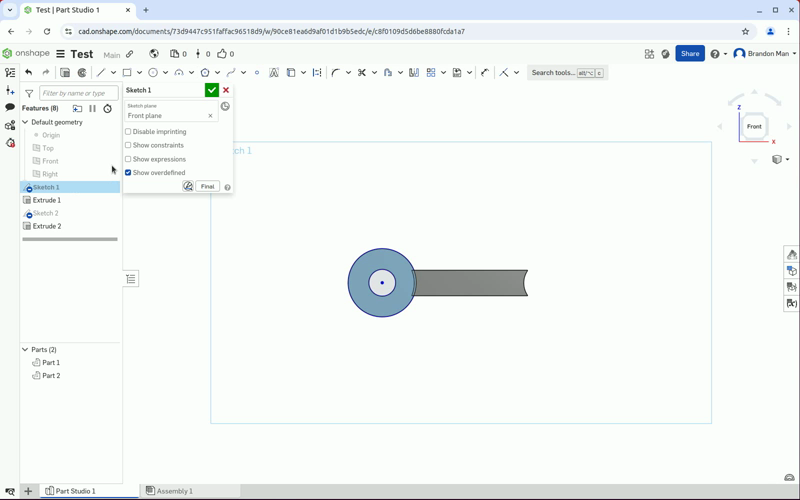
mouse_move(229, 92)
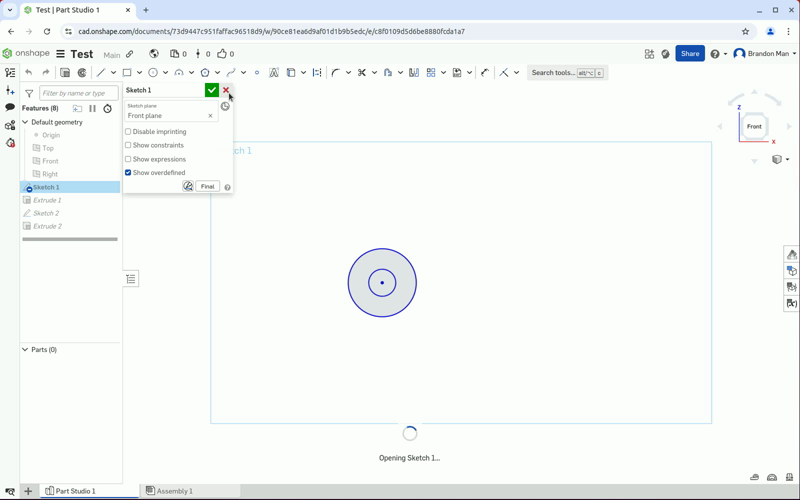
click(229, 92)
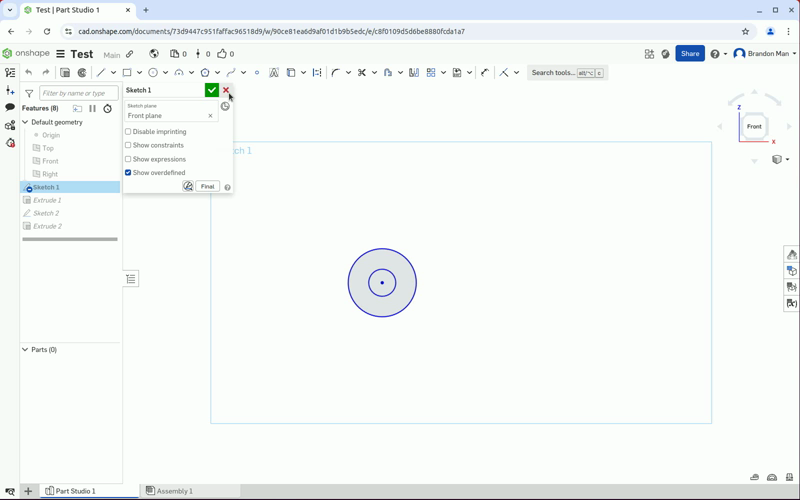
key(shift+s)
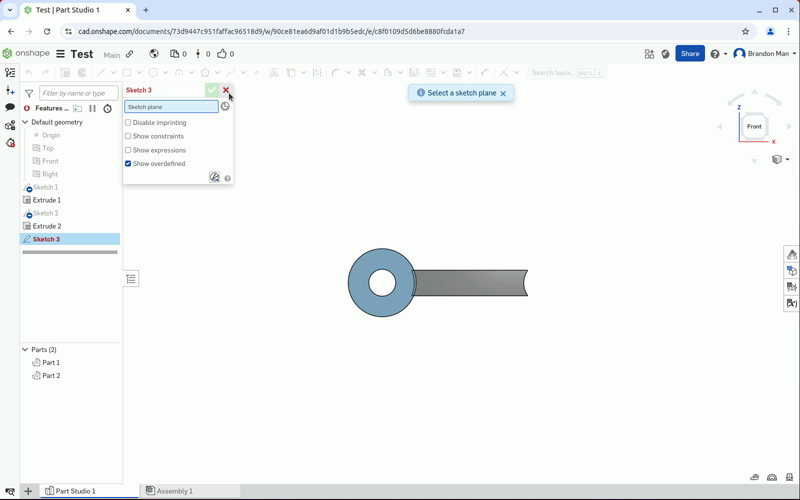
mouse_move(73, 163)
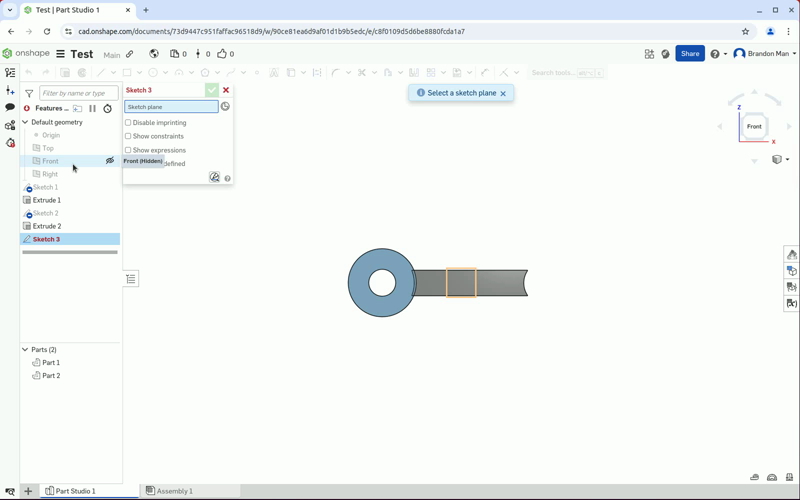
click(73, 163)
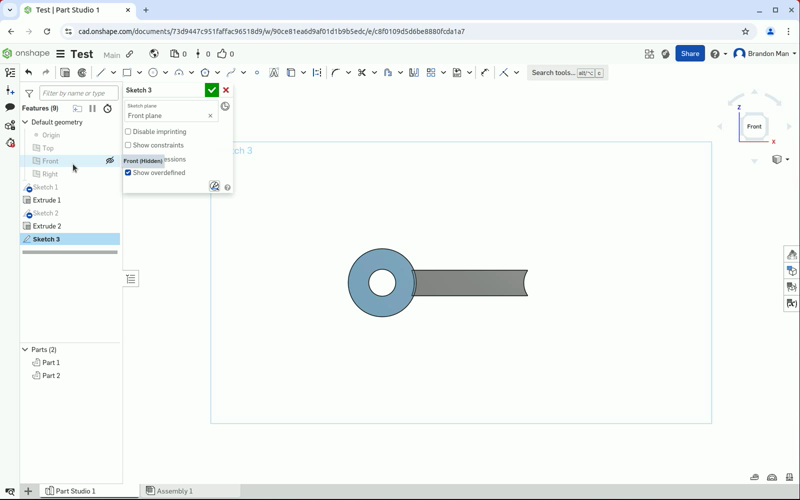
mouse_move(73, 352)
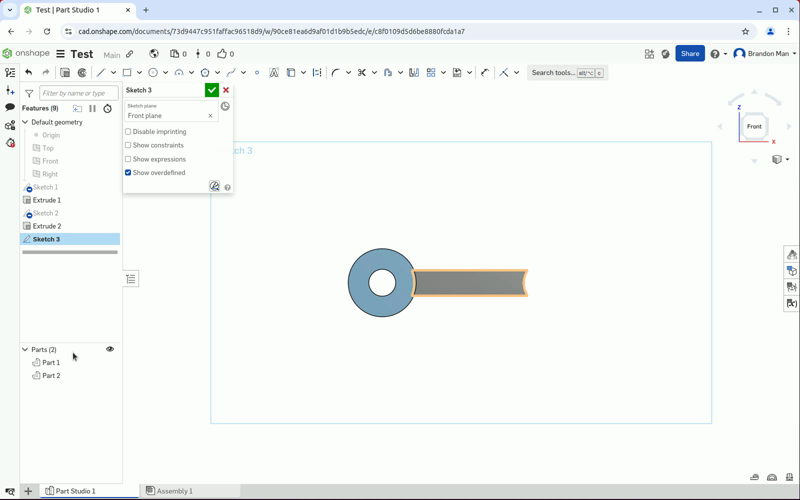
key(y)
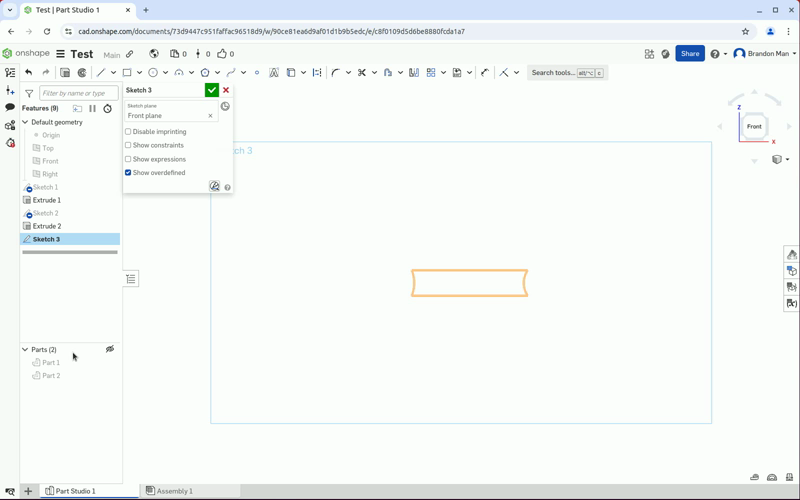
key(c)
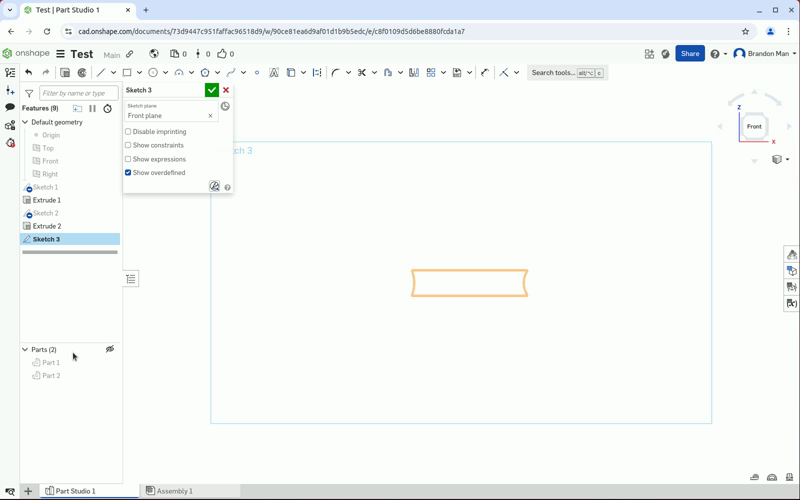
key_down(shift)
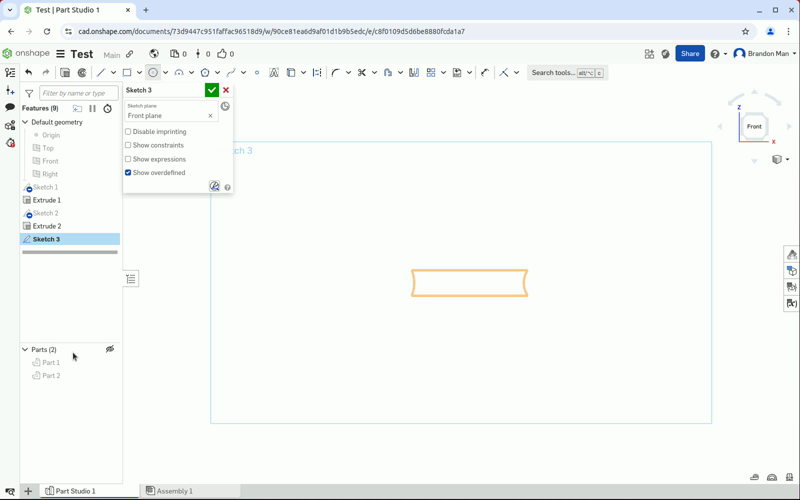
mouse_move(548, 282)
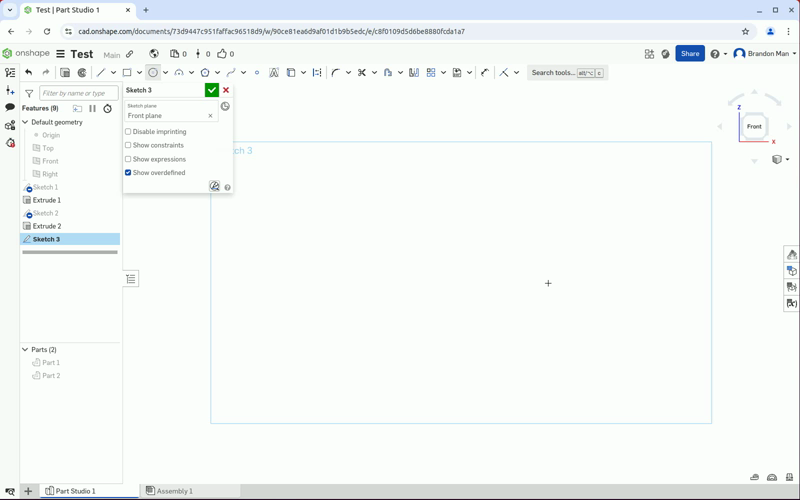
click(548, 282)
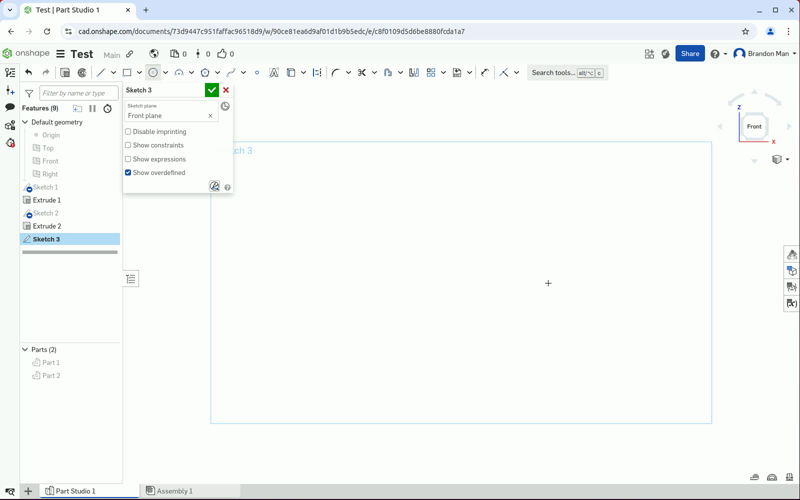
key_up(shift)
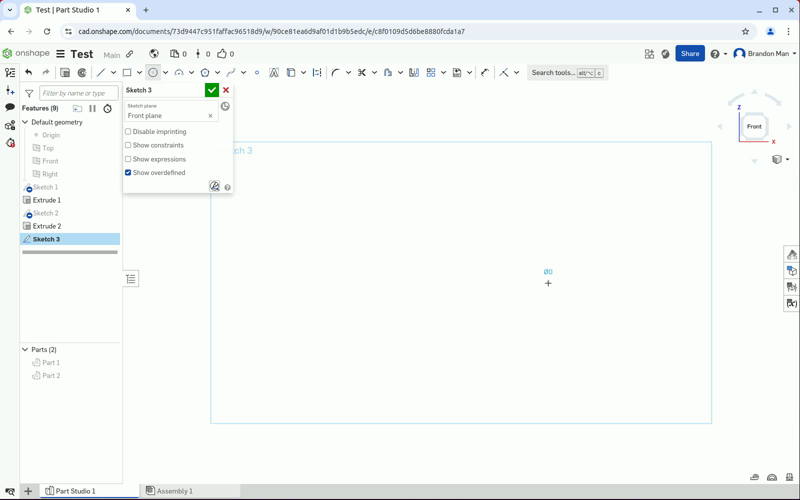
mouse_move(572, 282)
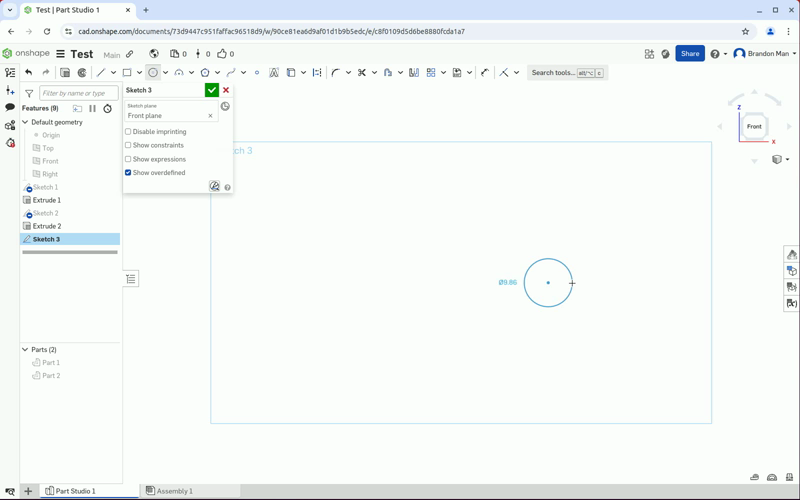
click(572, 282)
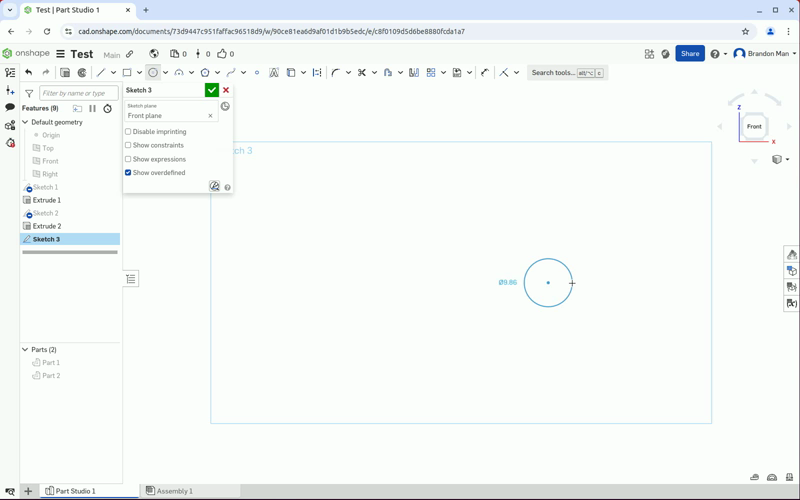
key(esc)
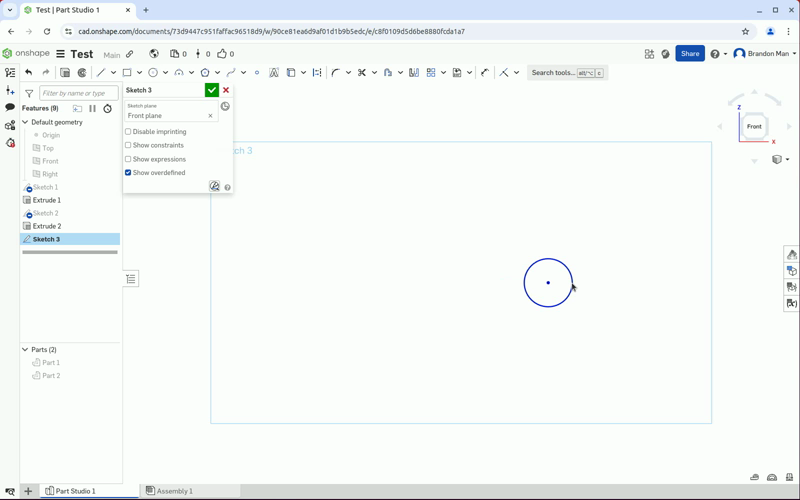
key(c)
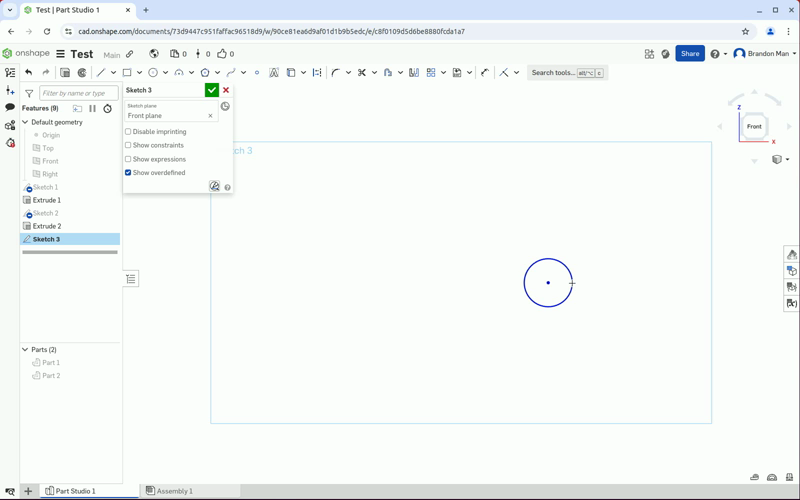
key_down(shift)
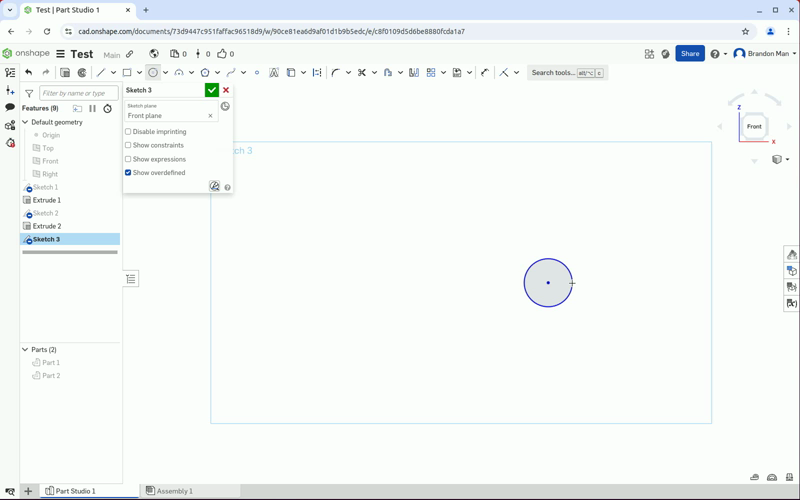
mouse_move(548, 282)
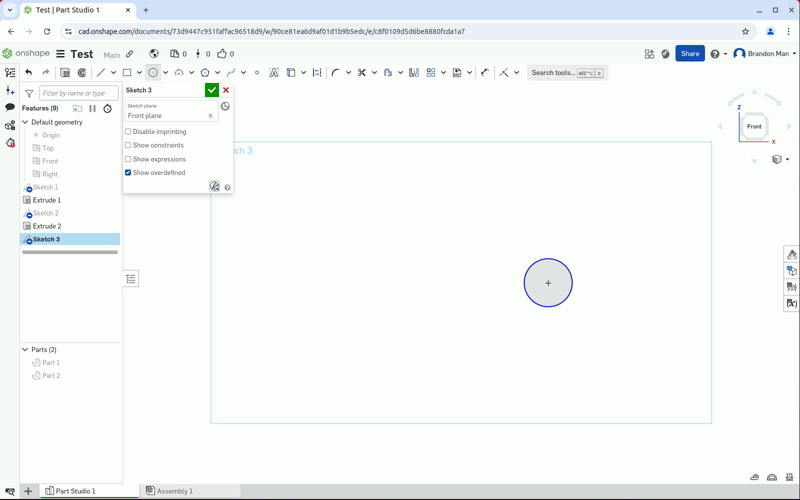
click(548, 282)
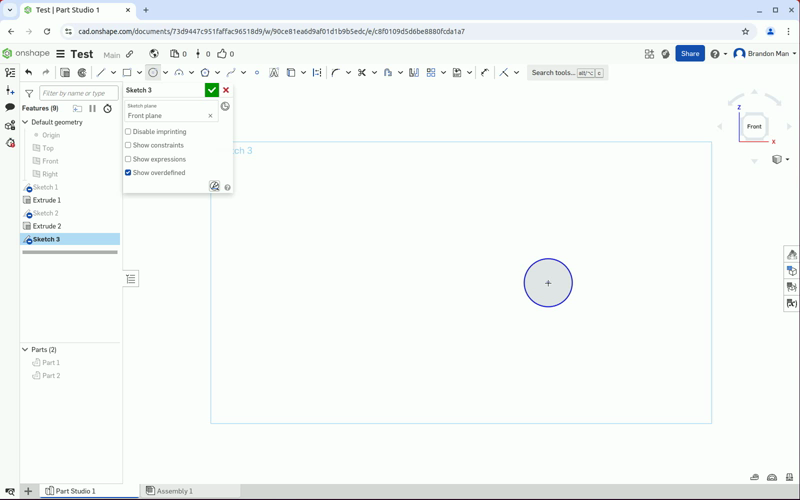
key_up(shift)
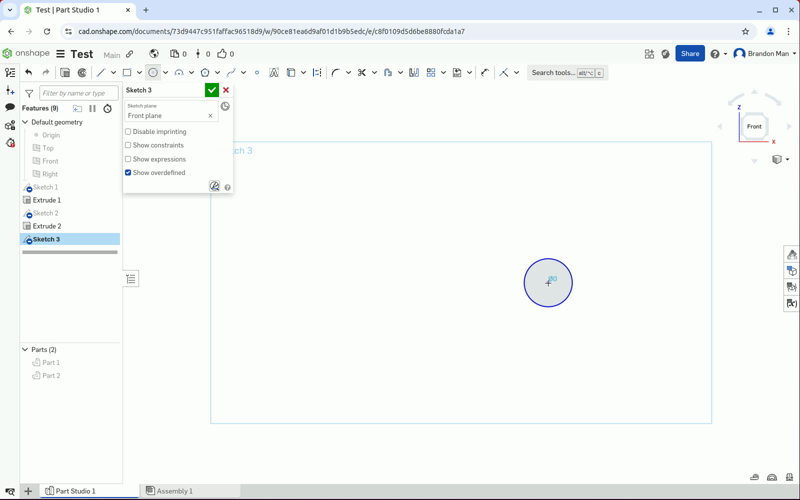
mouse_move(561, 282)
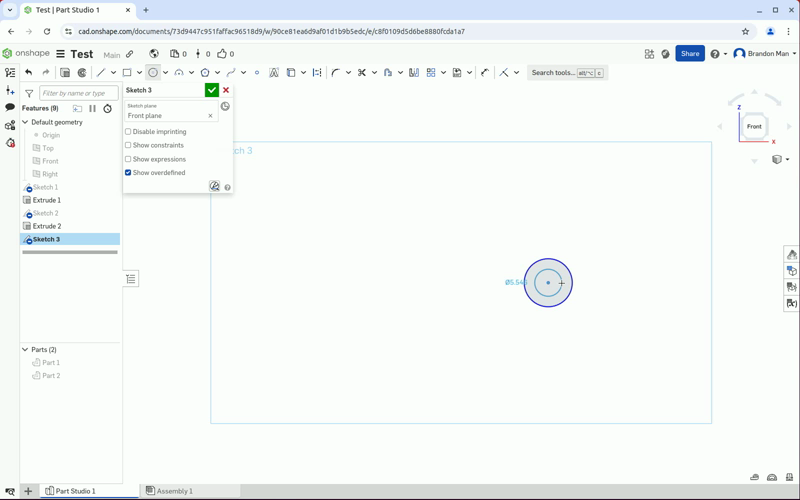
click(561, 282)
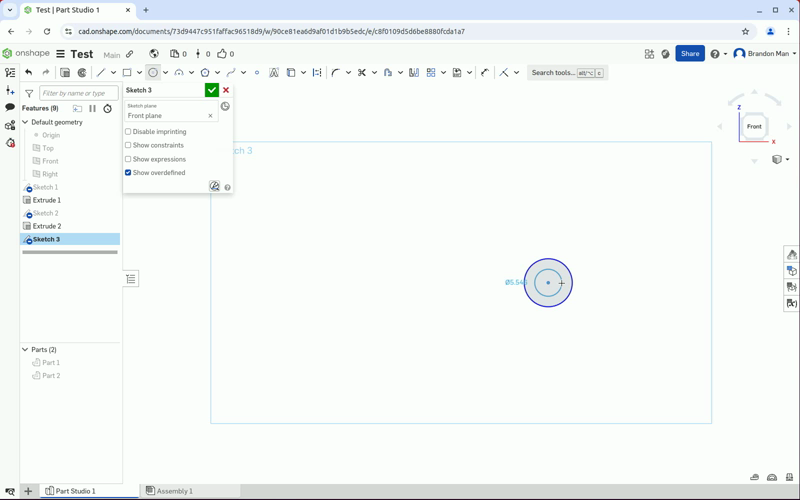
key(esc)
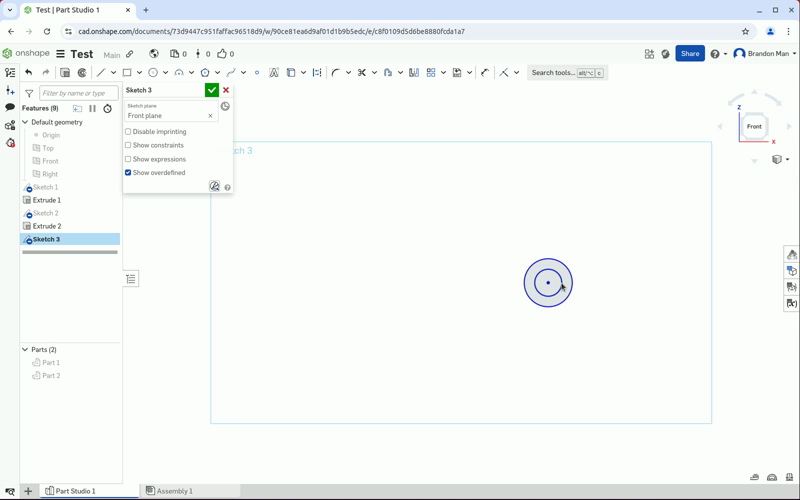
mouse_move(529, 282)
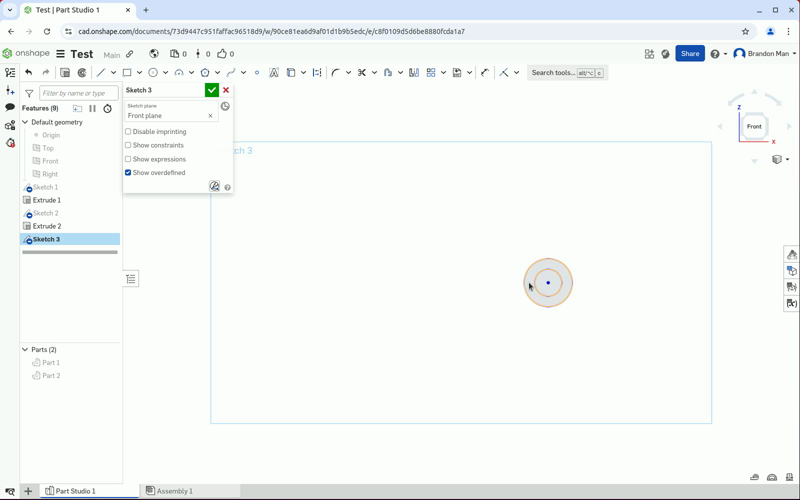
scroll(6)
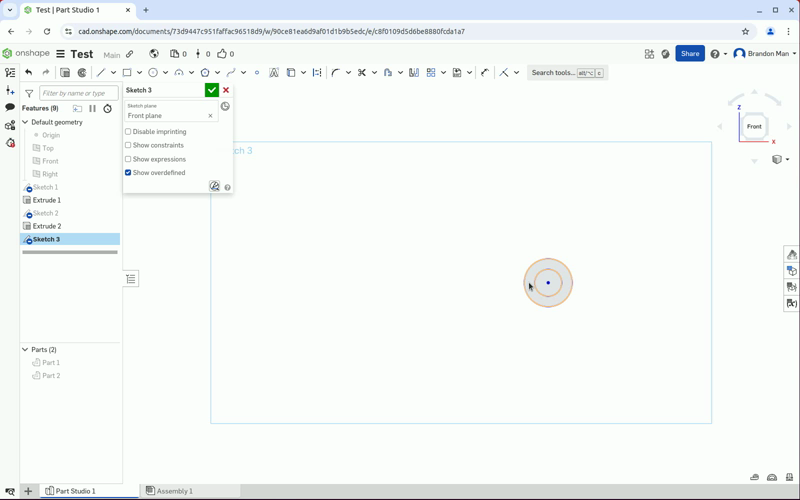
scroll(6)
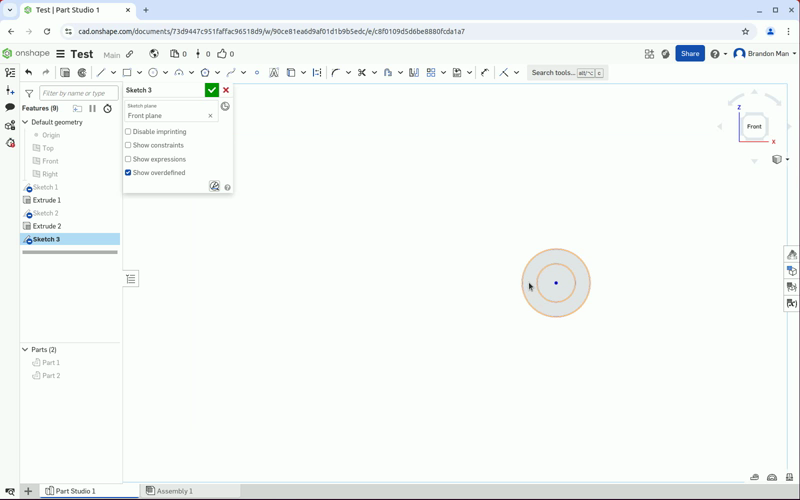
scroll(6)
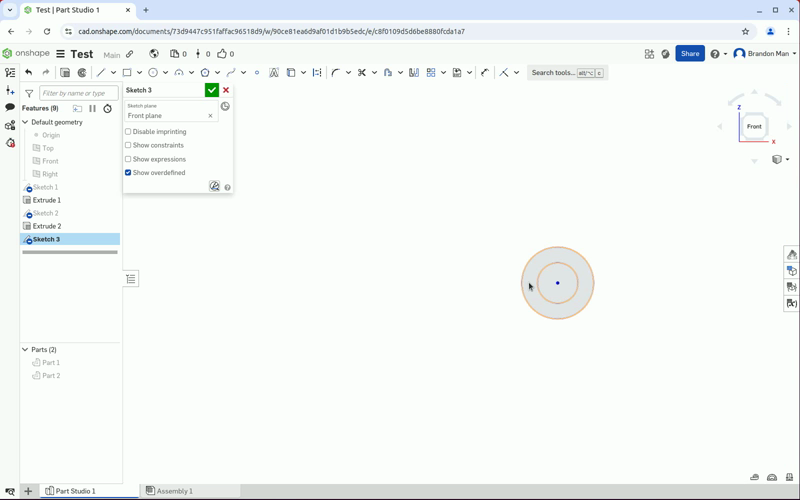
scroll(6)
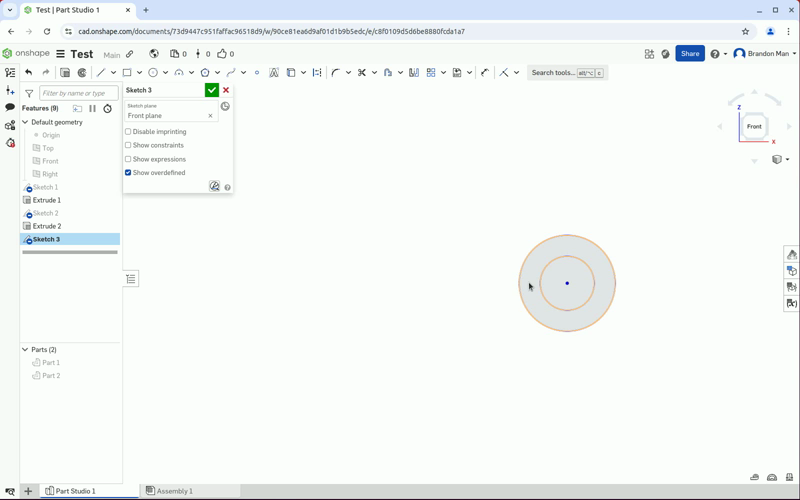
scroll(6)
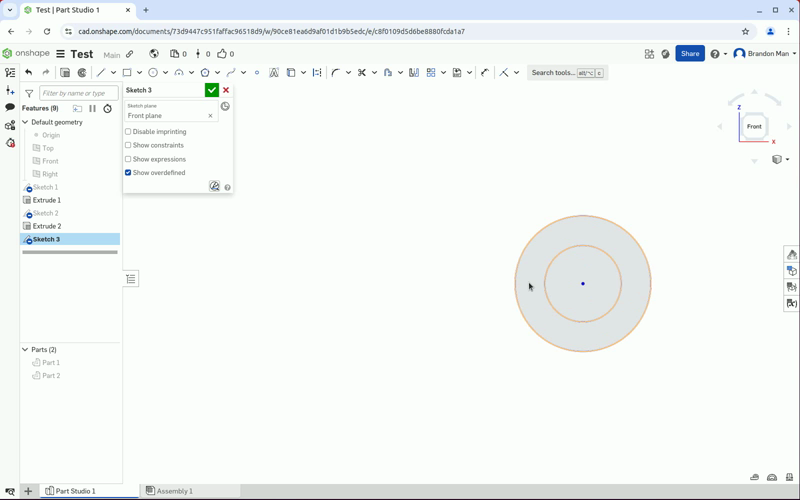
scroll(6)
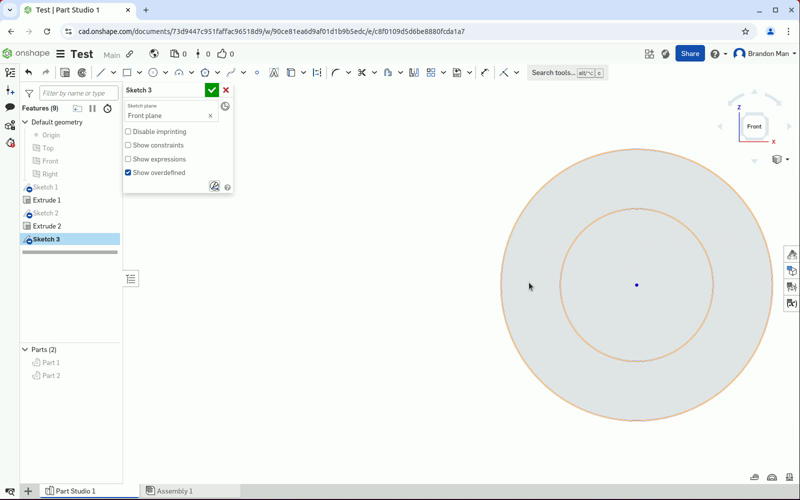
scroll(6)
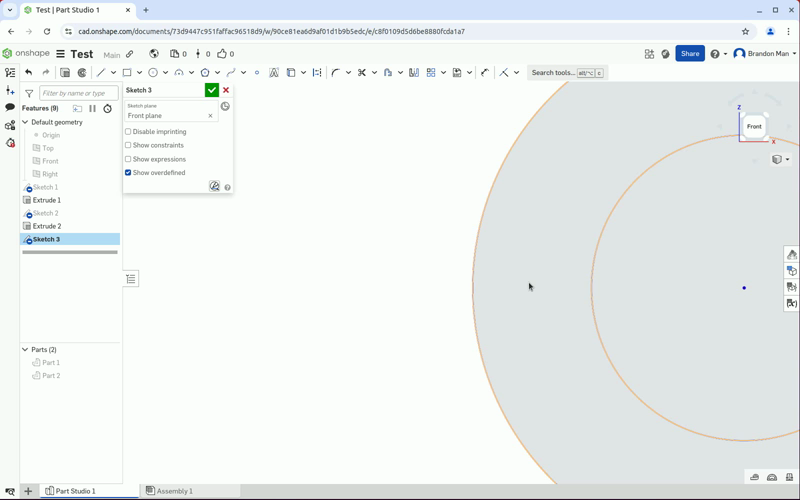
click(529, 282)
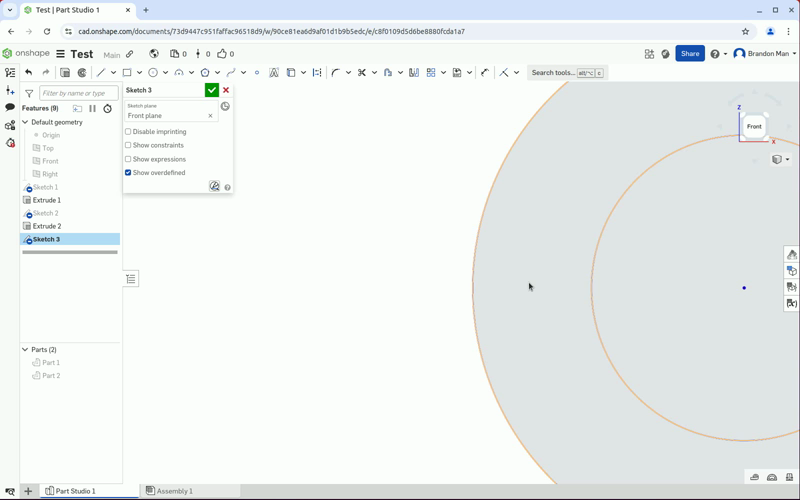
scroll(-6)
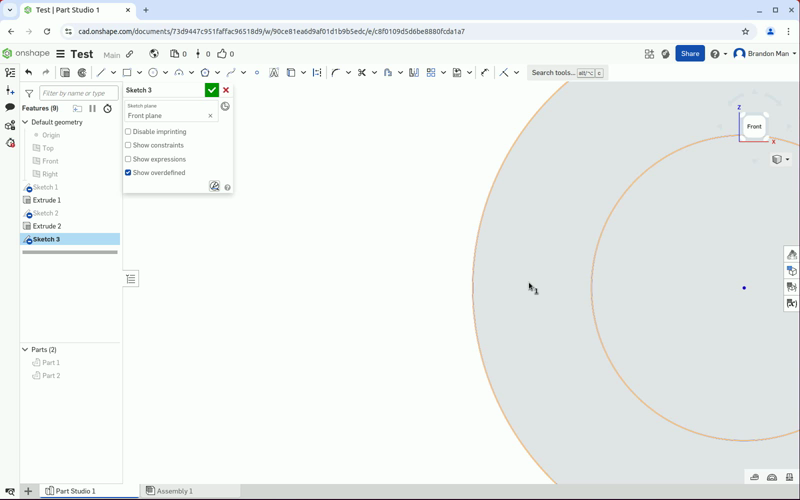
scroll(-6)
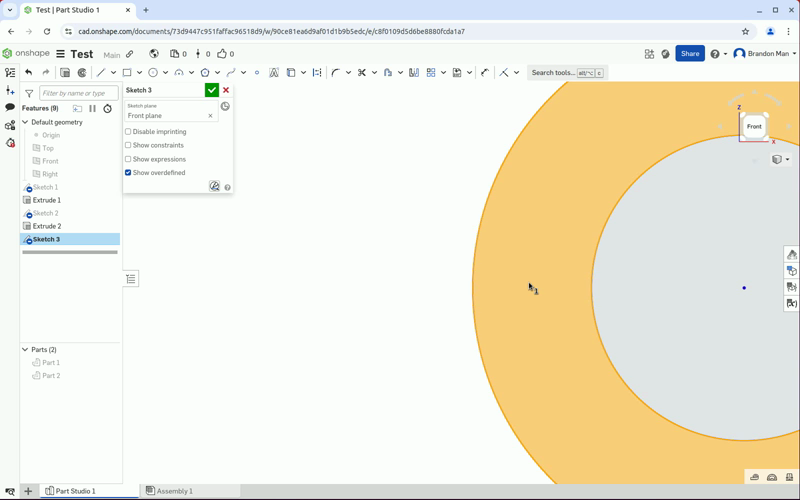
scroll(-6)
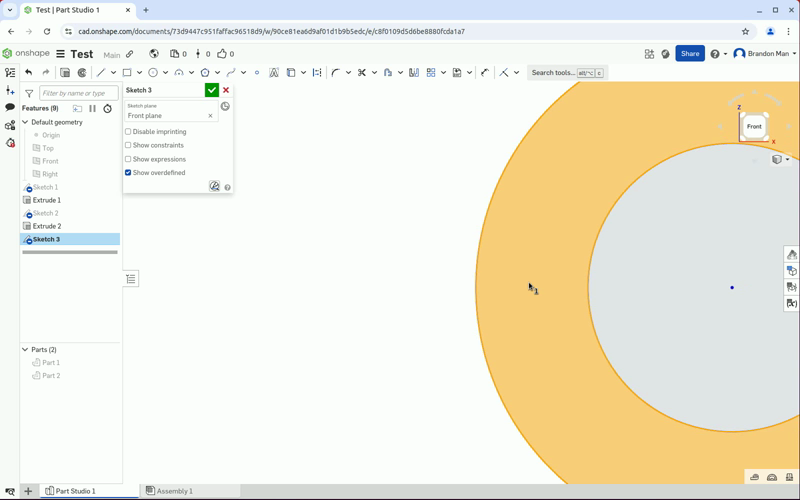
scroll(-6)
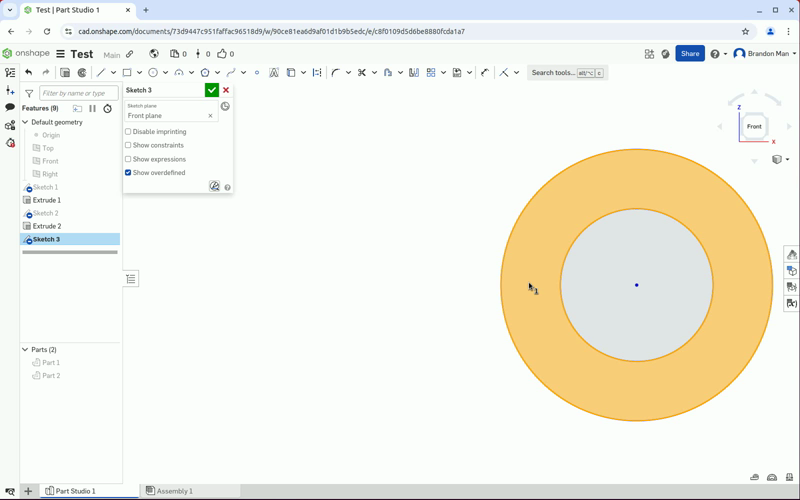
scroll(-6)
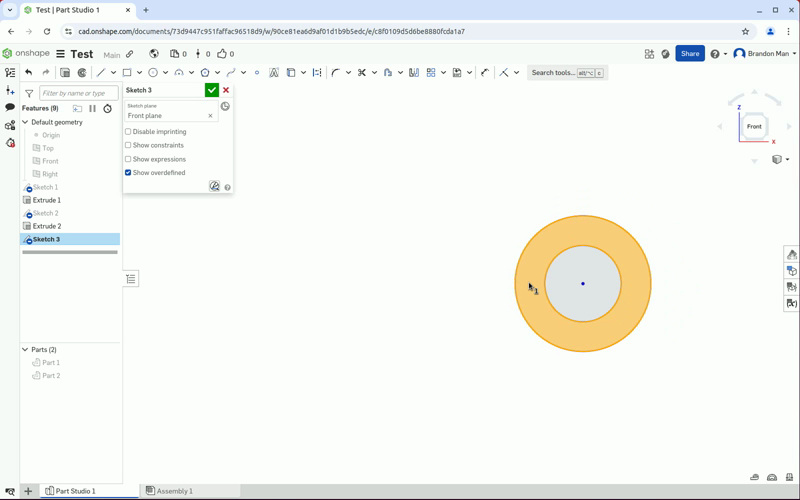
scroll(-6)
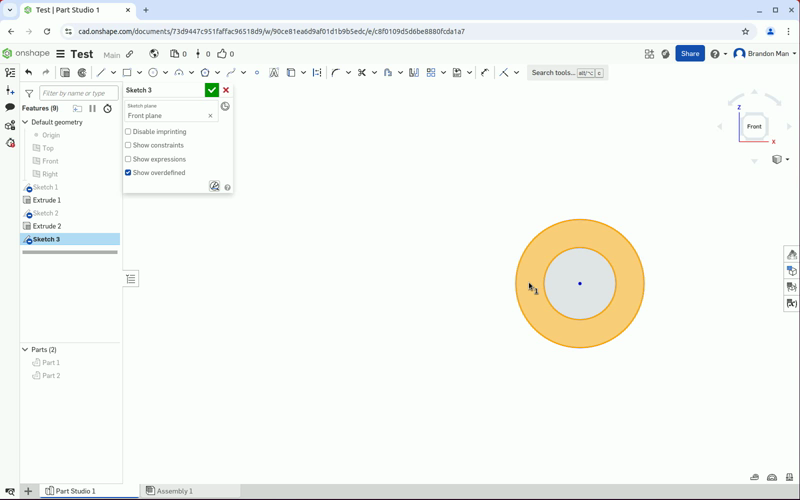
scroll(-6)
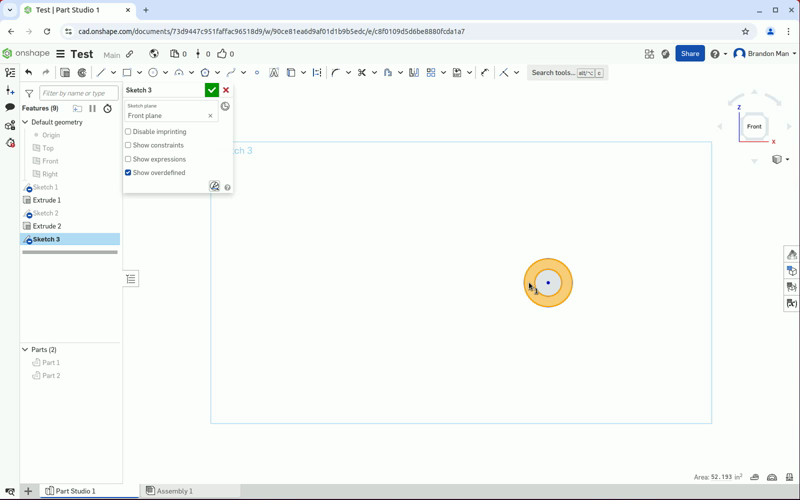
mouse_move(73, 352)
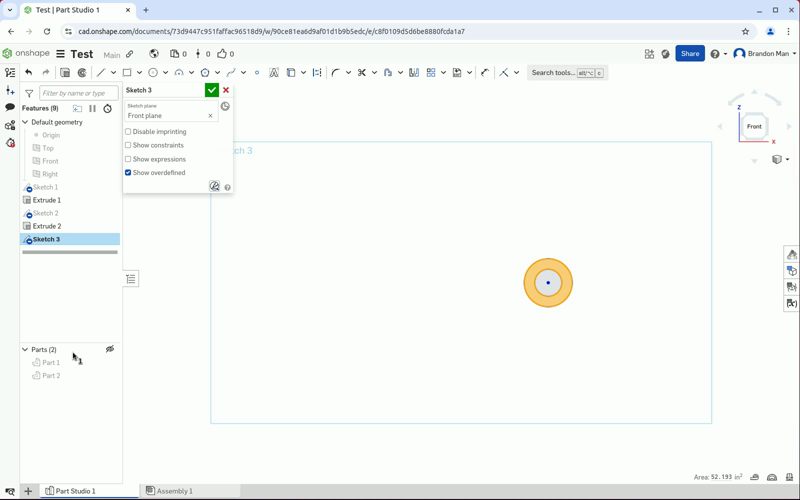
key(shift+y)
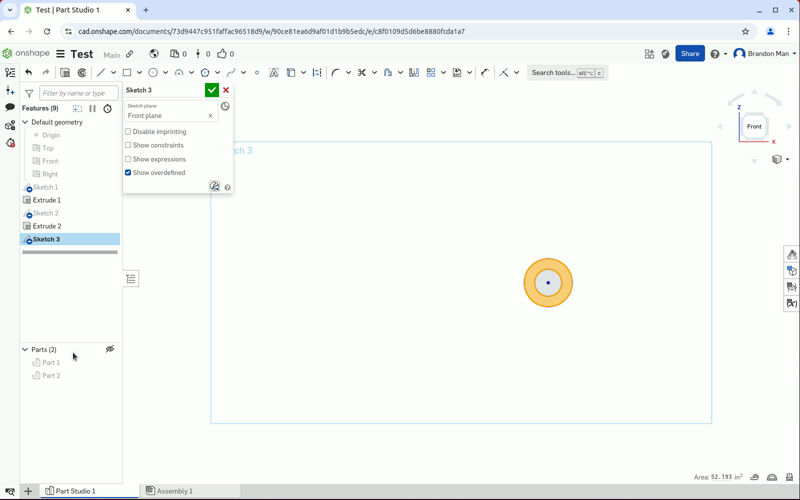
key(shift+e)
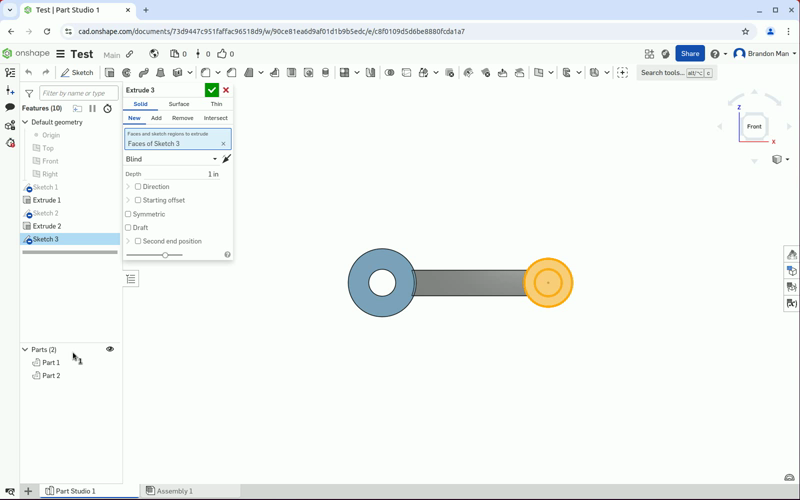
mouse_move(143, 106)
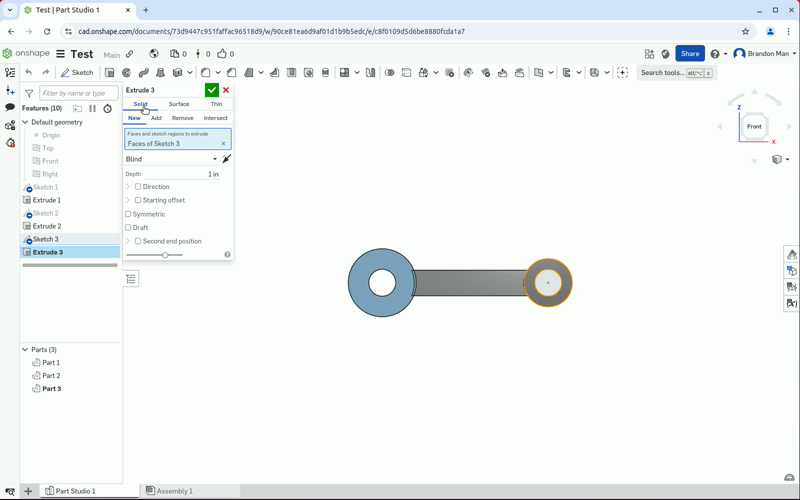
click(143, 106)
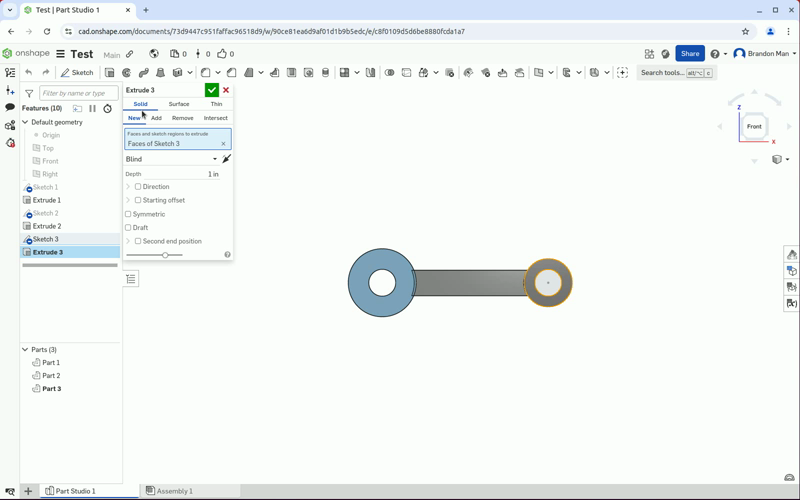
mouse_move(137, 120)
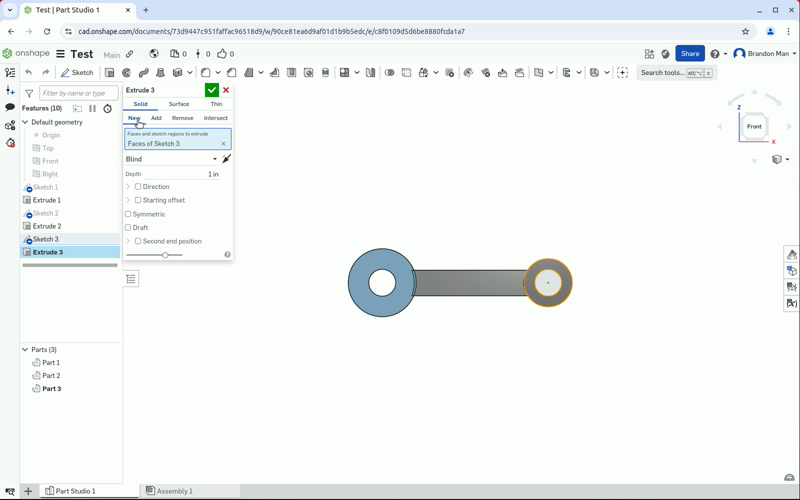
click(137, 120)
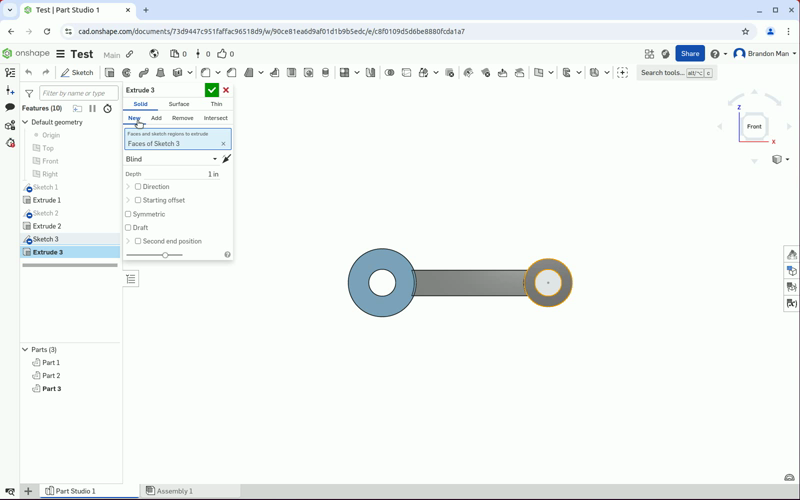
key(tab, 4)
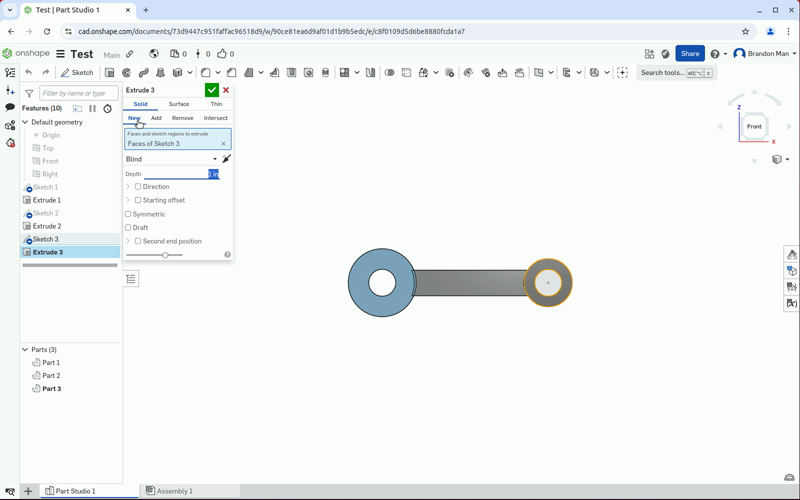
text(6.74)
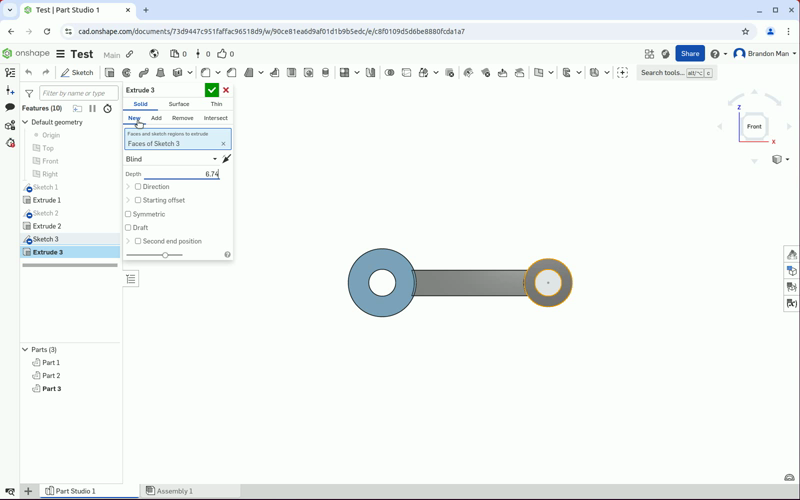
key(enter)
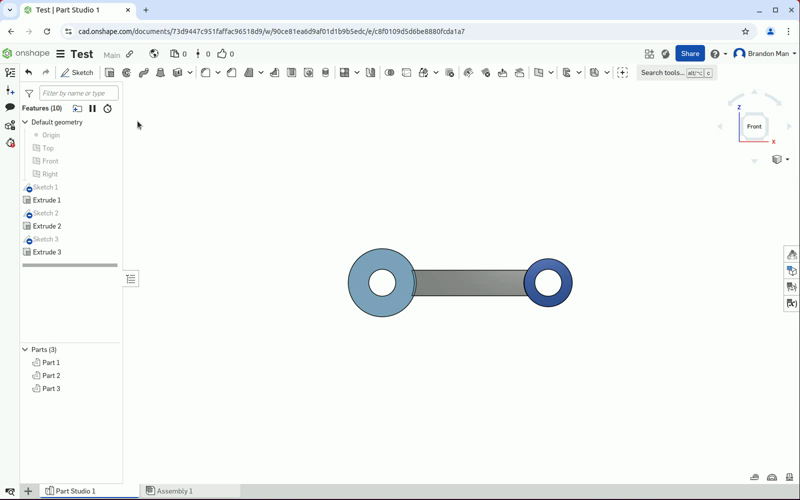
key(shift+h)
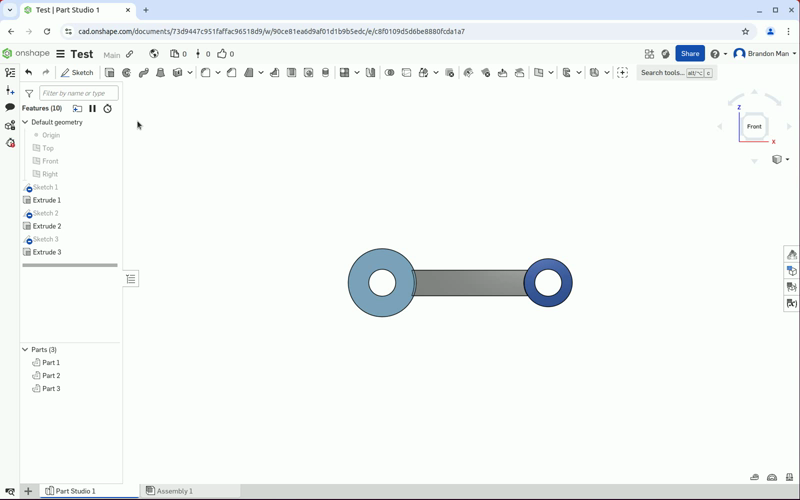
key(shift+h)
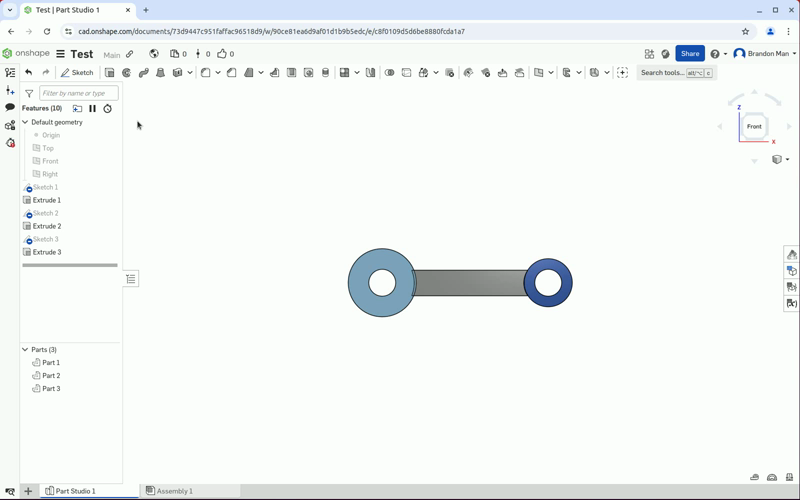
mouse_move(73, 189)
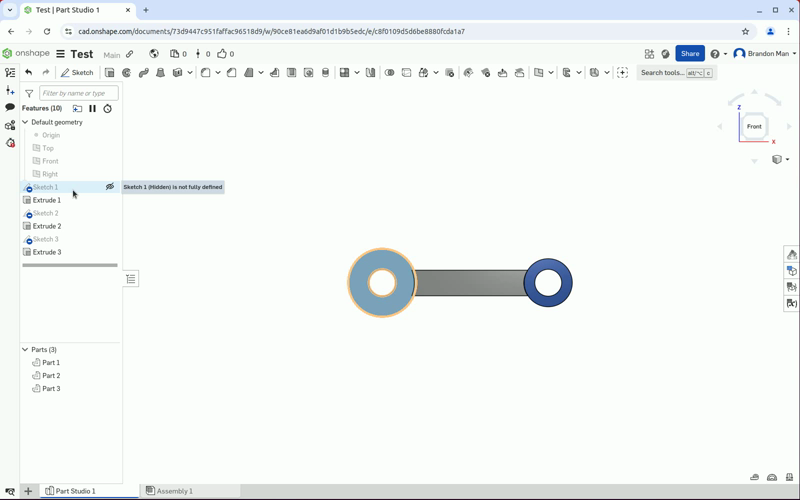
click(73, 189)
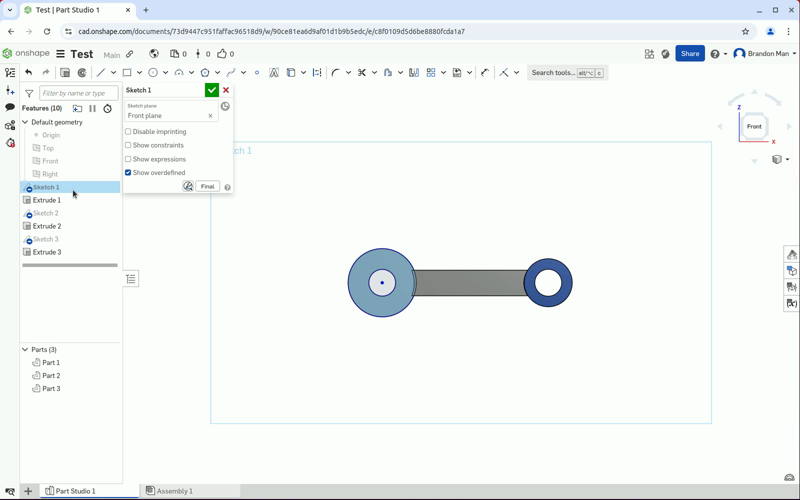
mouse_move(229, 92)
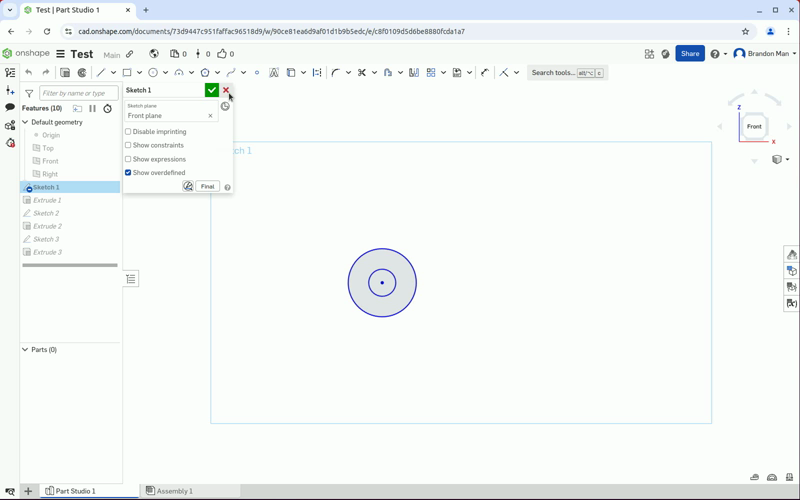
click(229, 92)
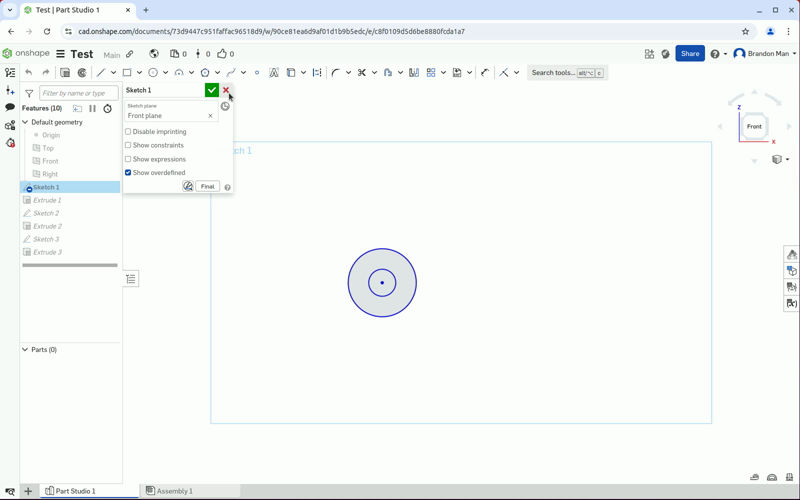
key(shift+s)
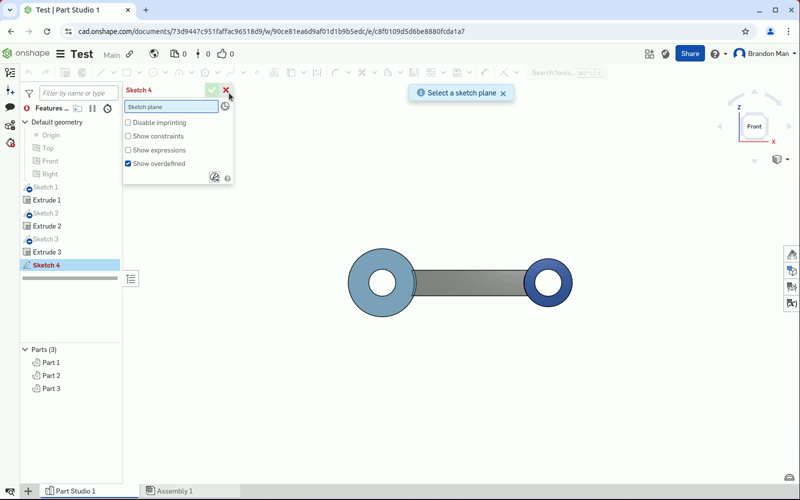
mouse_move(73, 163)
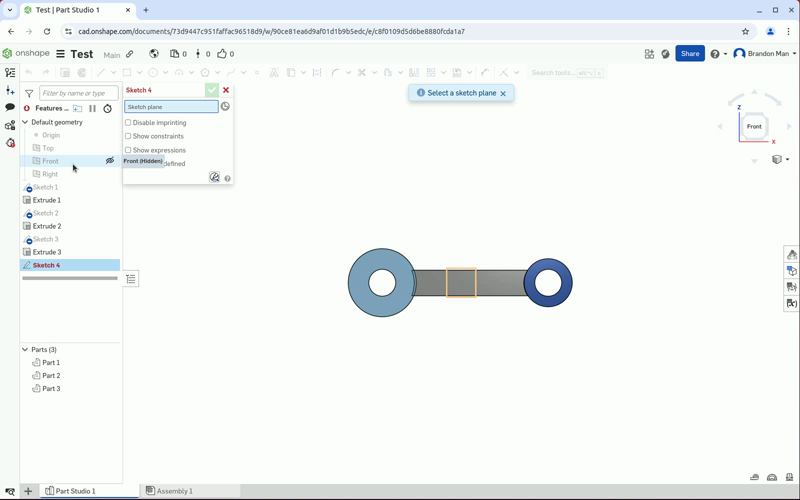
click(73, 163)
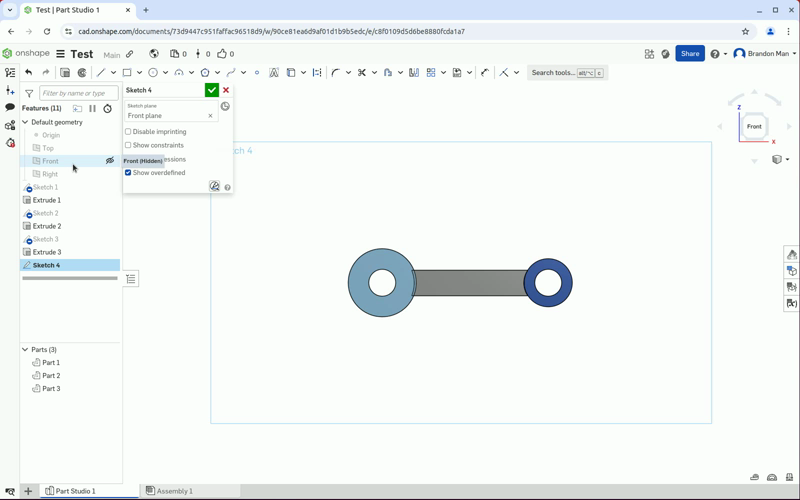
mouse_move(73, 352)
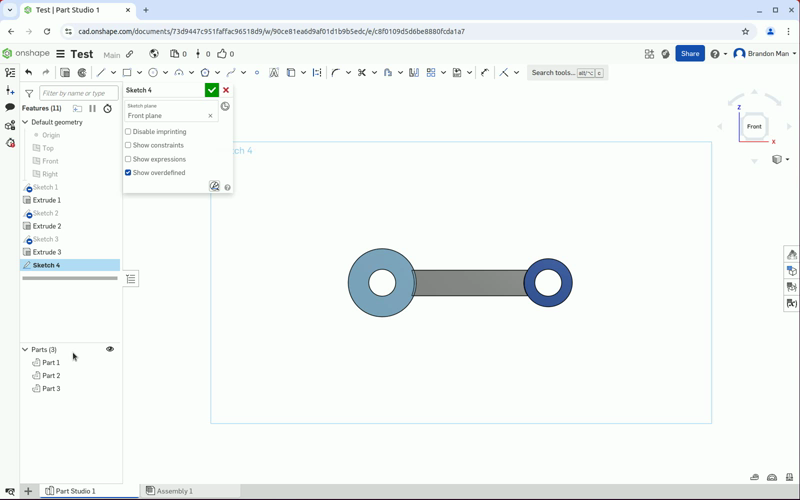
key(y)
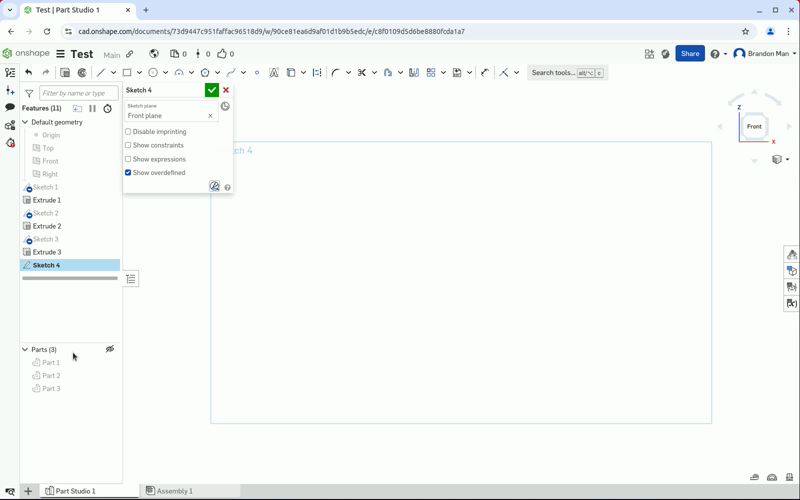
key(l)
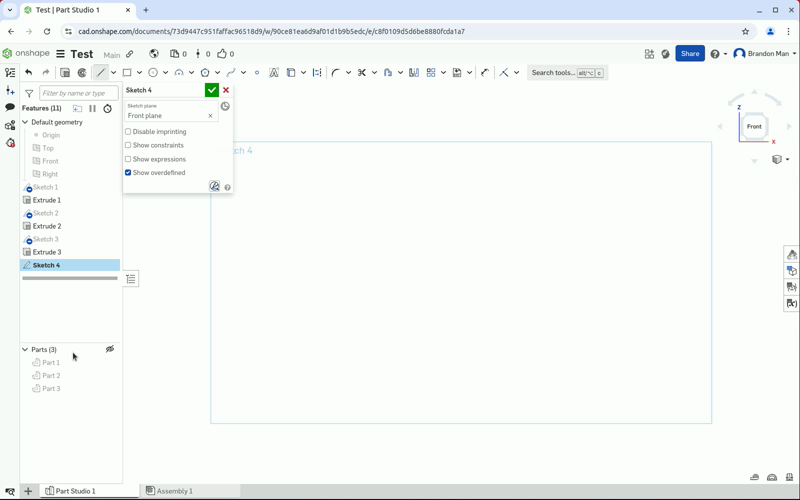
key_down(shift)
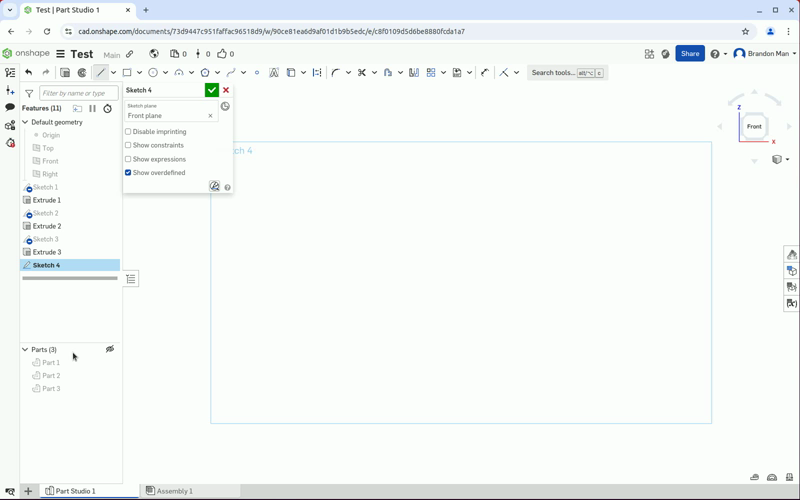
mouse_move(411, 295)
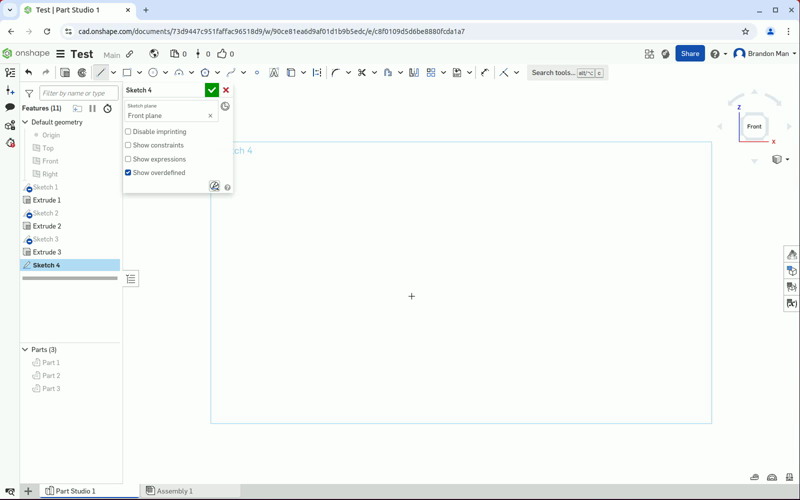
click(411, 295)
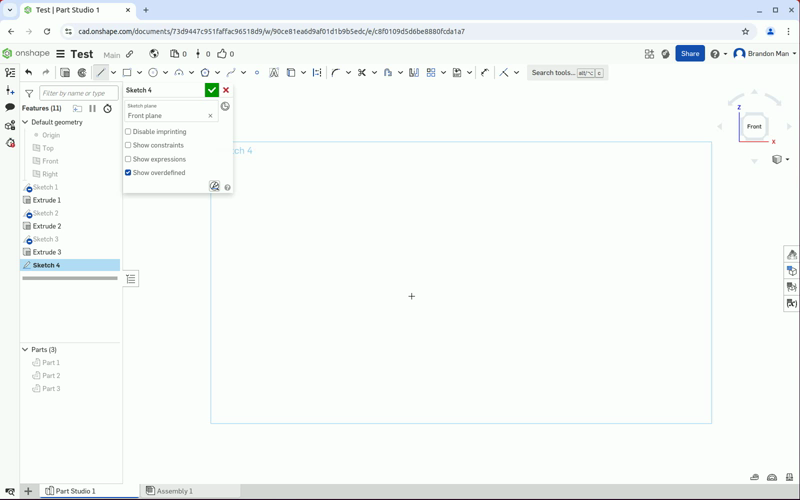
key_up(shift)
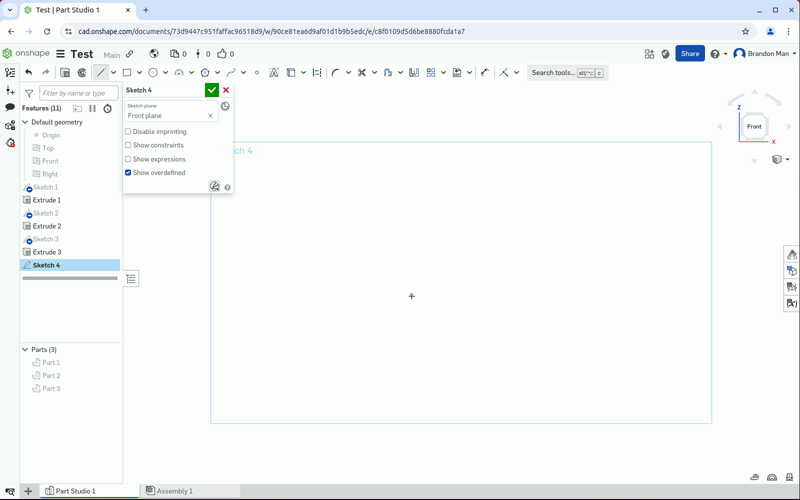
key_down(shift)
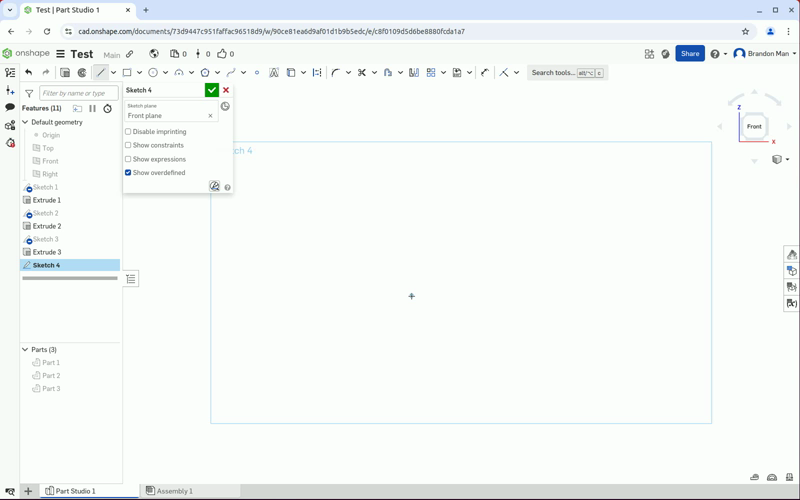
mouse_move(527, 295)
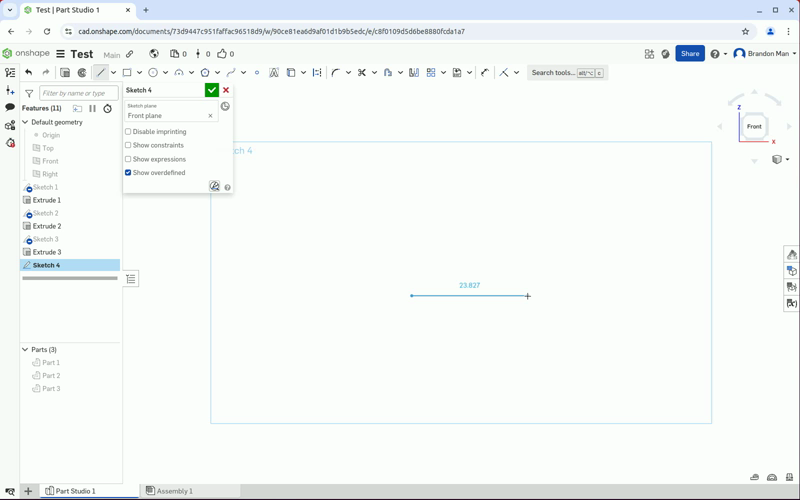
click(527, 295)
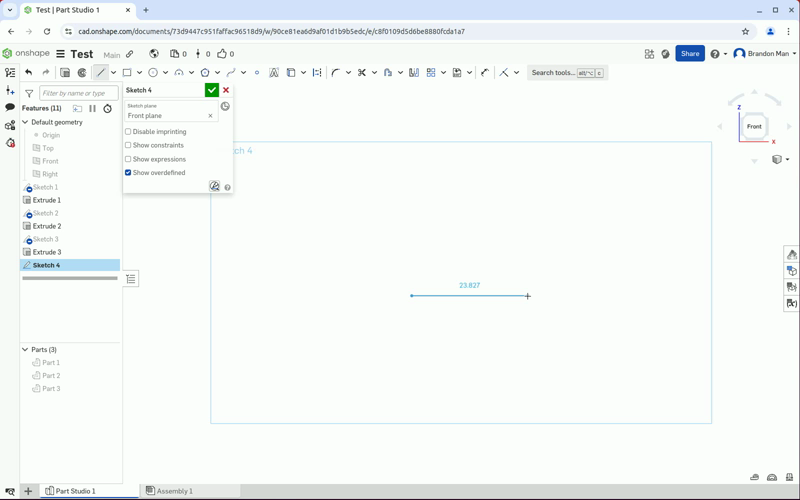
key_up(shift)
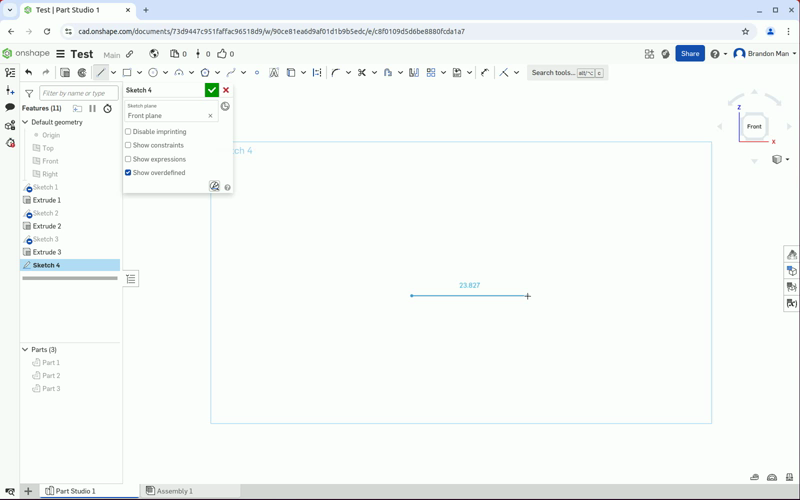
key(esc)
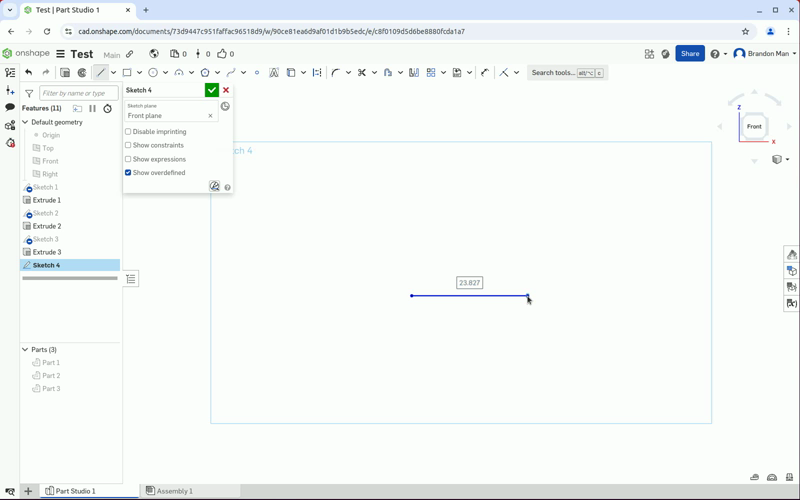
key(a)
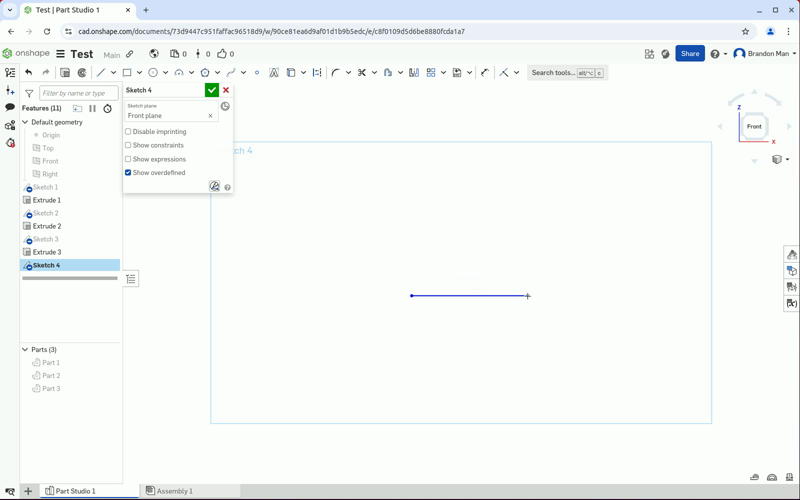
mouse_move(527, 295)
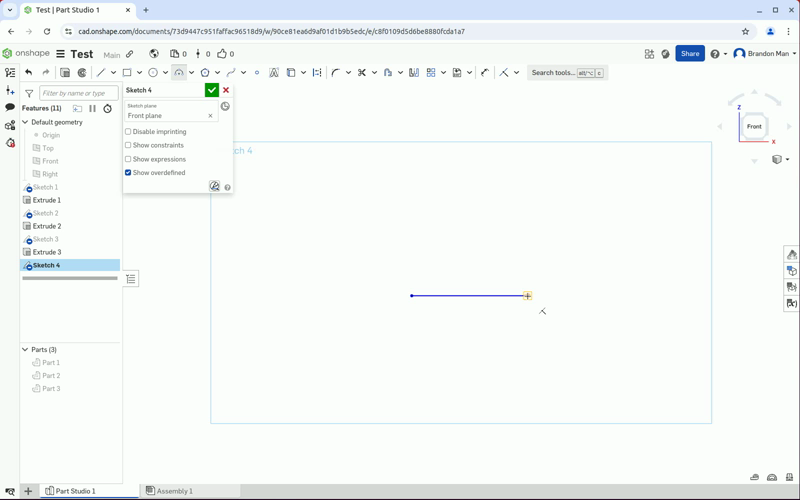
click(527, 295)
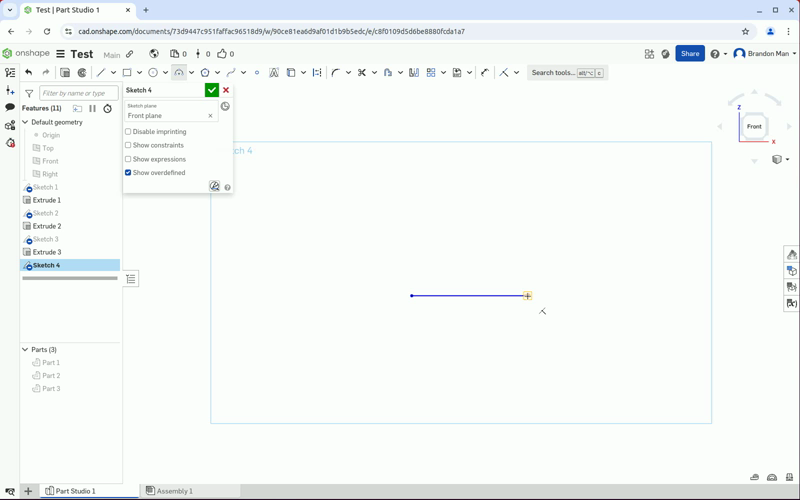
key_down(shift)
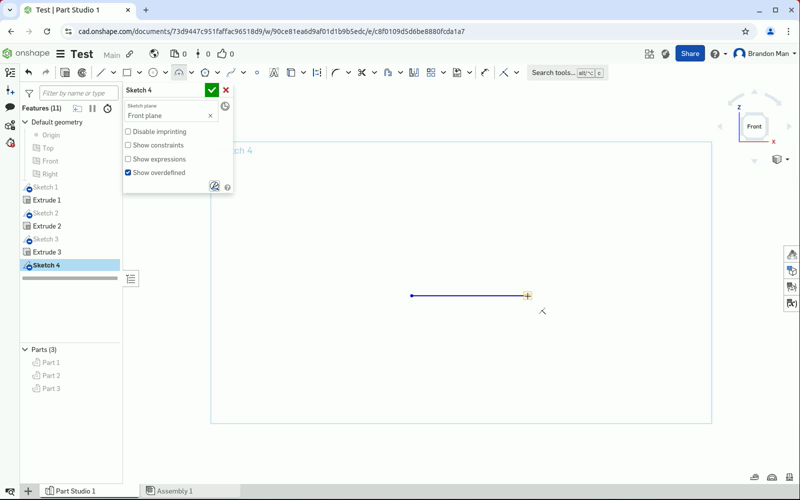
mouse_move(527, 270)
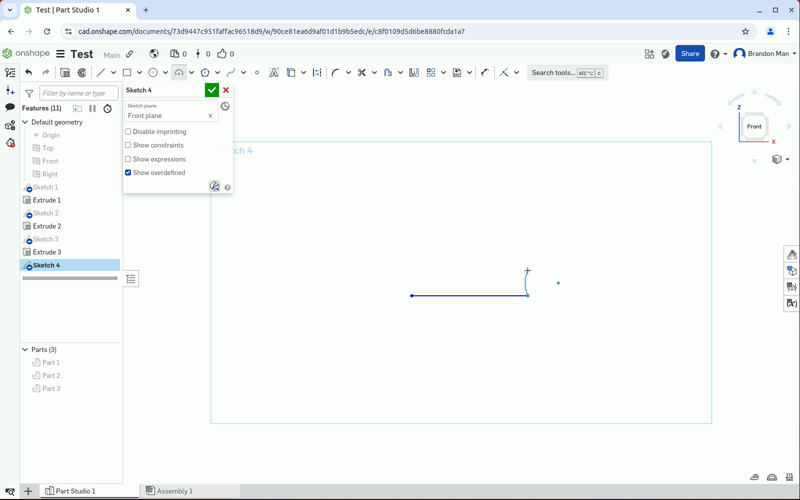
click(527, 270)
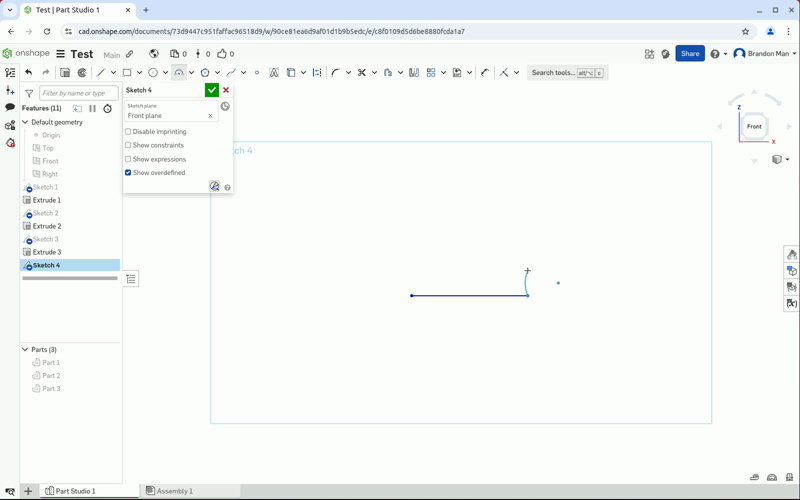
mouse_move(523, 282)
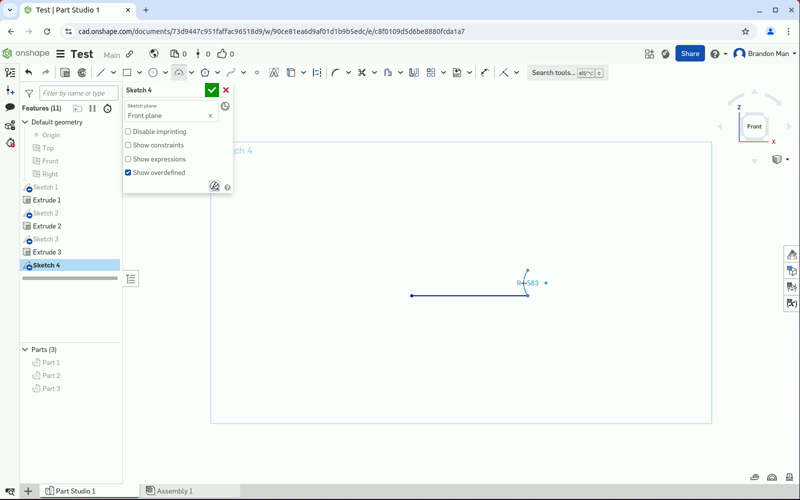
click(523, 282)
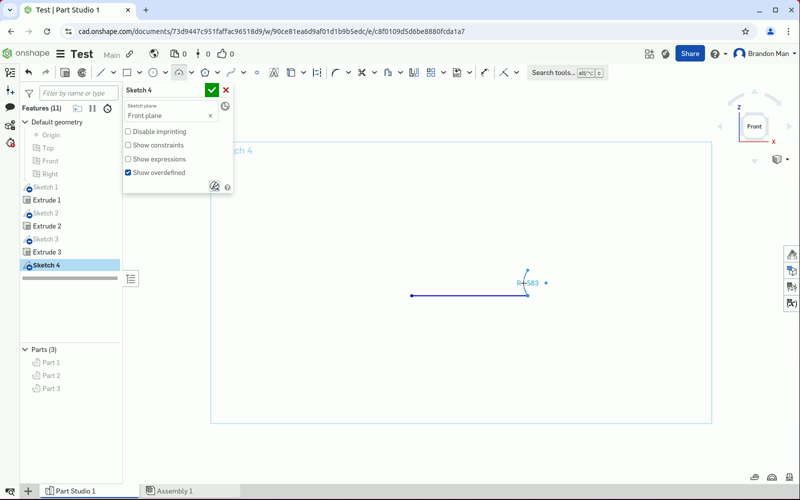
key_up(shift)
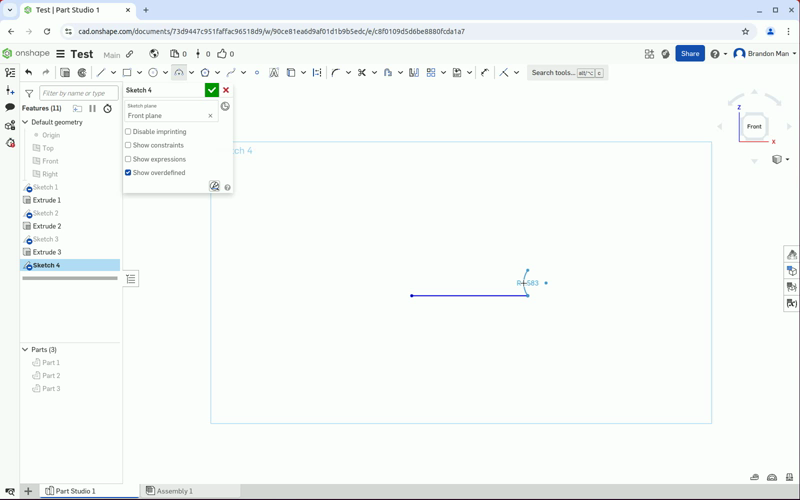
key(esc)
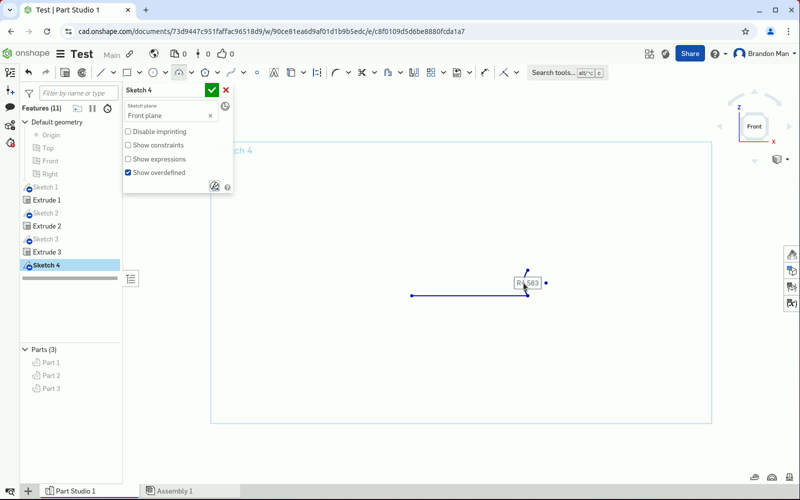
key(l)
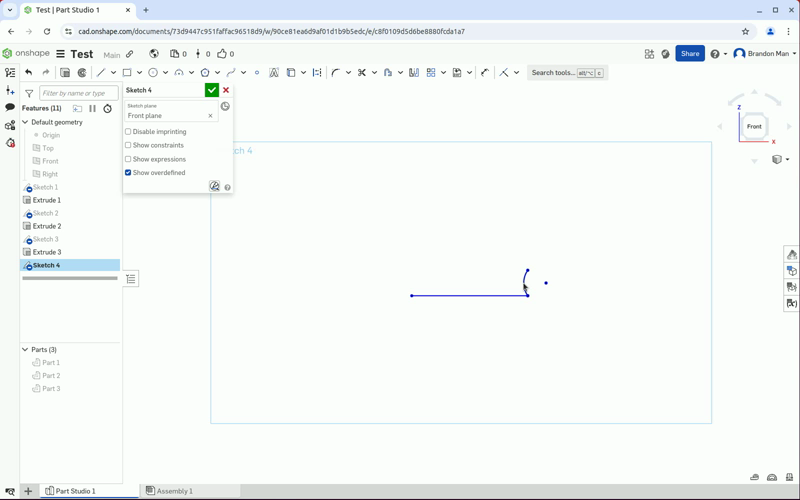
mouse_move(527, 270)
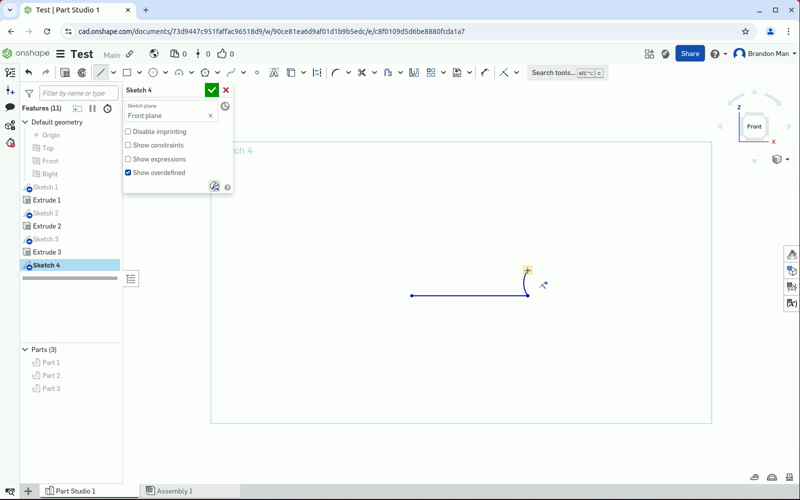
click(527, 270)
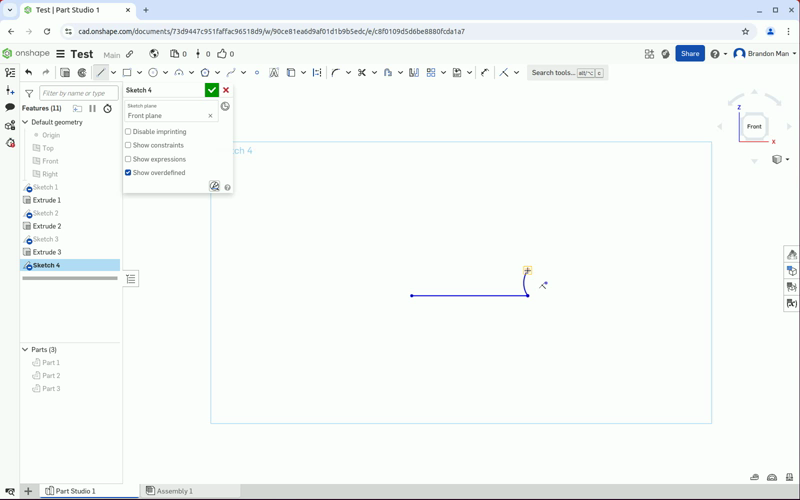
key_down(shift)
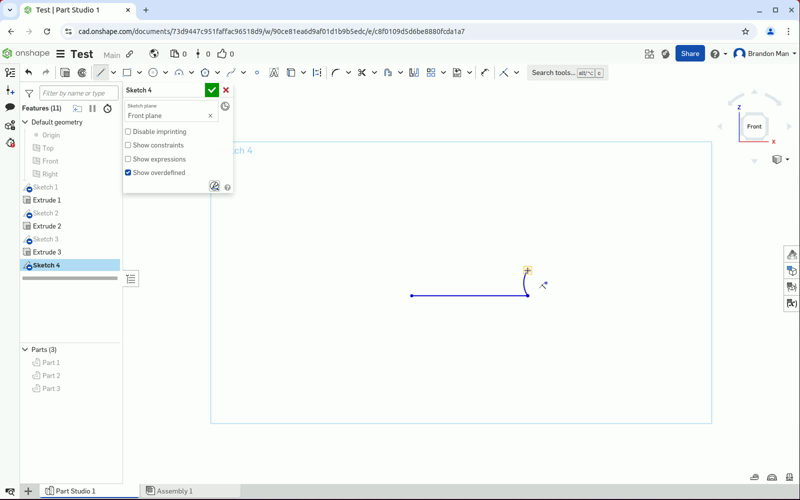
mouse_move(411, 270)
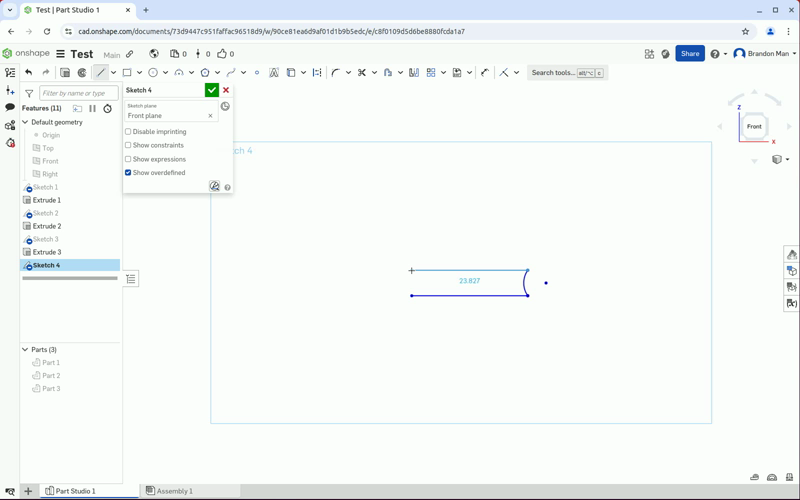
click(411, 270)
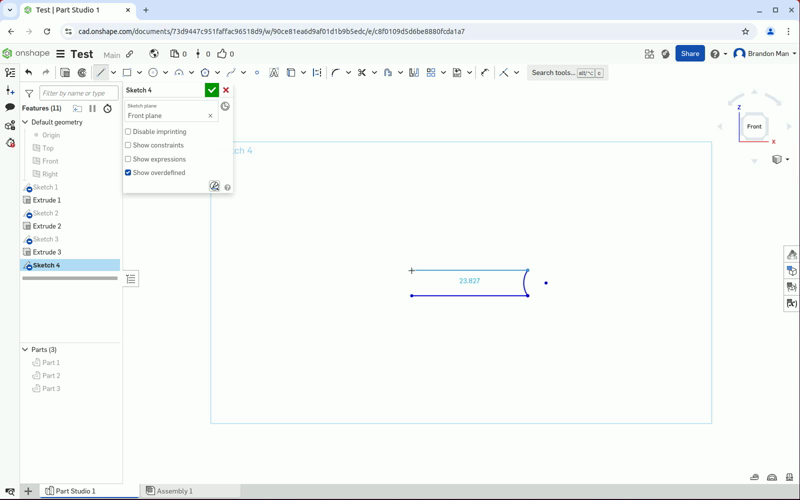
key_up(shift)
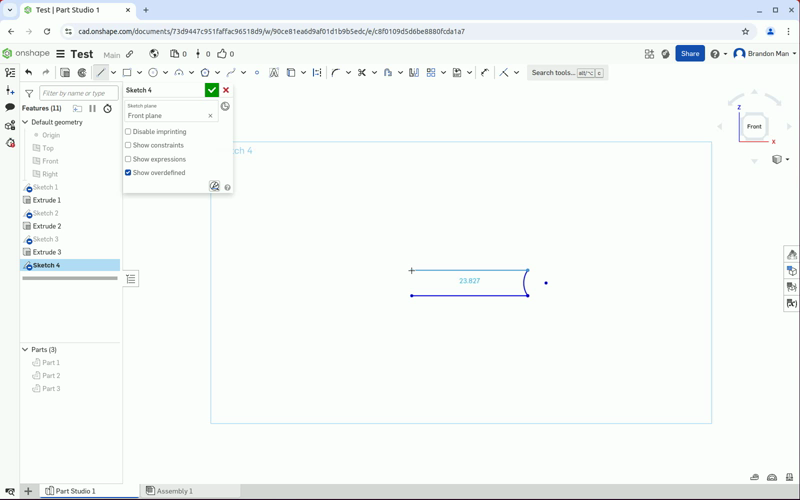
key(esc)
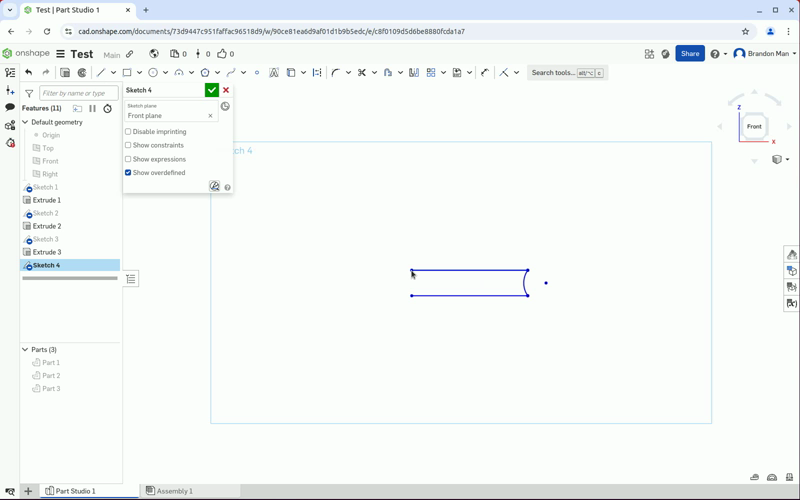
key(a)
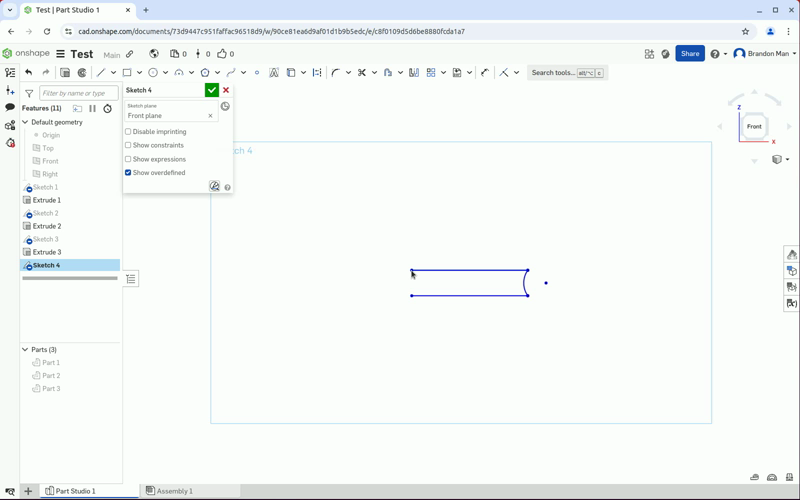
mouse_move(411, 270)
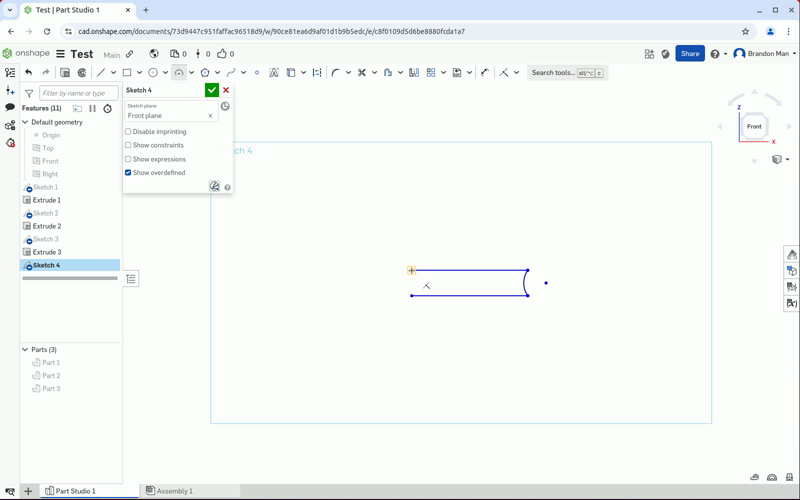
click(411, 270)
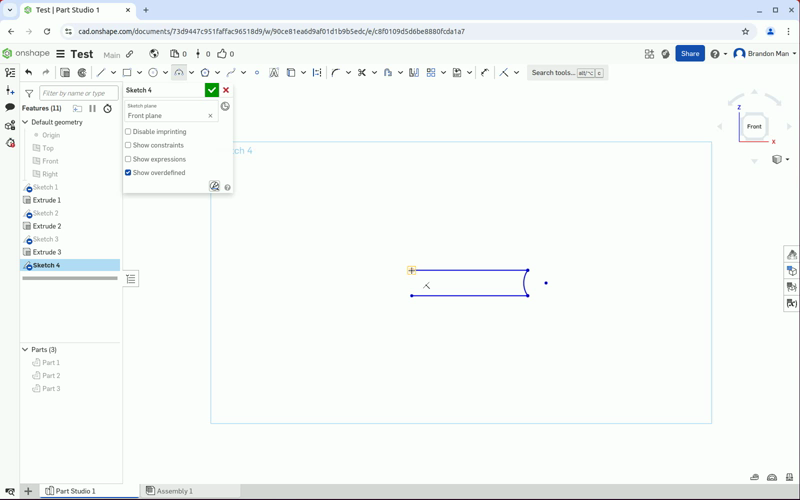
mouse_move(411, 295)
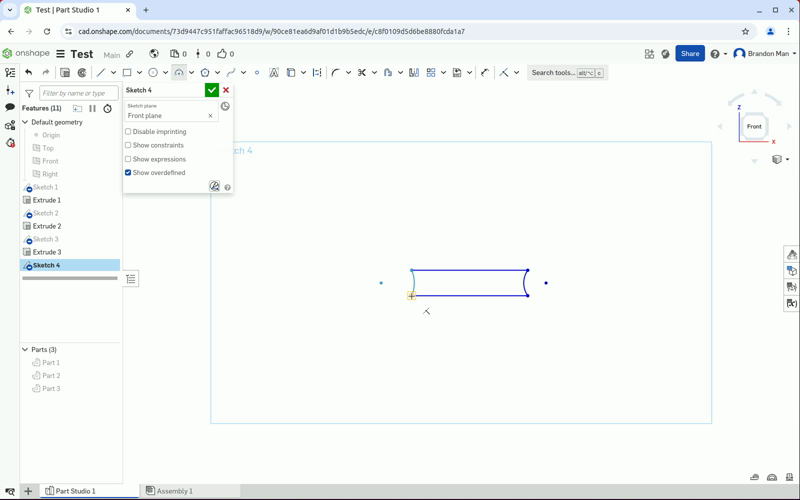
click(411, 295)
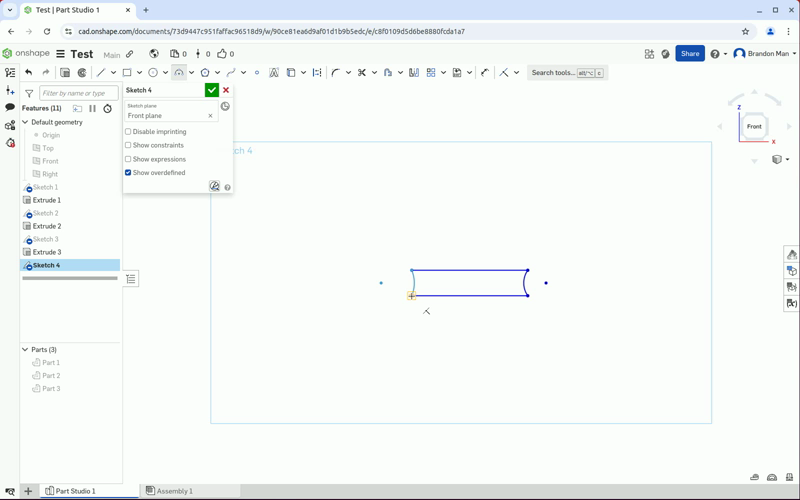
key_down(shift)
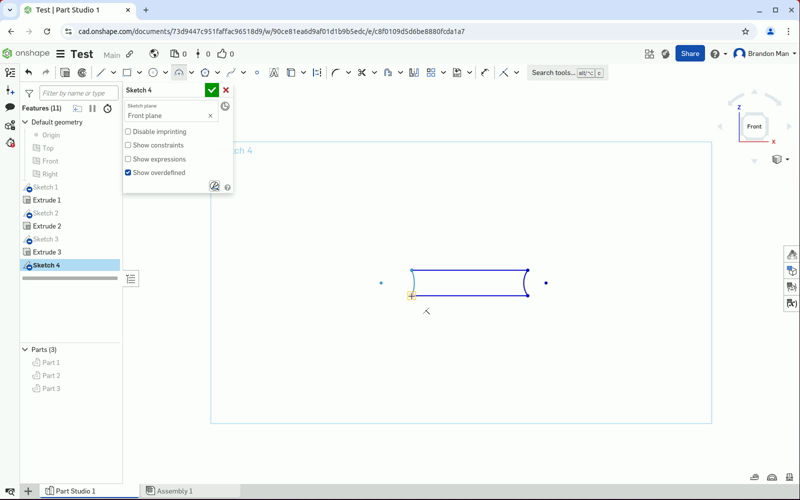
mouse_move(414, 282)
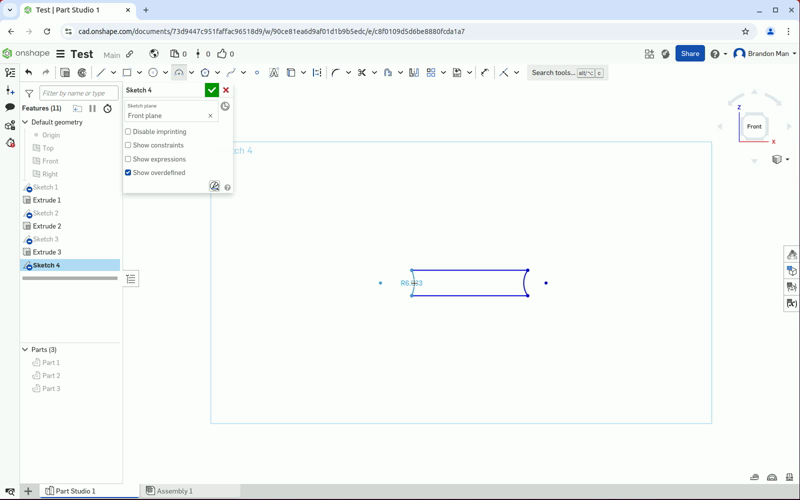
click(414, 282)
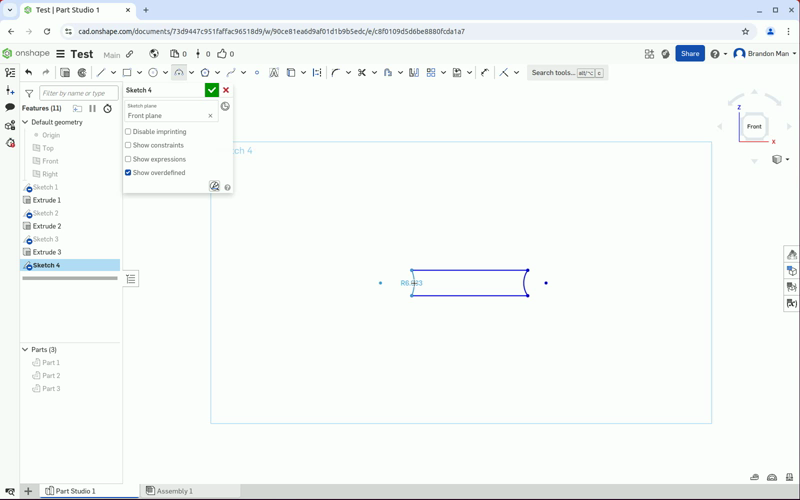
key_up(shift)
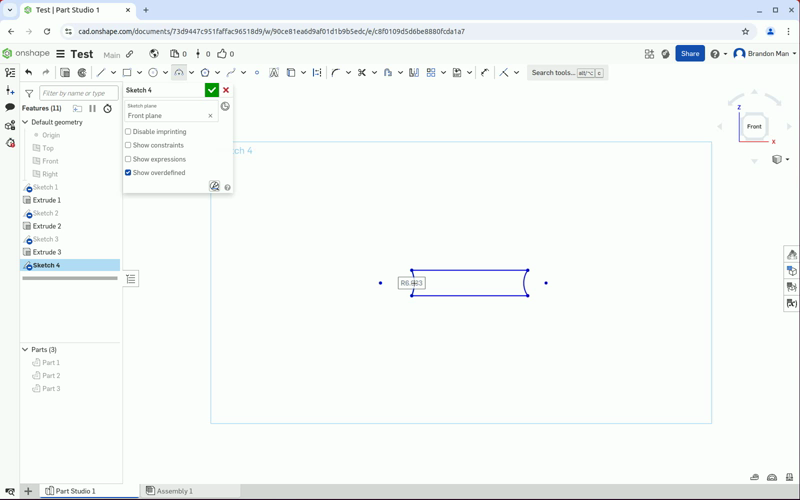
key(esc)
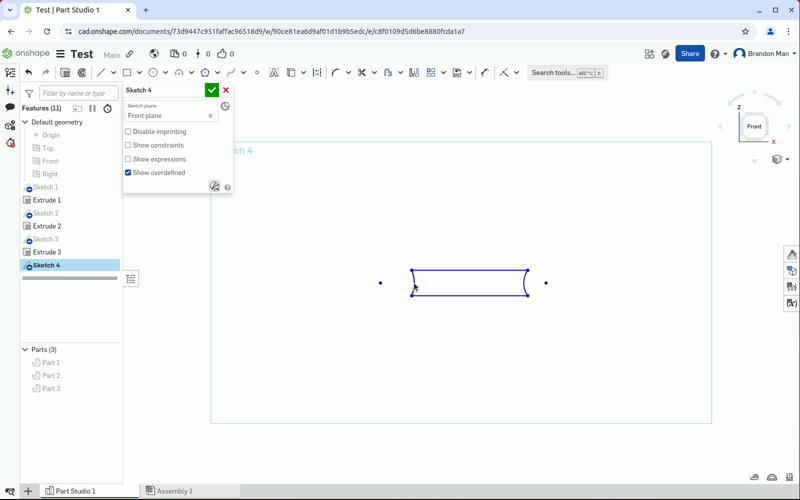
mouse_move(470, 277)
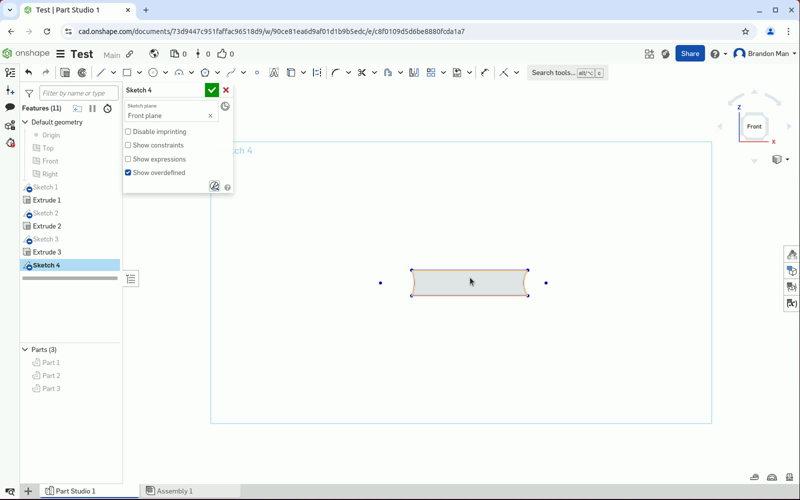
click(470, 277)
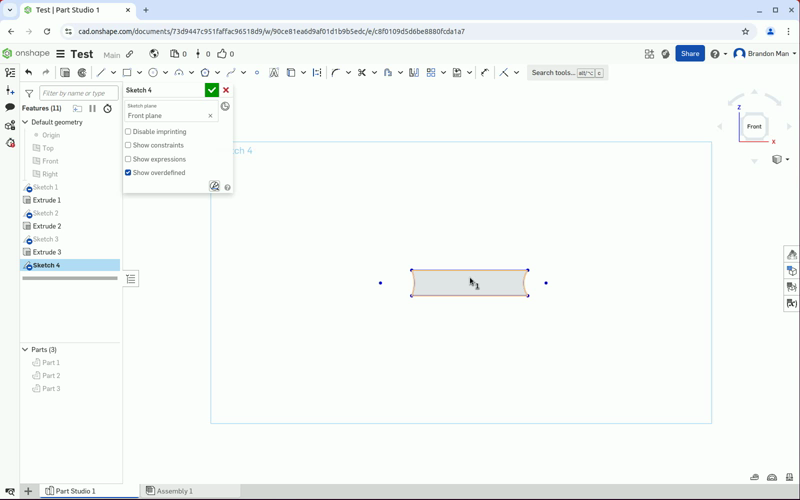
mouse_move(73, 352)
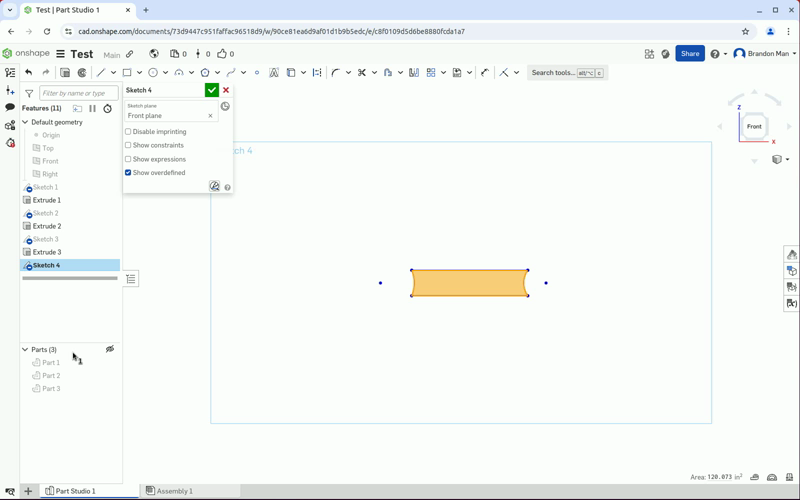
key(shift+y)
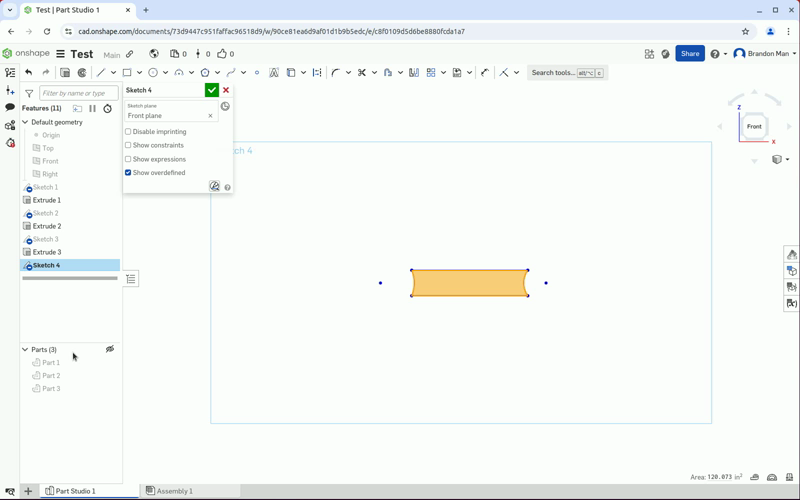
key(shift+e)
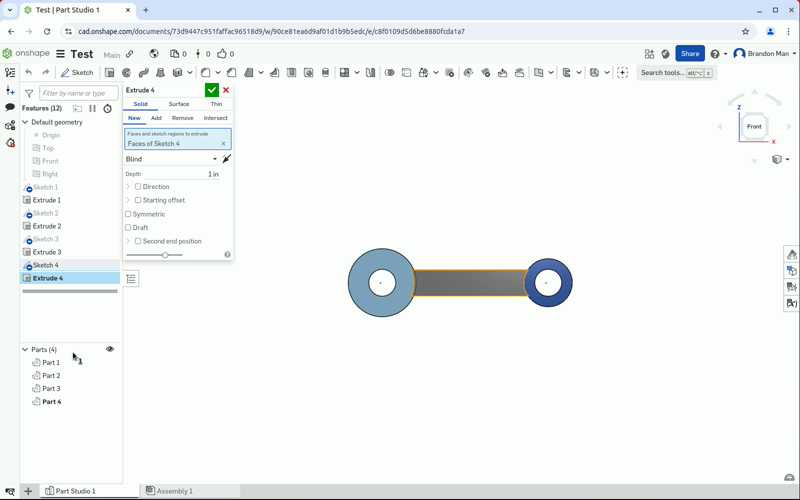
mouse_move(143, 106)
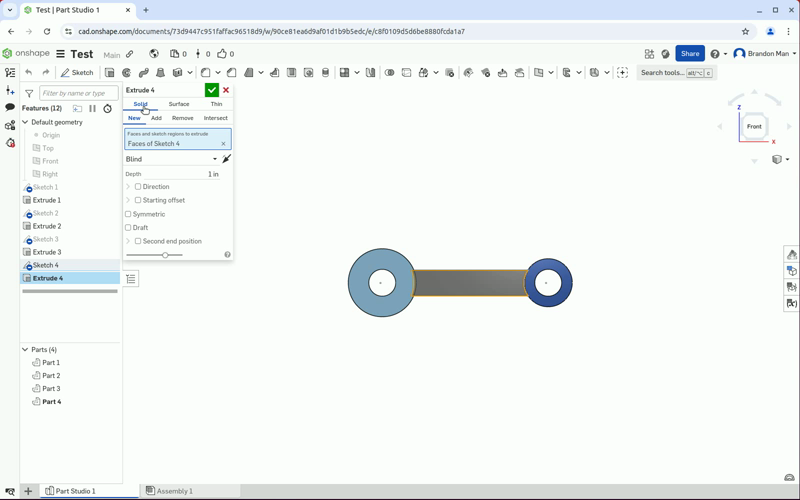
click(143, 106)
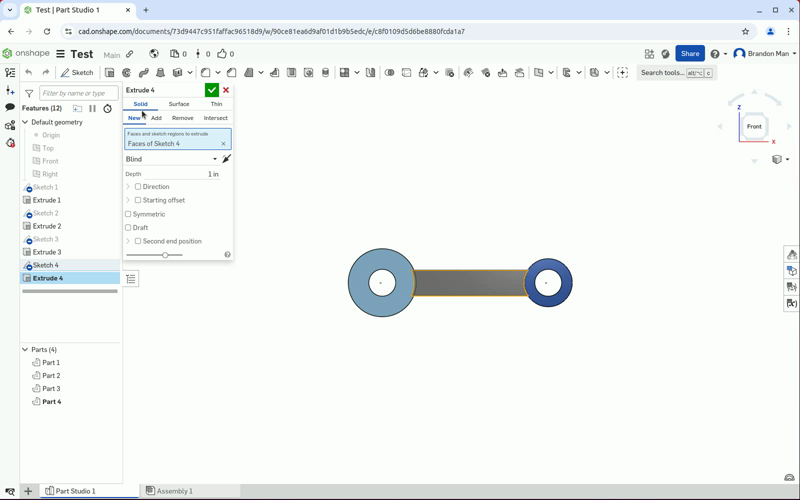
mouse_move(137, 120)
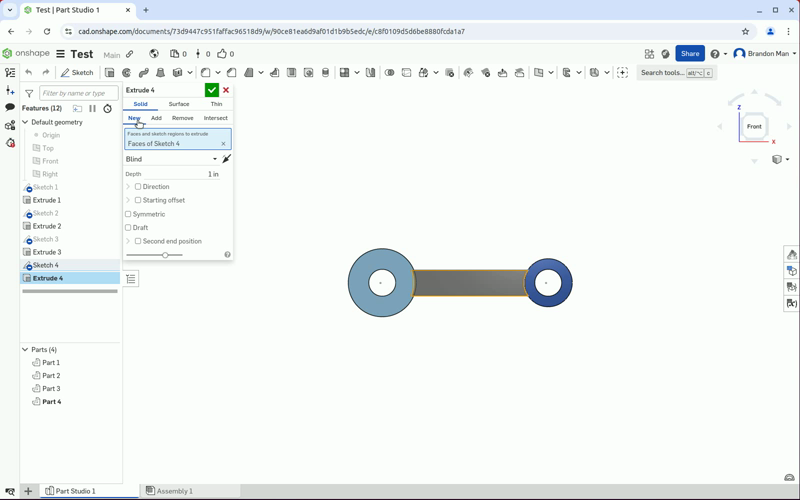
click(137, 120)
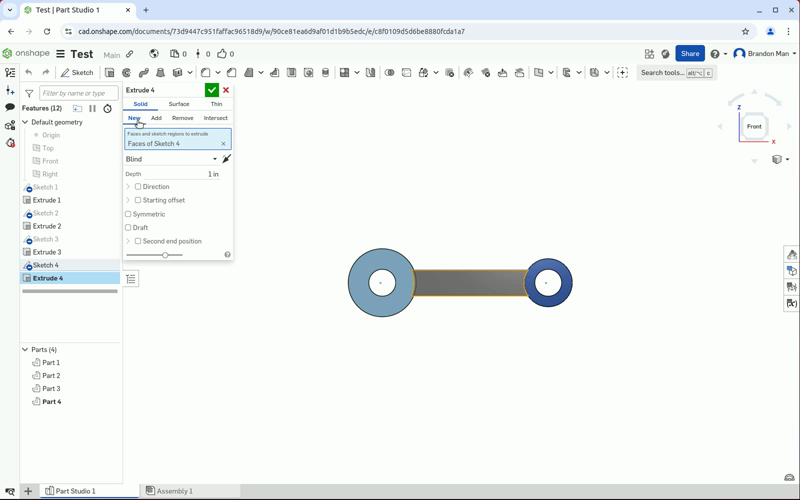
key(tab, 4)
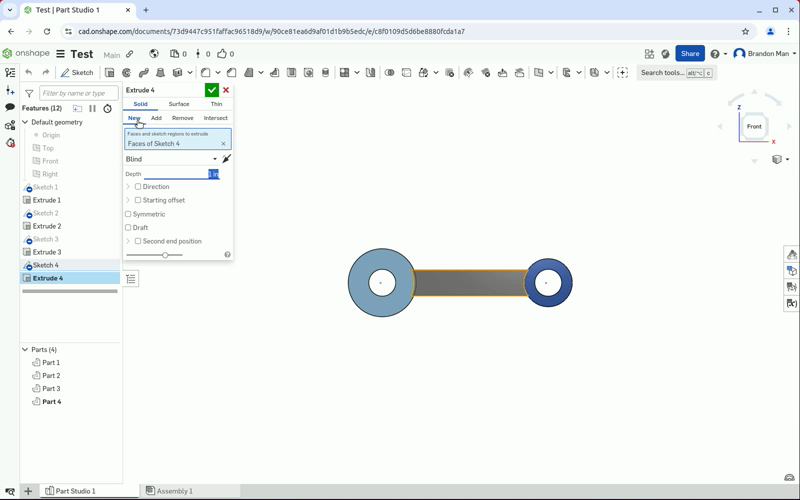
text(6.74)
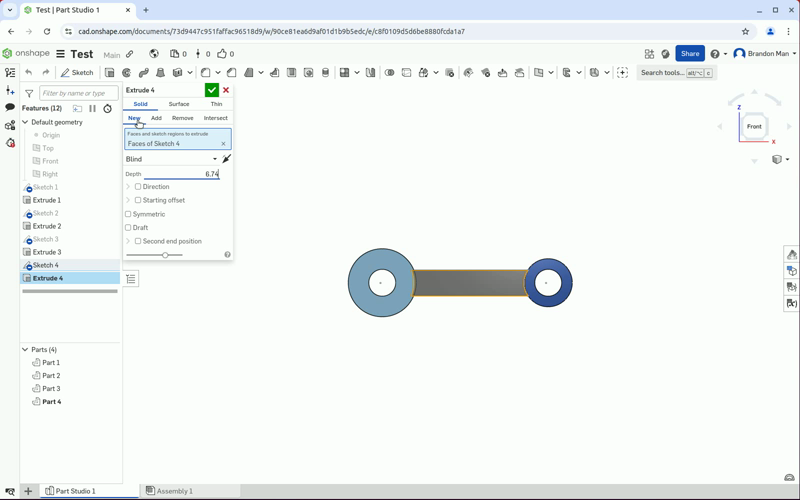
key(enter)
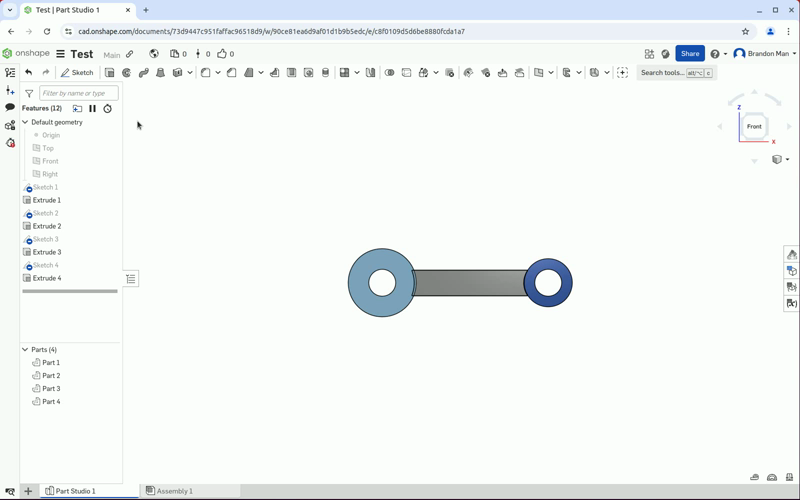
key(shift+h)
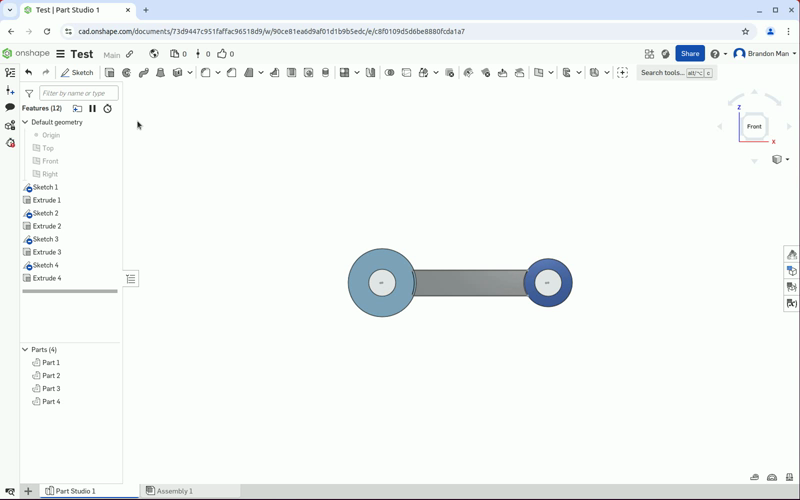
key(shift+h)
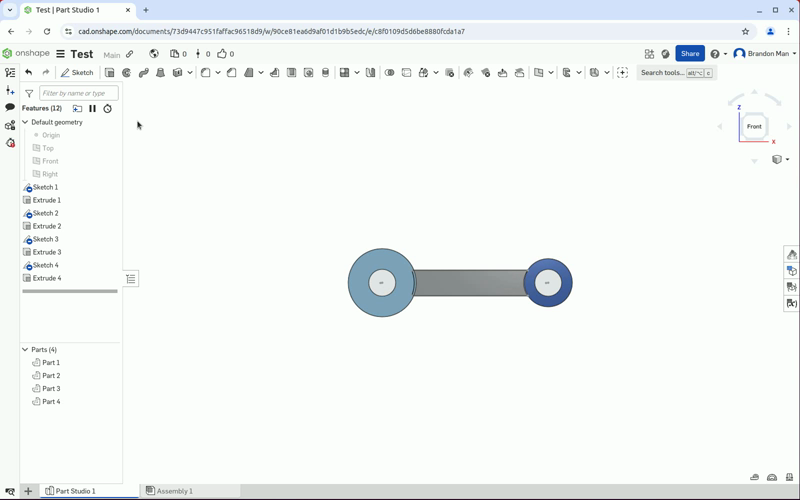
key(shift+7)
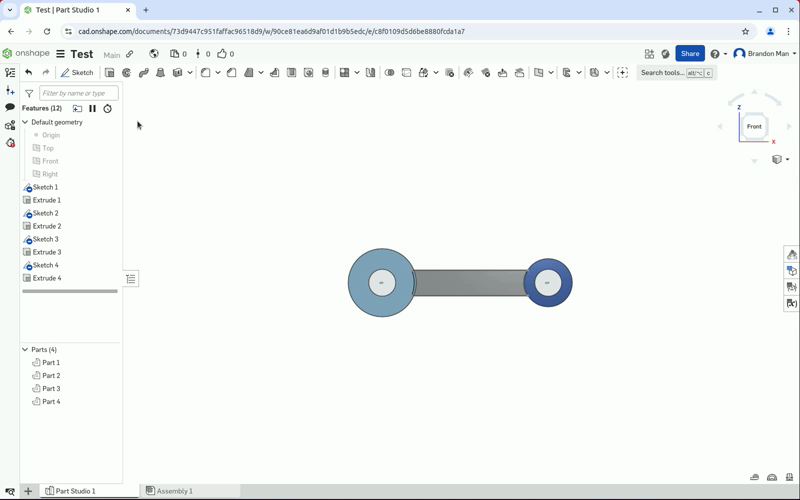
key(left, 2)
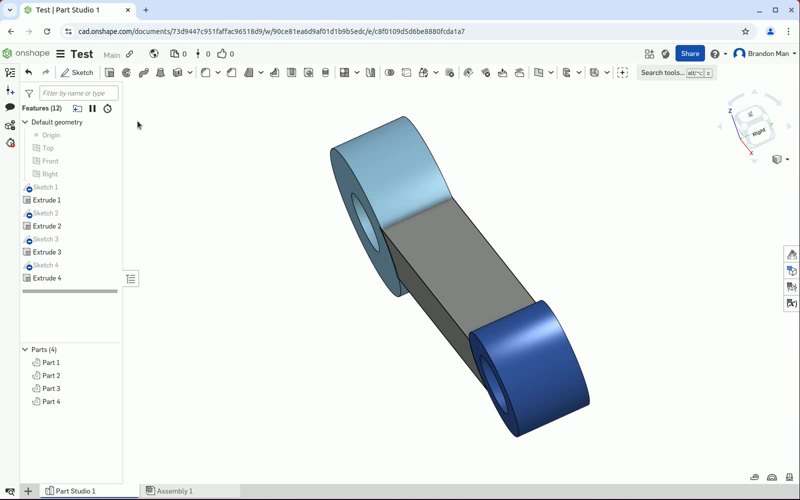
key(down, 2)
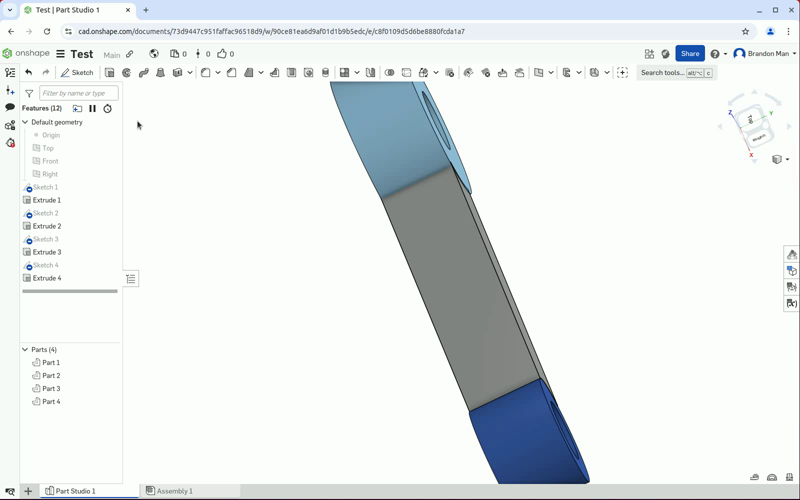
key(up, 2)
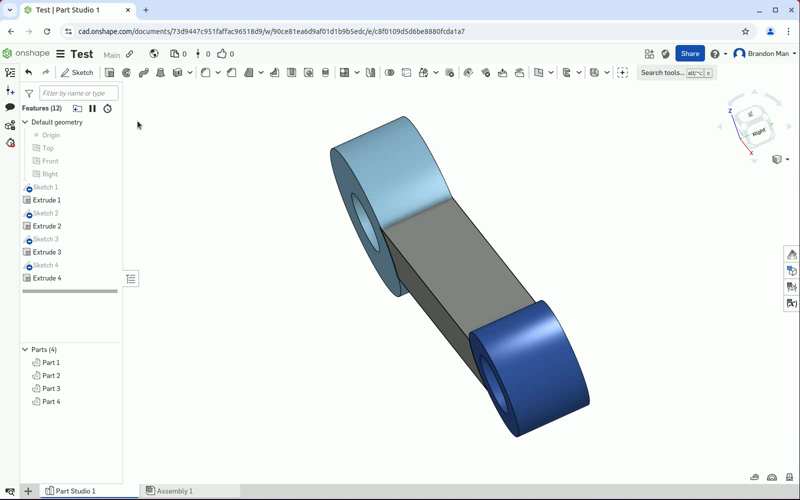
key(right, 2)
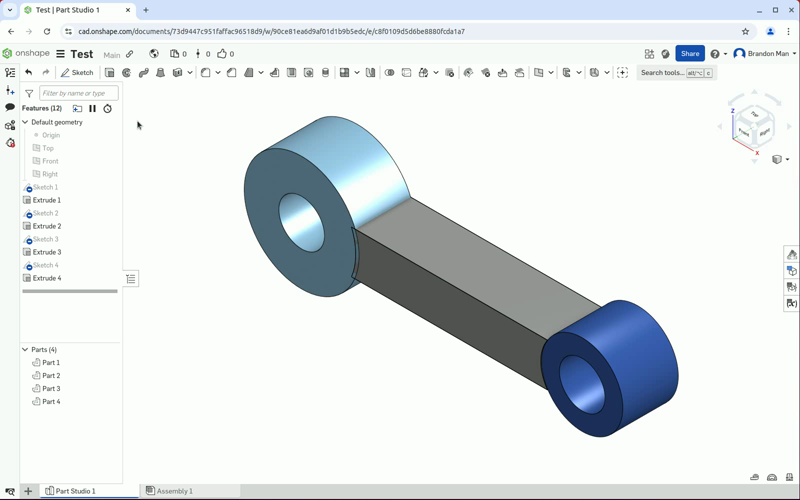
mouse_move(73, 189)
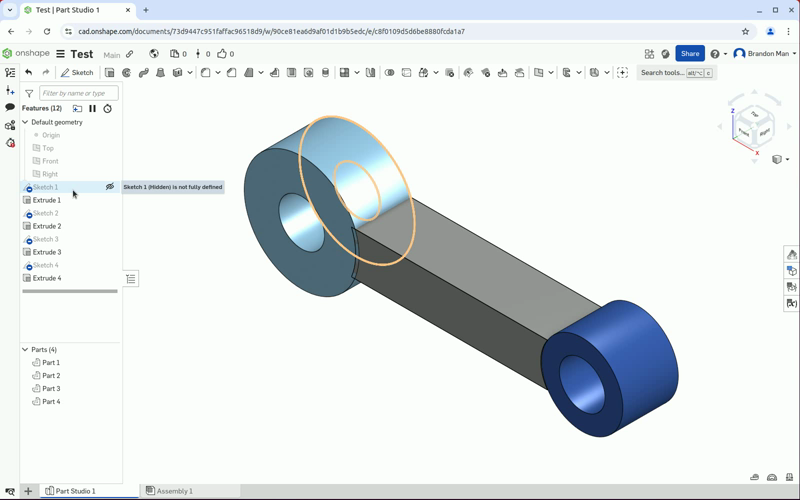
click(73, 189)